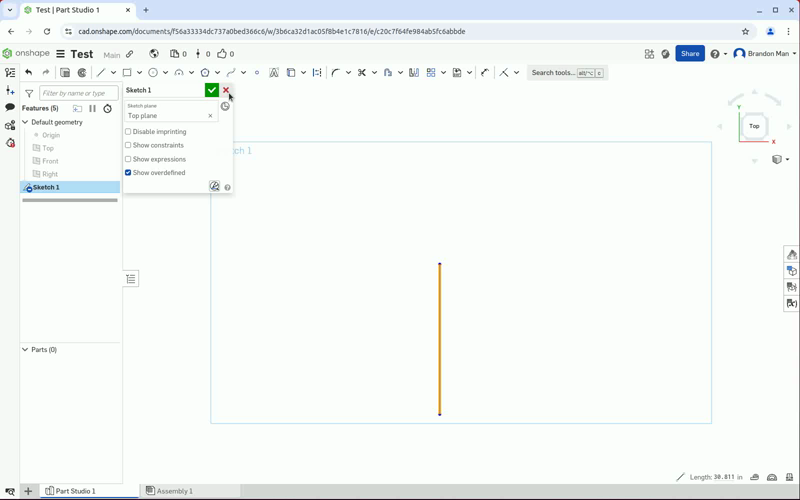
key(shift+h)
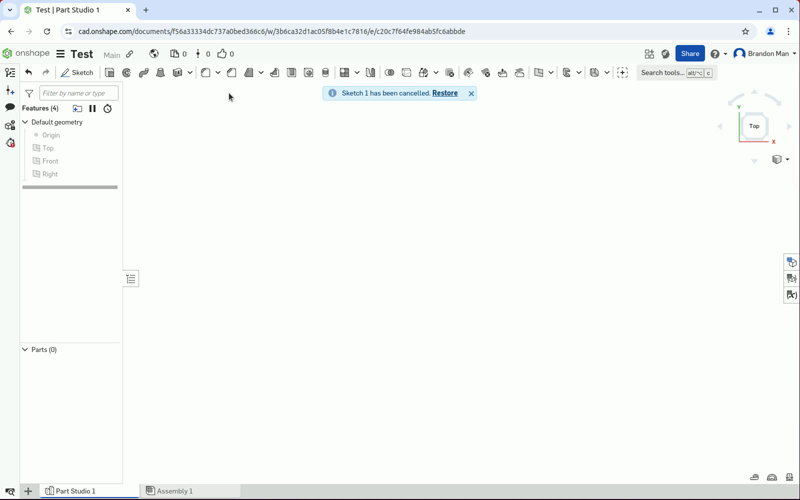
mouse_move(73, 352)
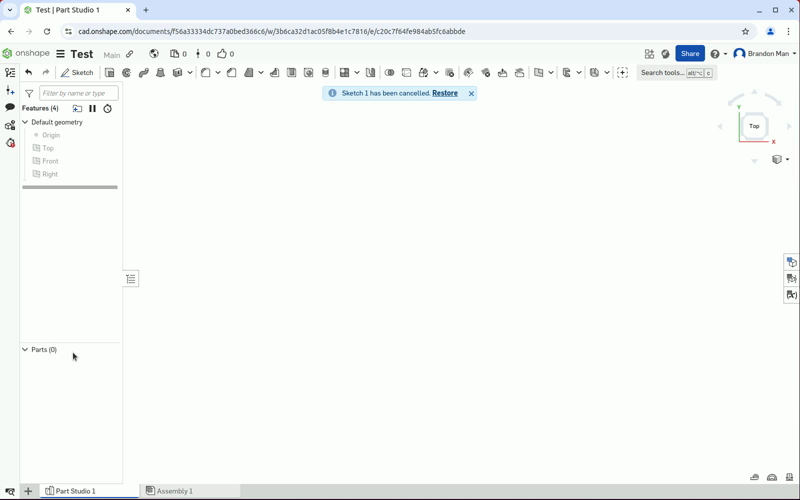
key(y)
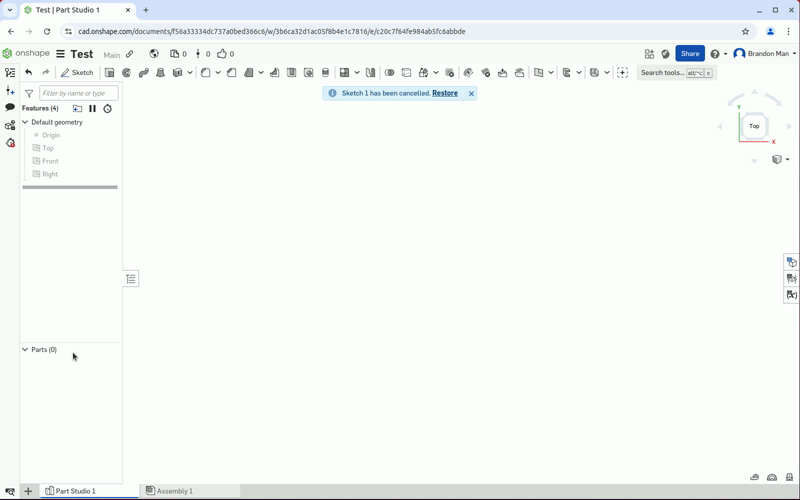
key(shift+p)
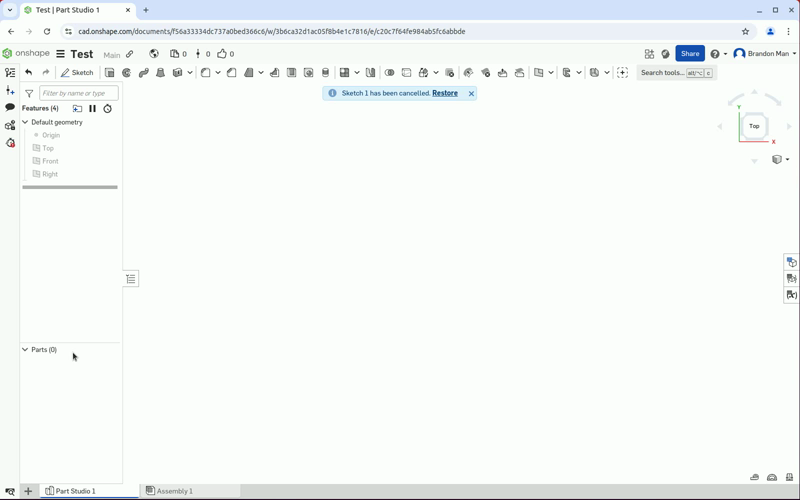
key(space)
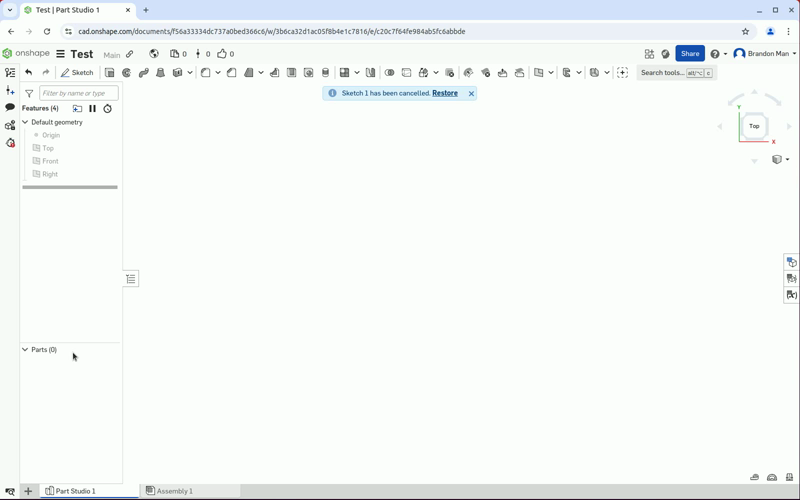
key_down(shift)
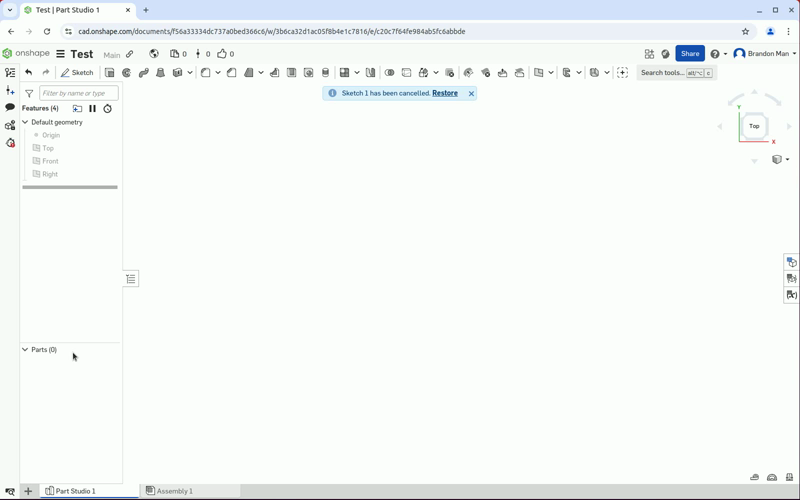
key(up)
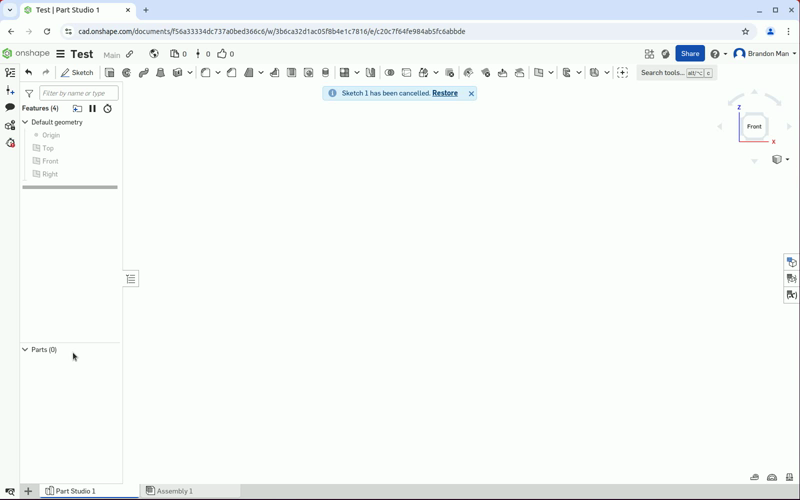
key_up(shift)
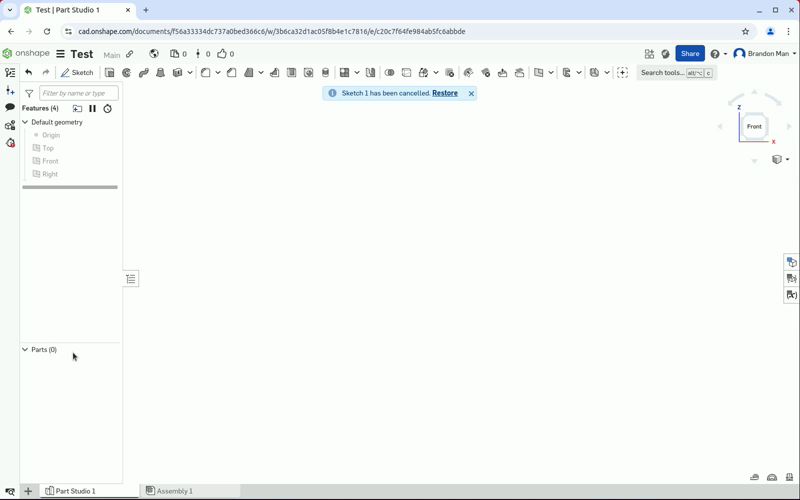
mouse_move(73, 352)
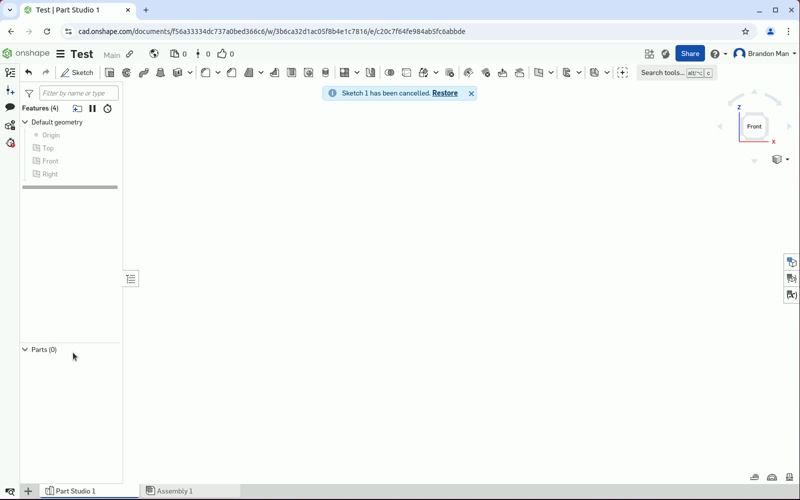
key(shift+y)
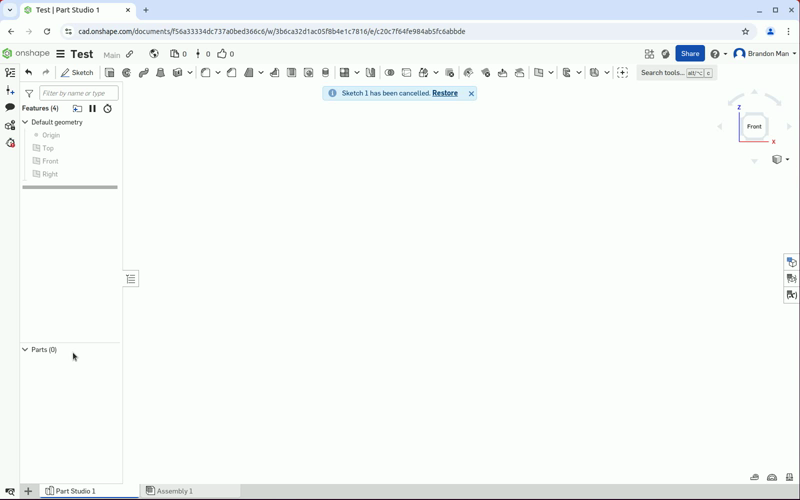
key(shift+s)
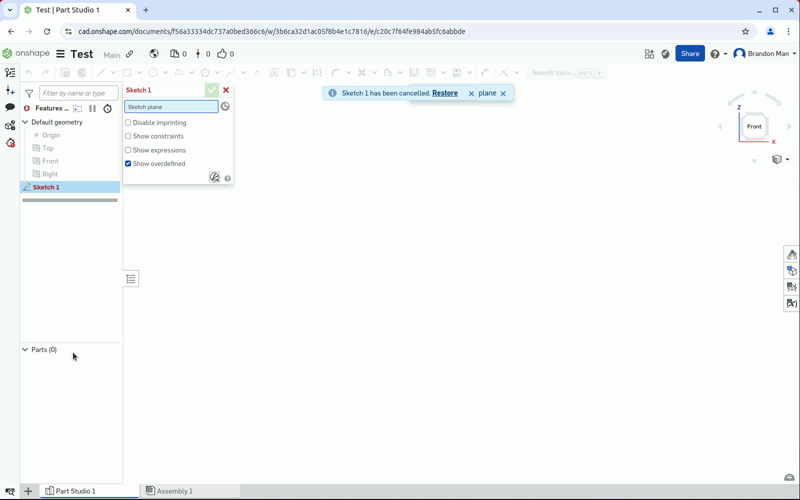
mouse_move(73, 163)
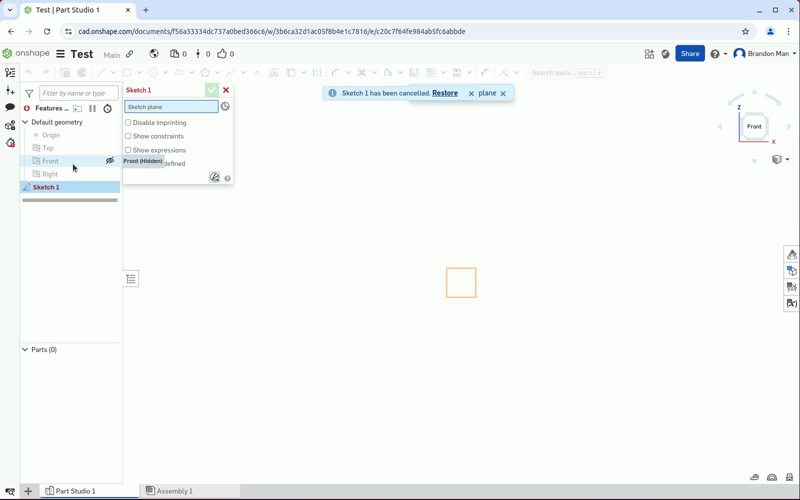
click(73, 163)
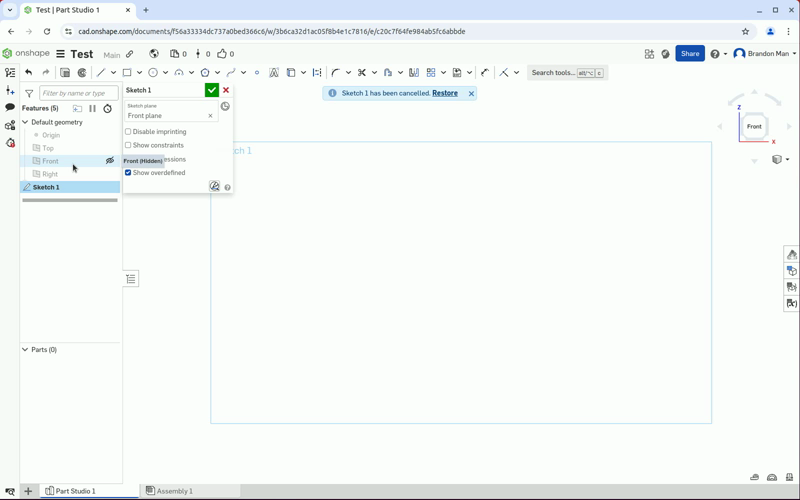
mouse_move(73, 352)
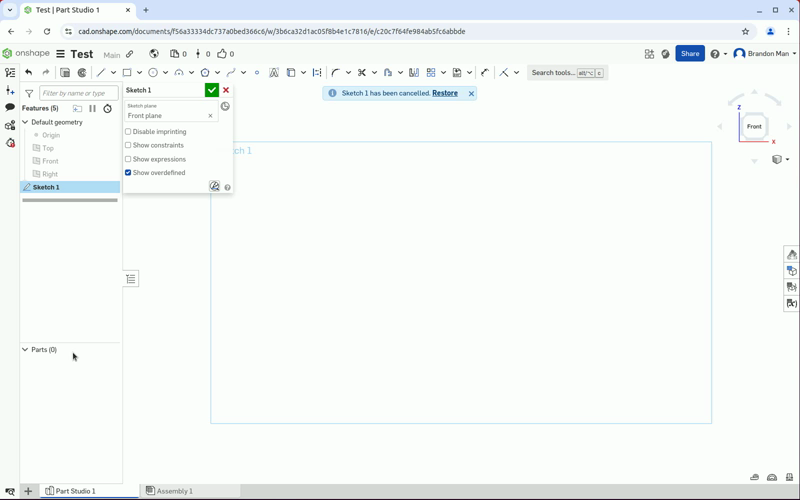
key(y)
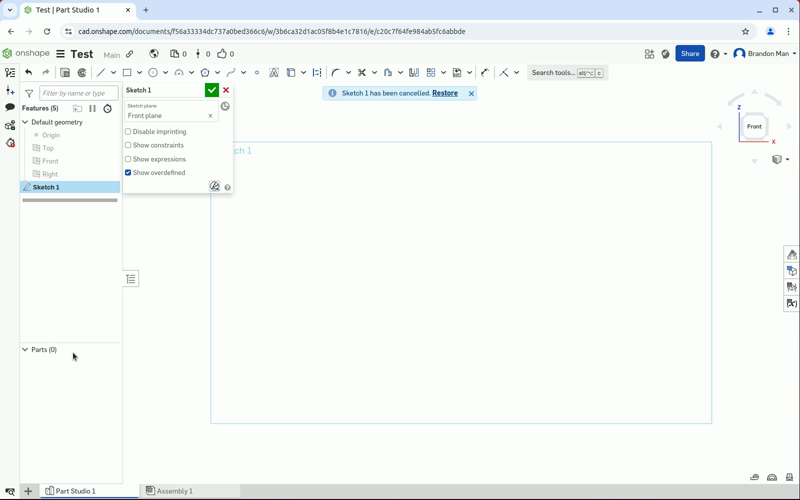
key(c)
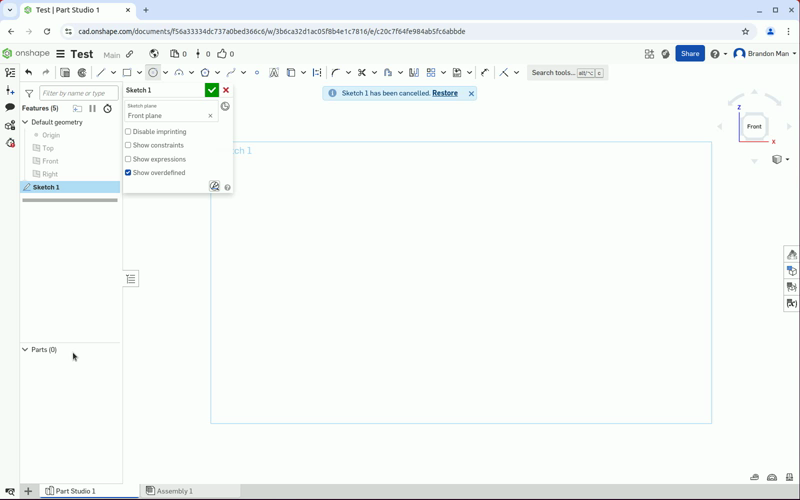
key_down(shift)
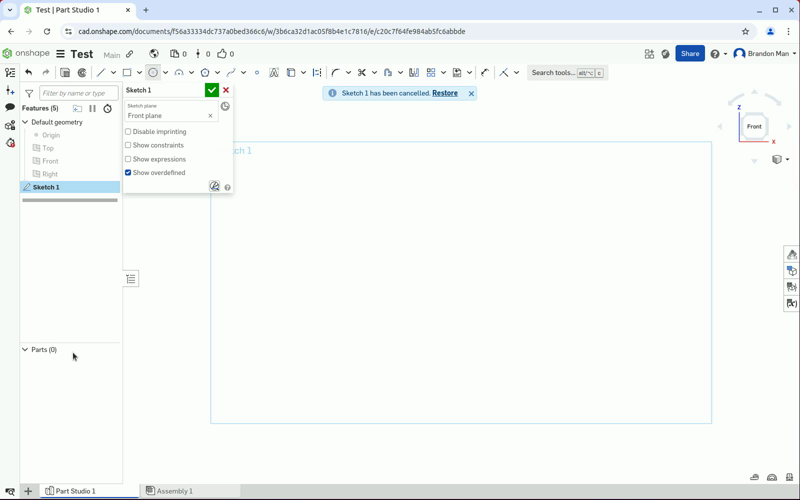
mouse_move(461, 282)
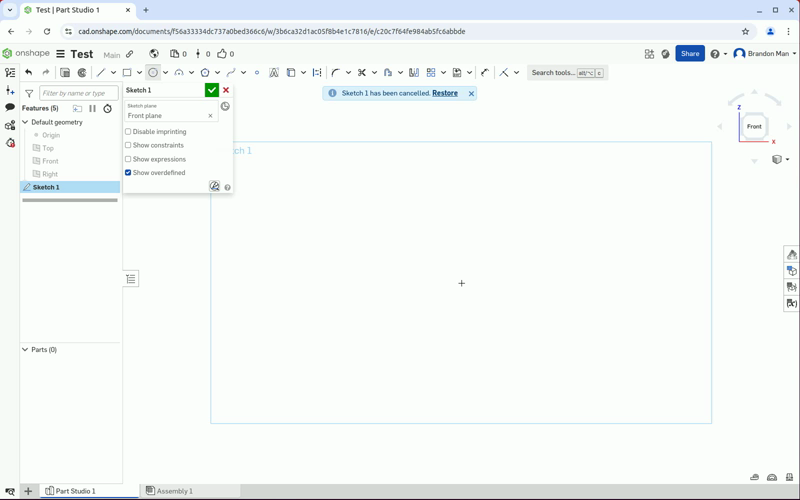
click(461, 282)
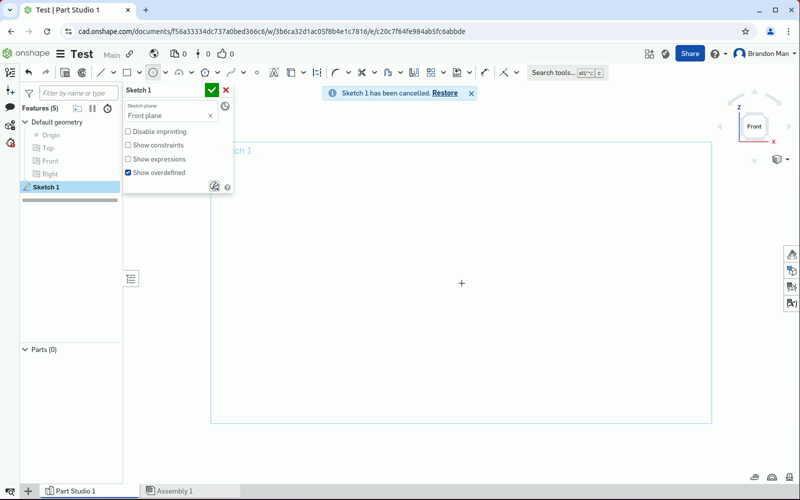
key_up(shift)
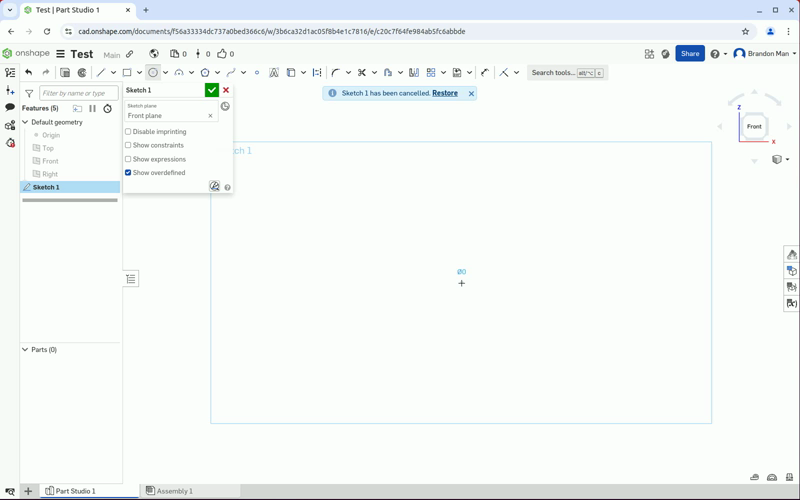
mouse_move(522, 282)
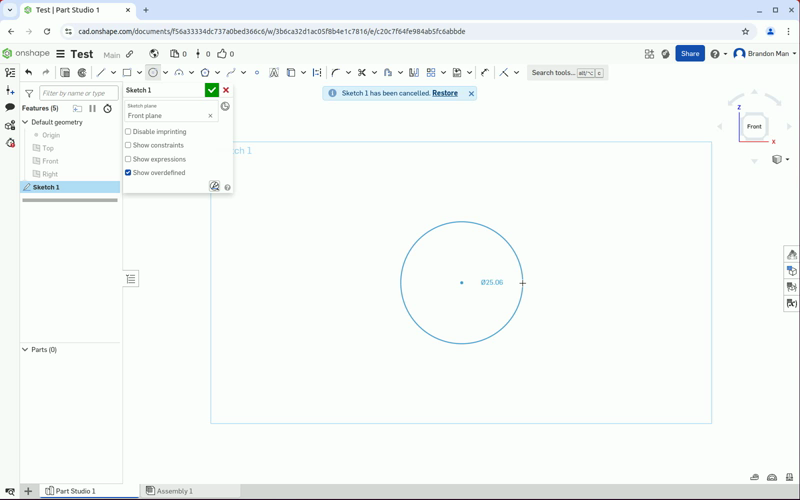
click(522, 282)
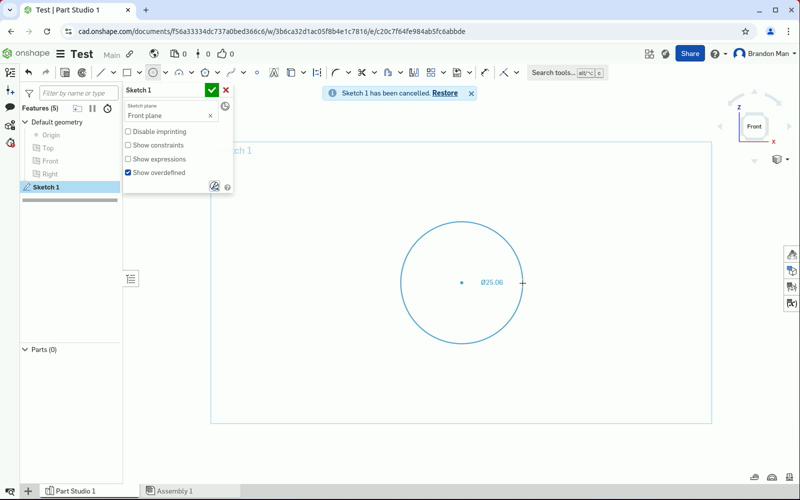
key(esc)
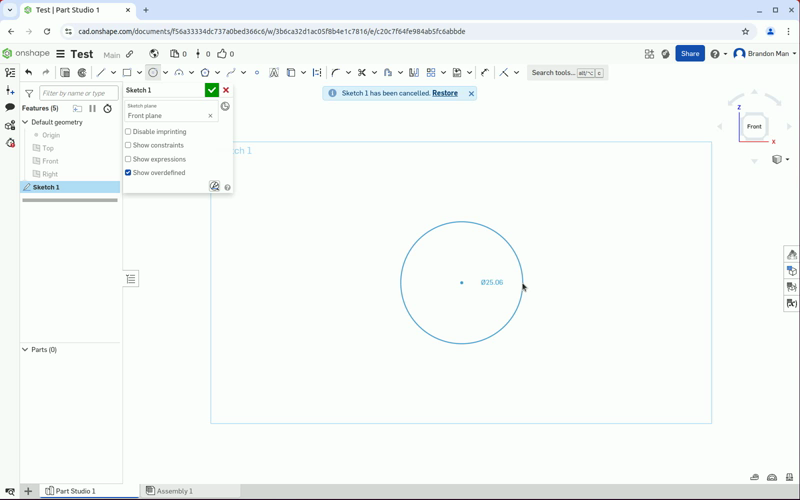
mouse_move(502, 296)
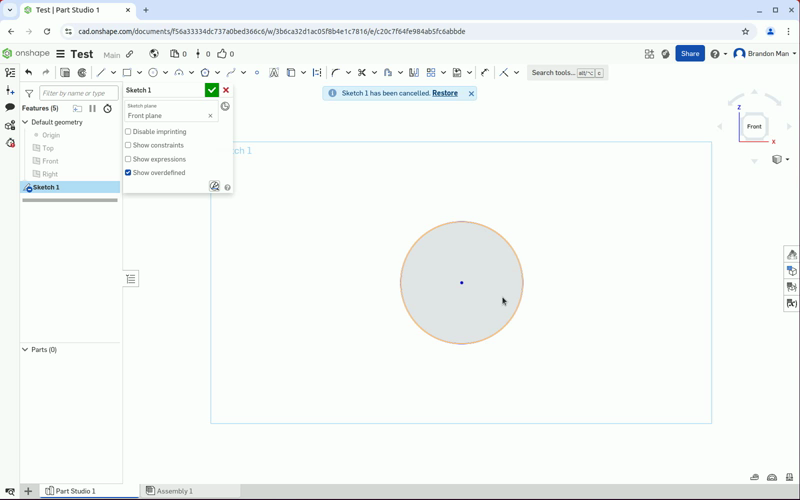
click(502, 296)
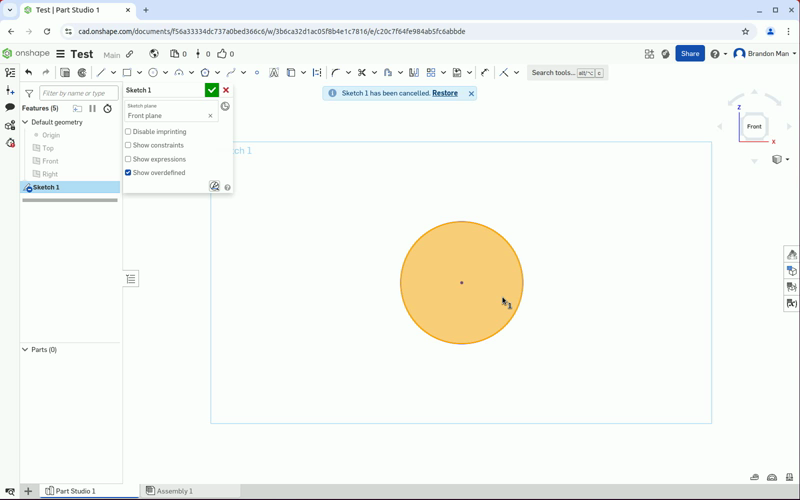
mouse_move(73, 352)
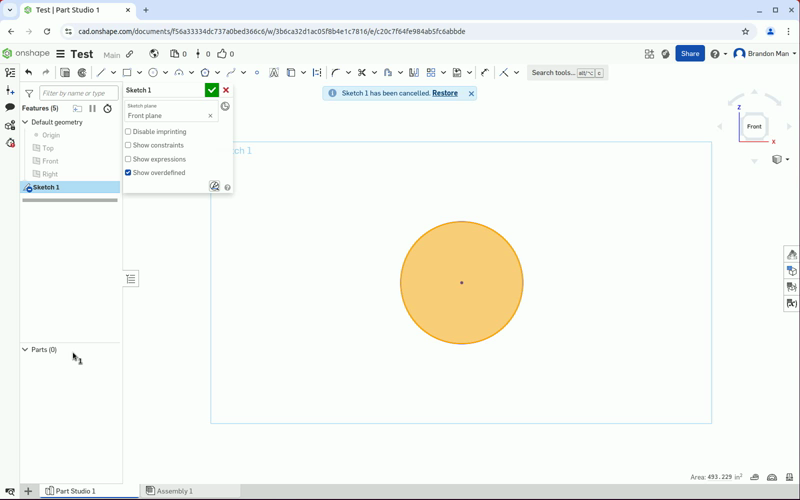
key(shift+y)
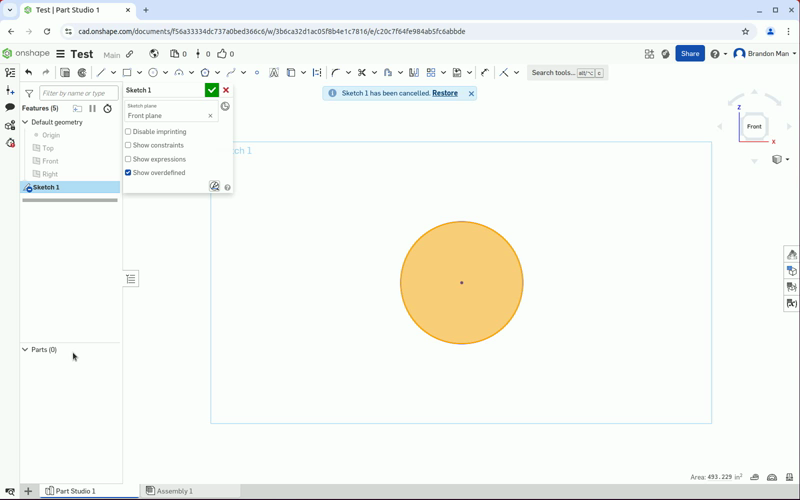
key(shift+e)
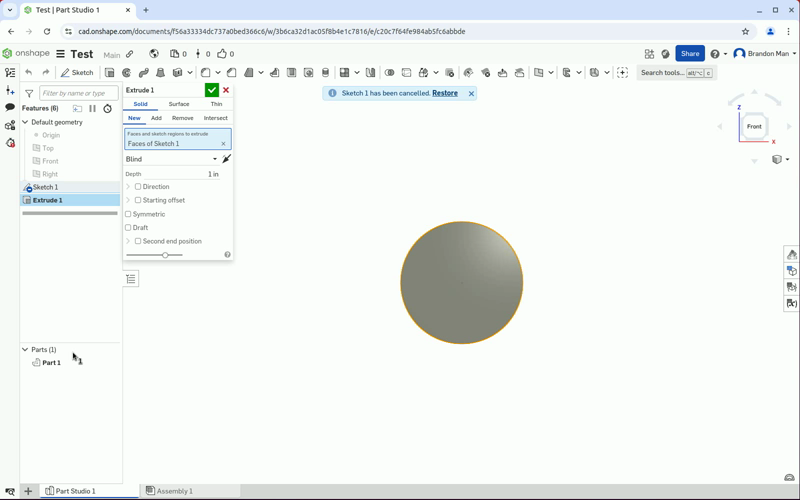
mouse_move(143, 106)
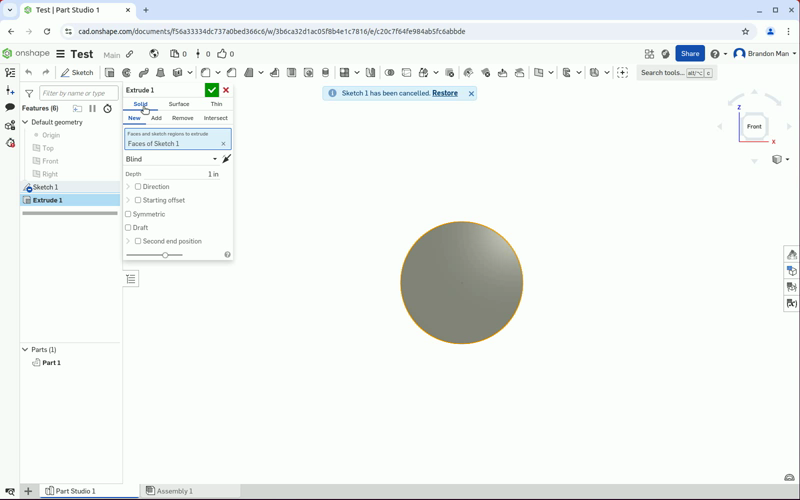
click(143, 106)
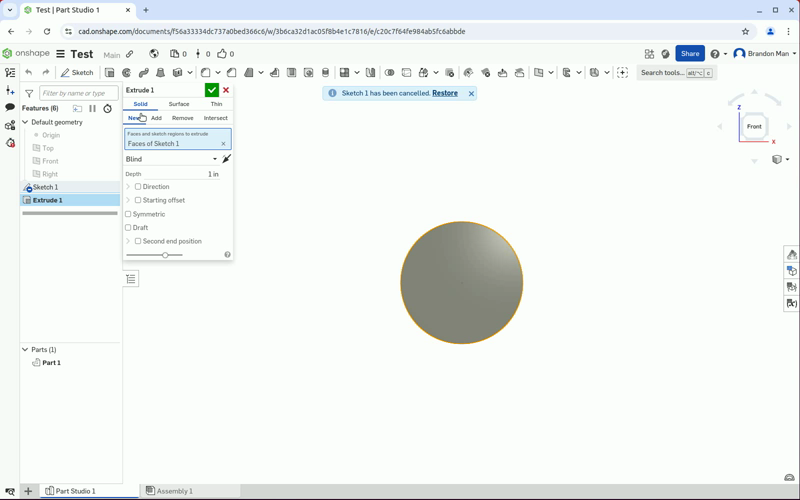
mouse_move(137, 120)
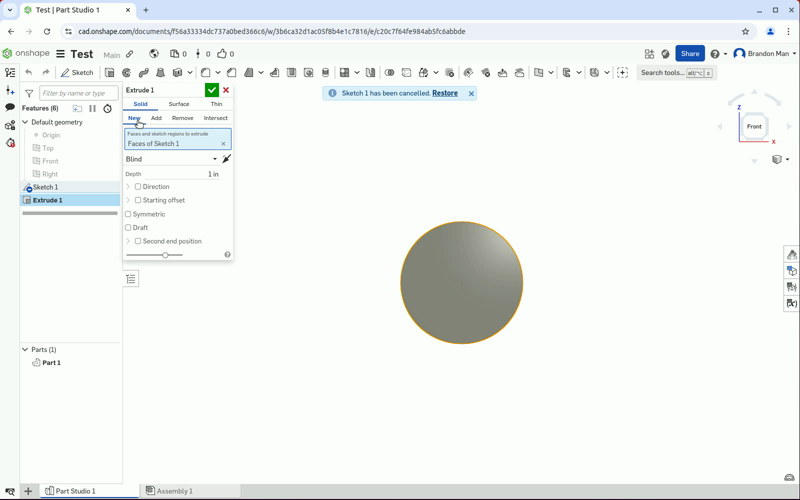
click(137, 120)
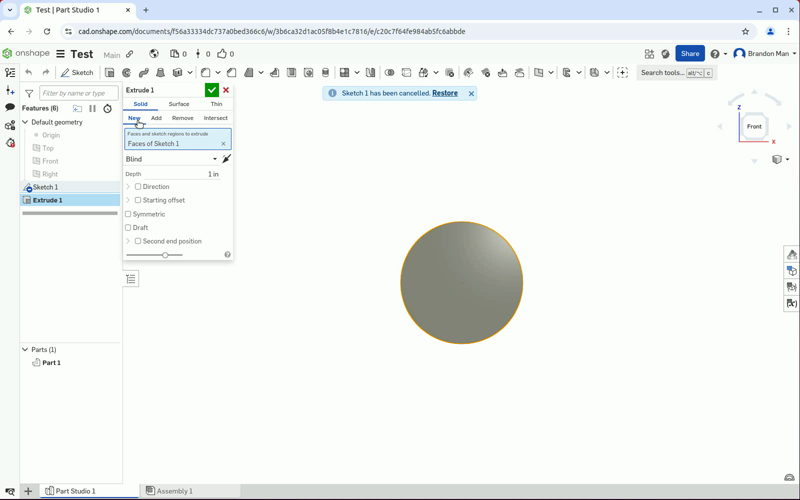
key(tab, 4)
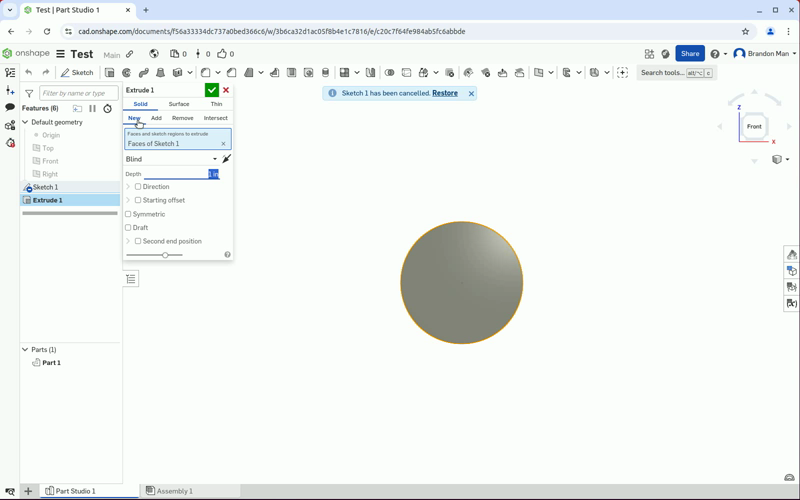
text(-23.108)
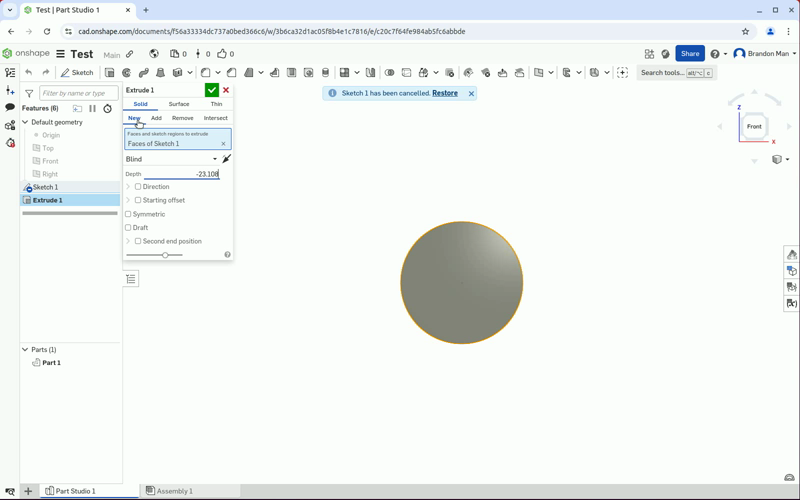
key(enter)
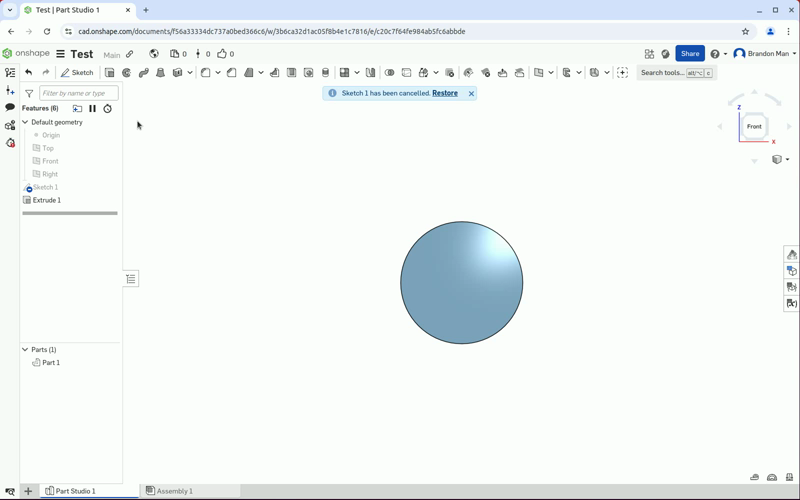
key(shift+h)
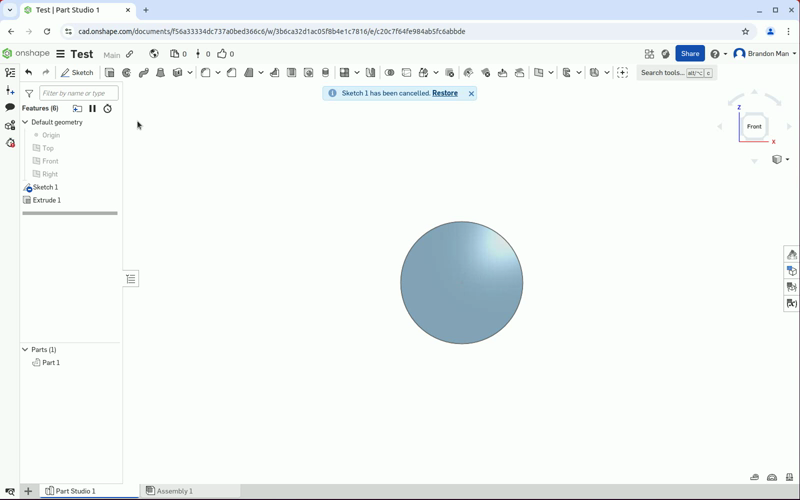
key(shift+h)
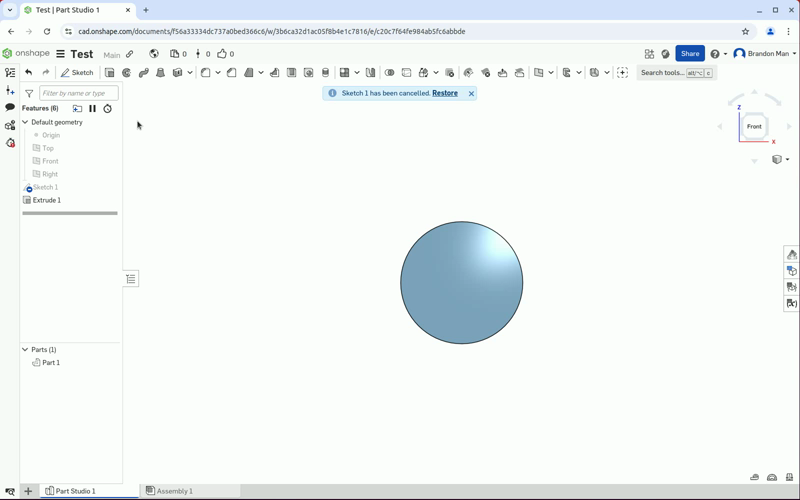
mouse_move(73, 189)
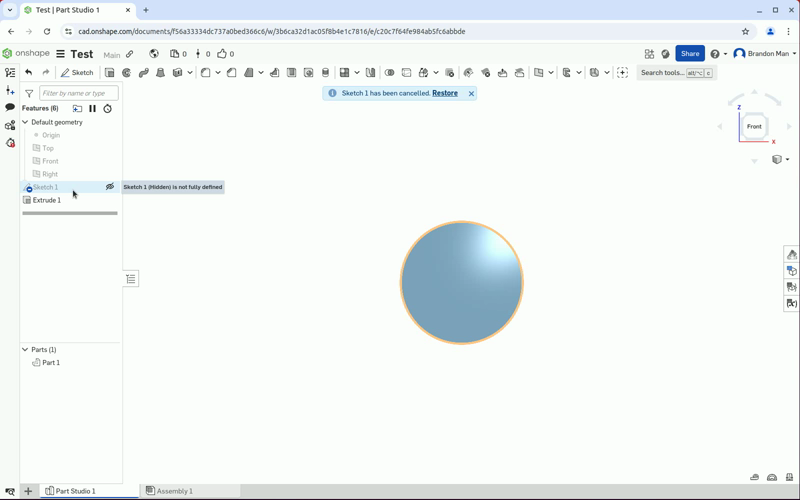
click(73, 189)
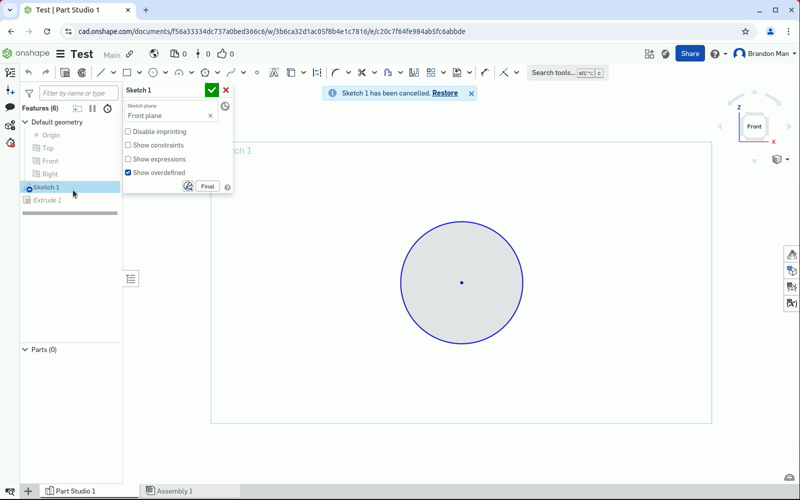
mouse_move(229, 92)
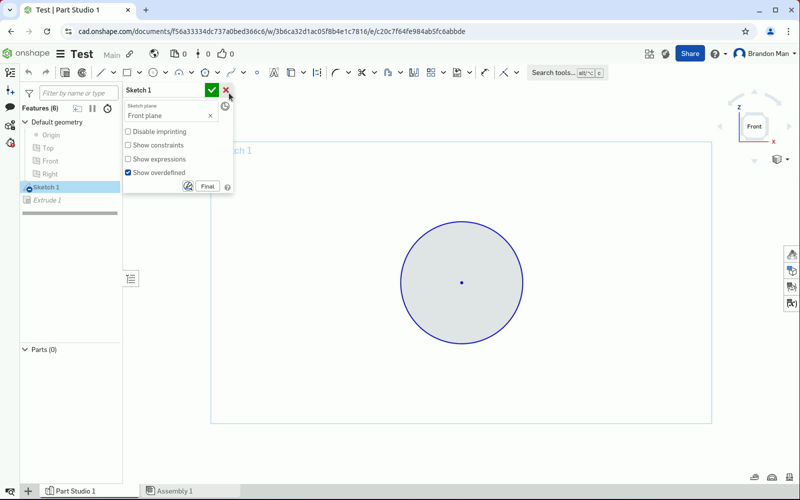
click(229, 92)
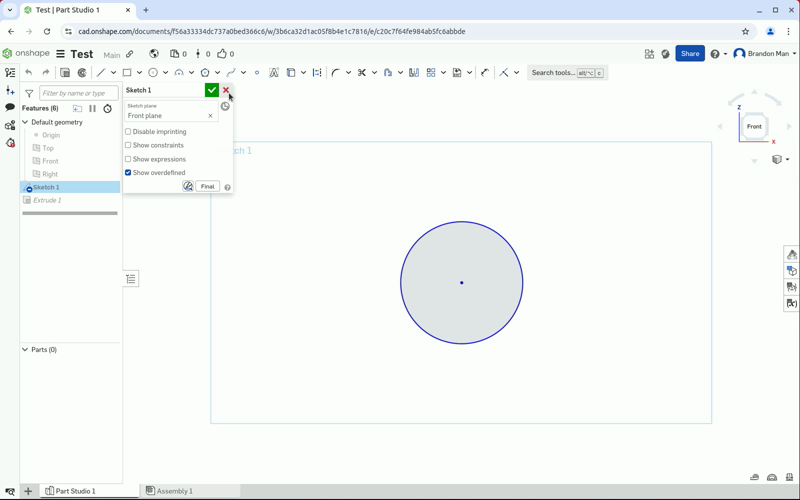
key(shift+s)
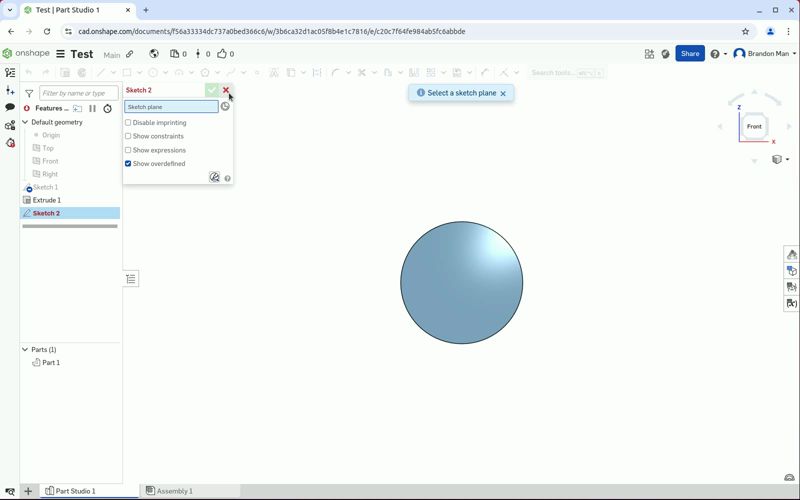
mouse_move(73, 163)
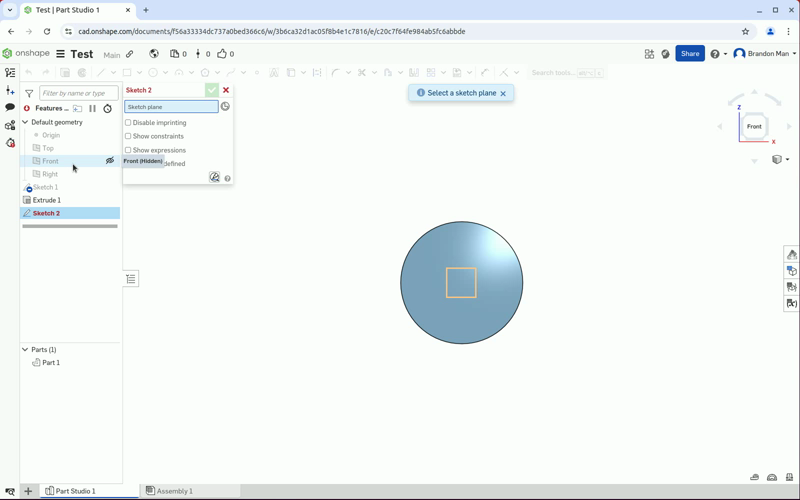
click(73, 163)
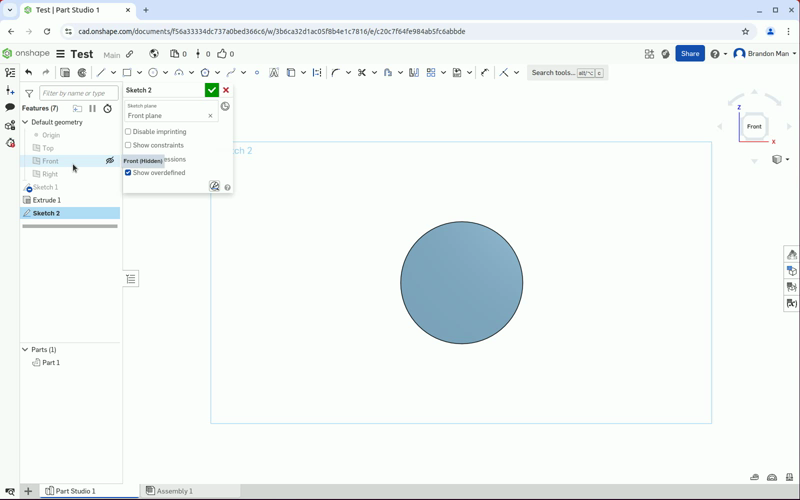
mouse_move(73, 352)
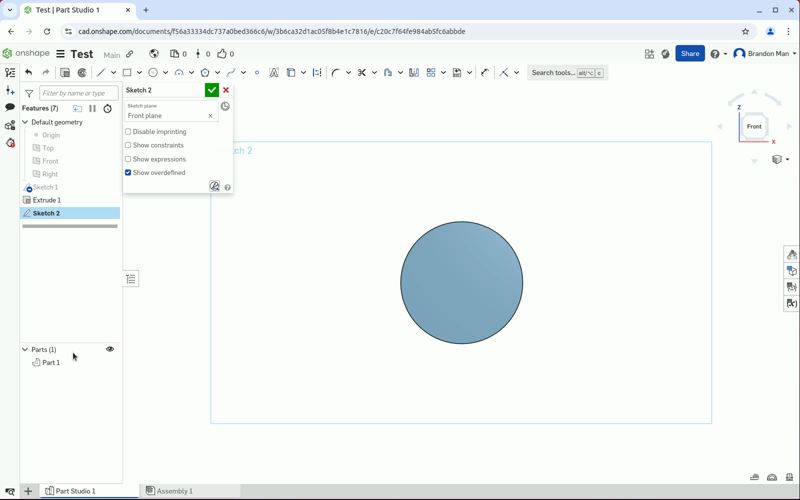
key(y)
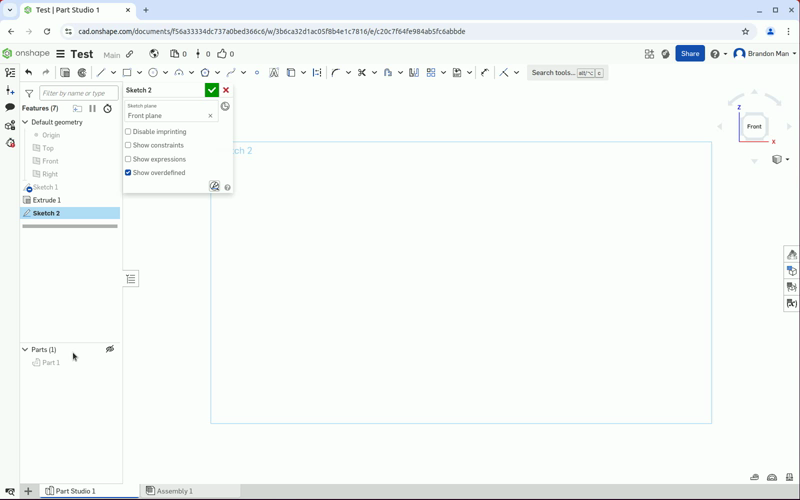
key(c)
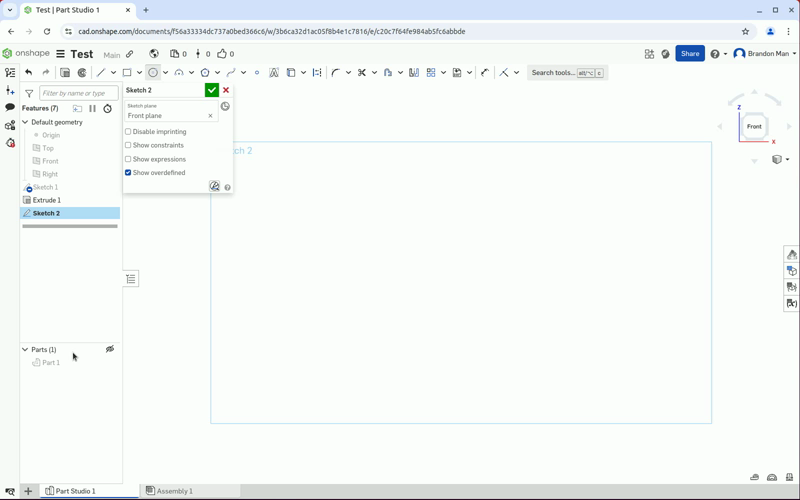
key_down(shift)
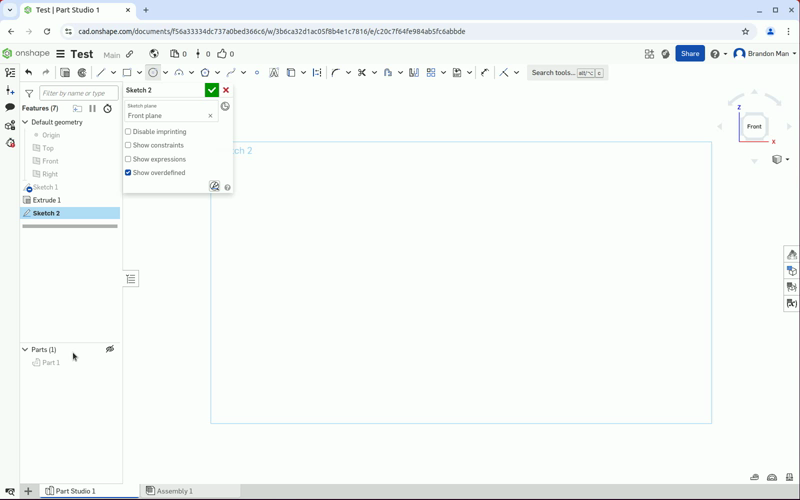
mouse_move(508, 282)
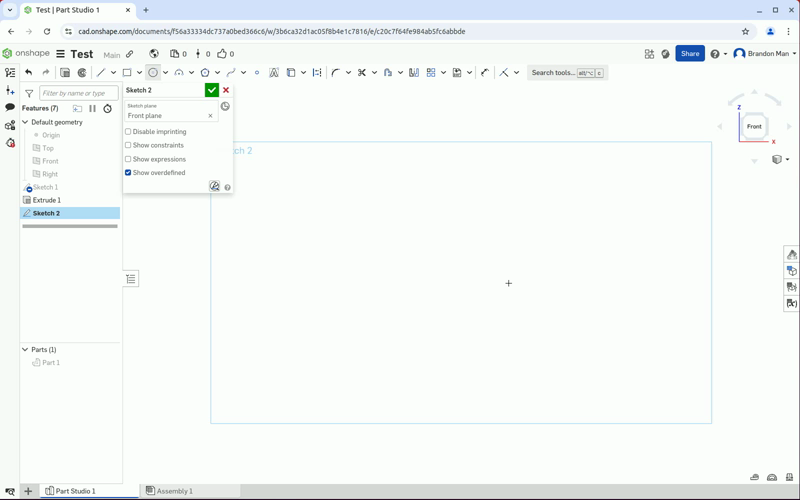
click(508, 282)
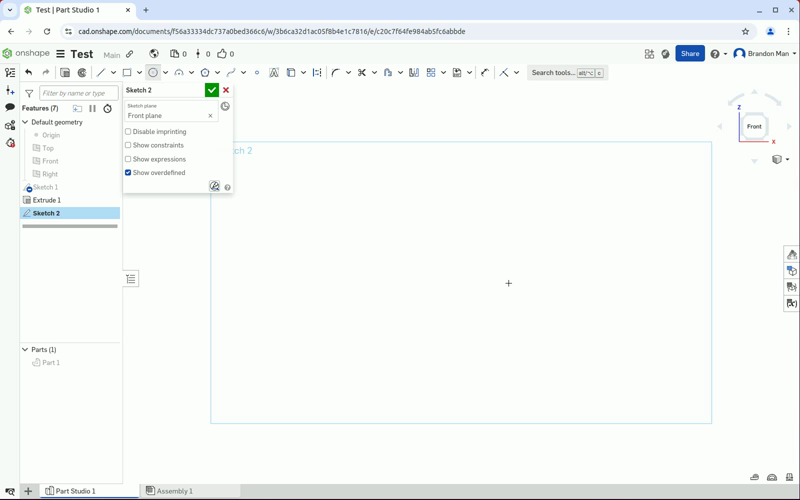
key_up(shift)
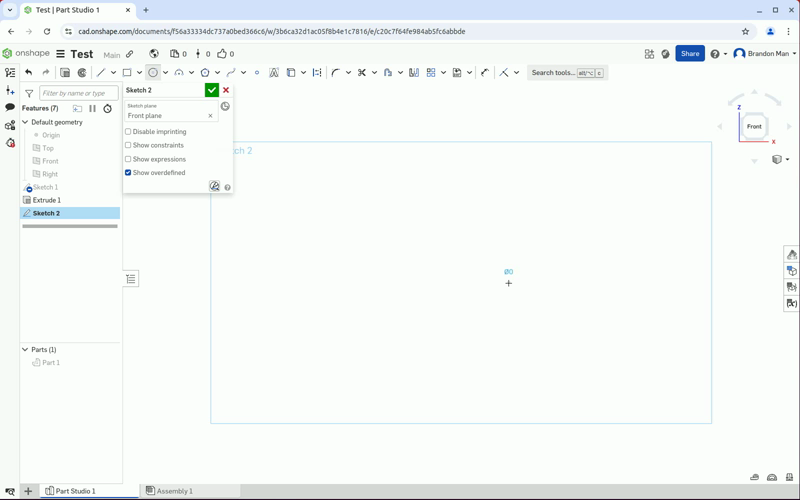
mouse_move(514, 282)
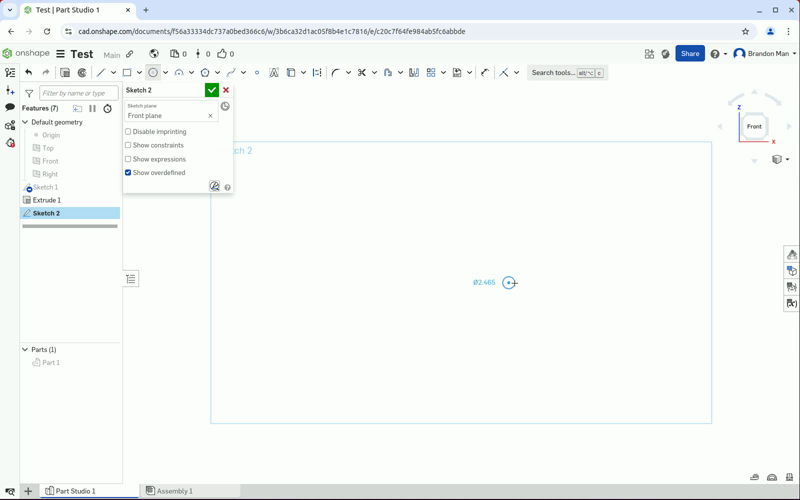
click(514, 282)
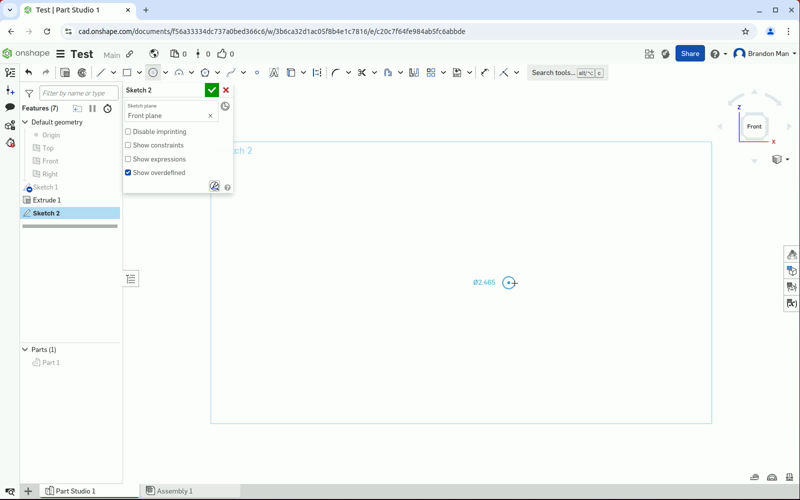
key(esc)
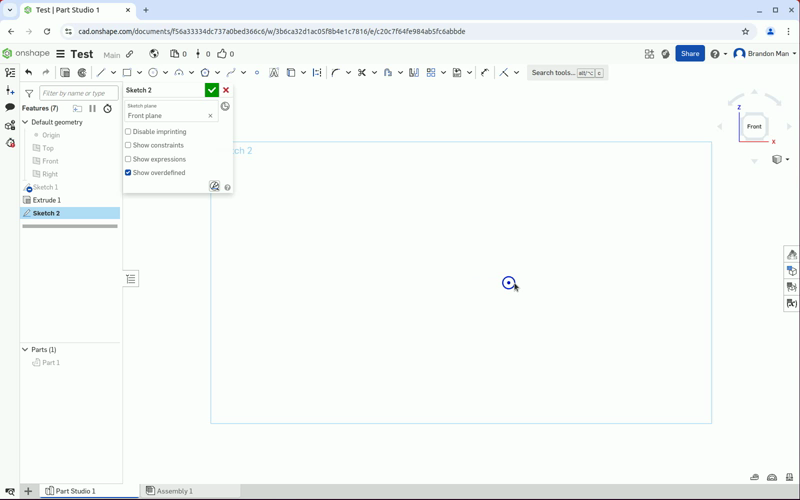
mouse_move(513, 280)
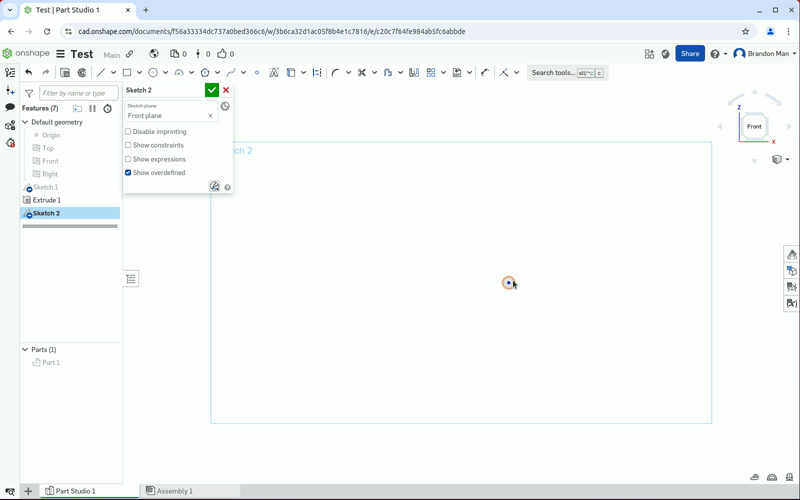
scroll(6)
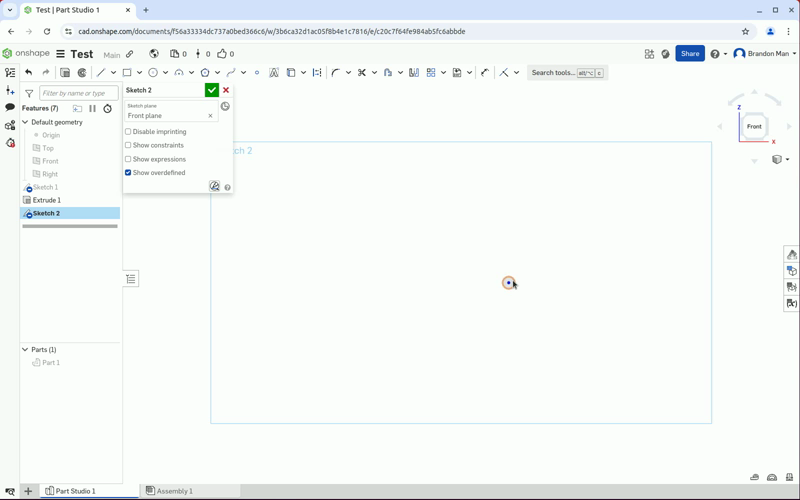
scroll(6)
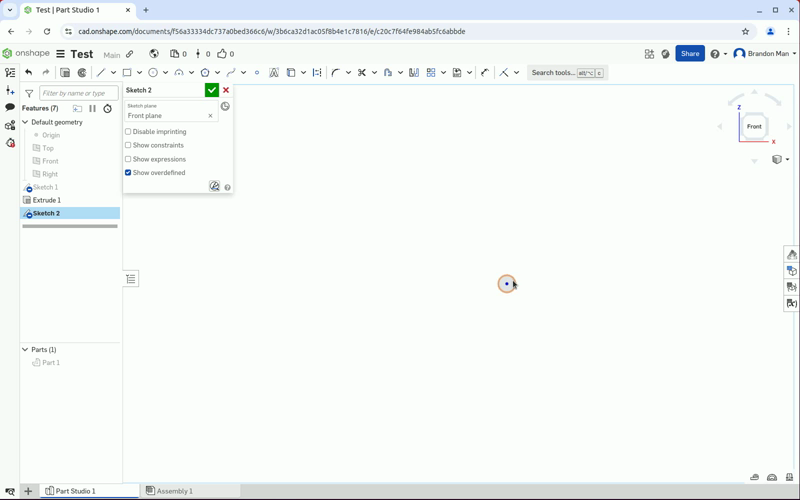
scroll(6)
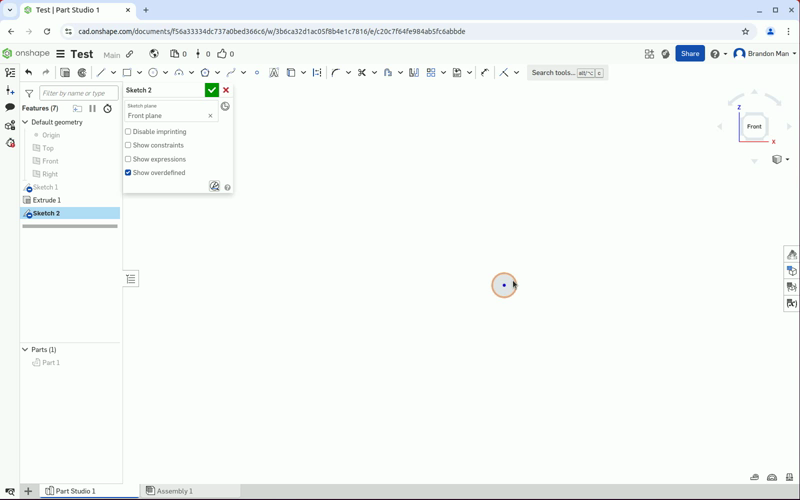
scroll(6)
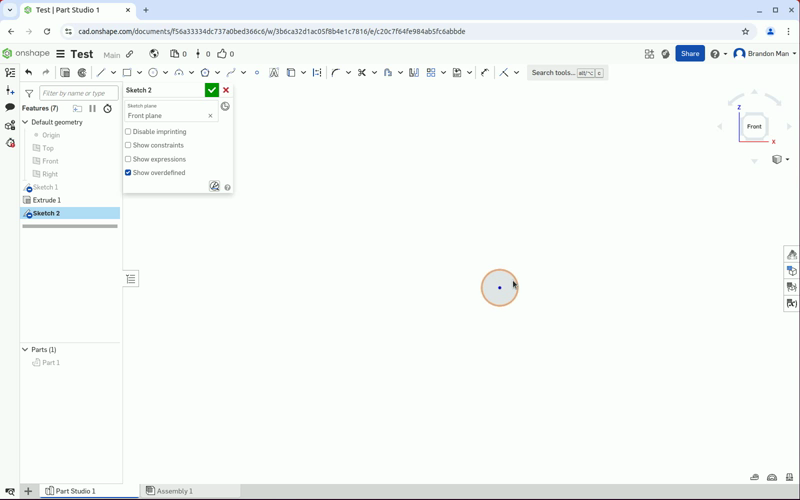
scroll(6)
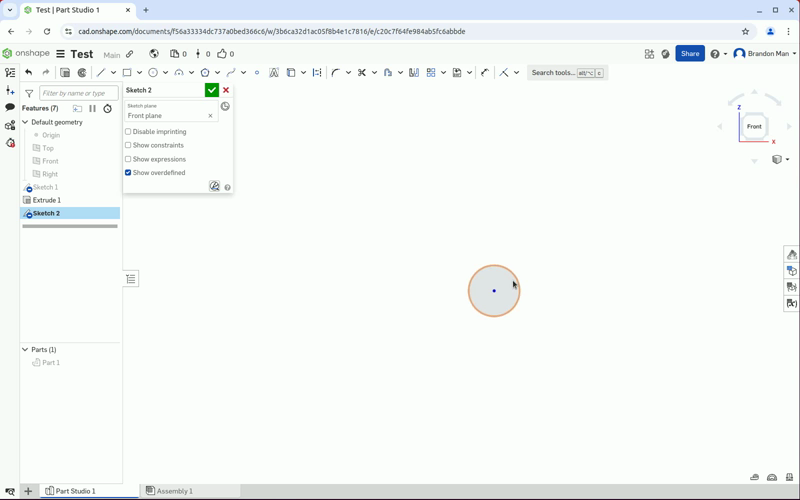
scroll(6)
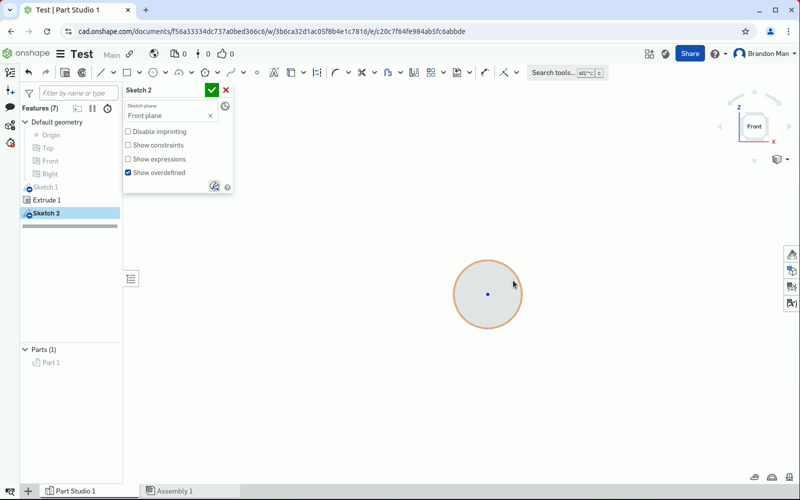
scroll(6)
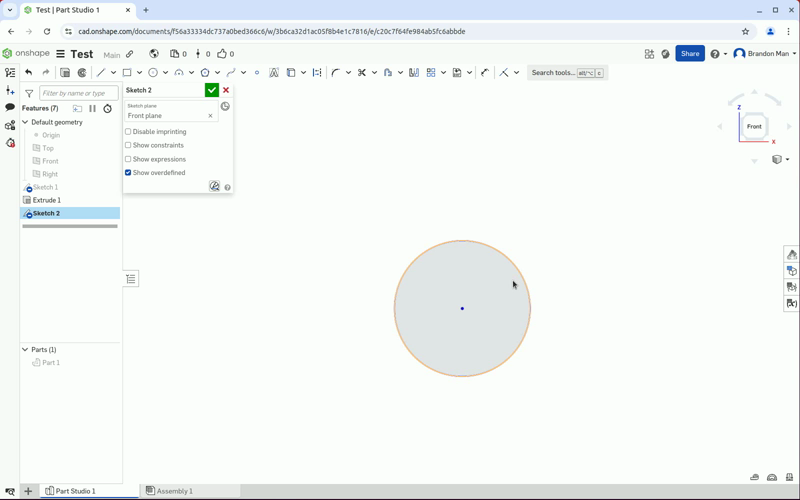
click(513, 280)
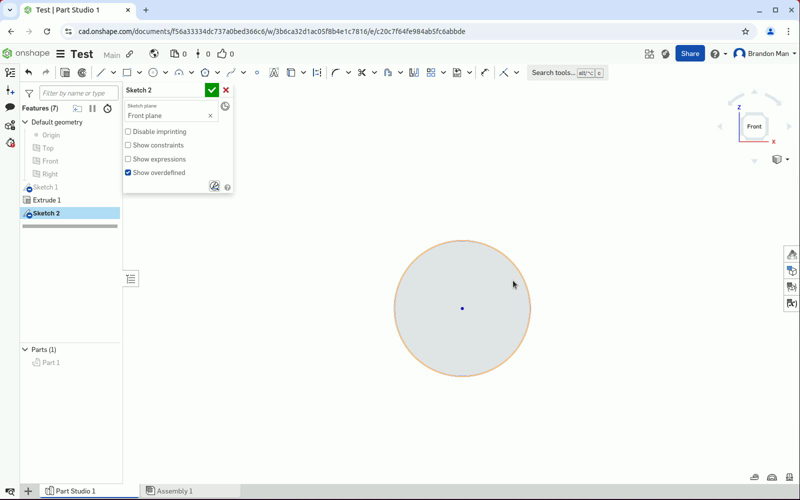
scroll(-6)
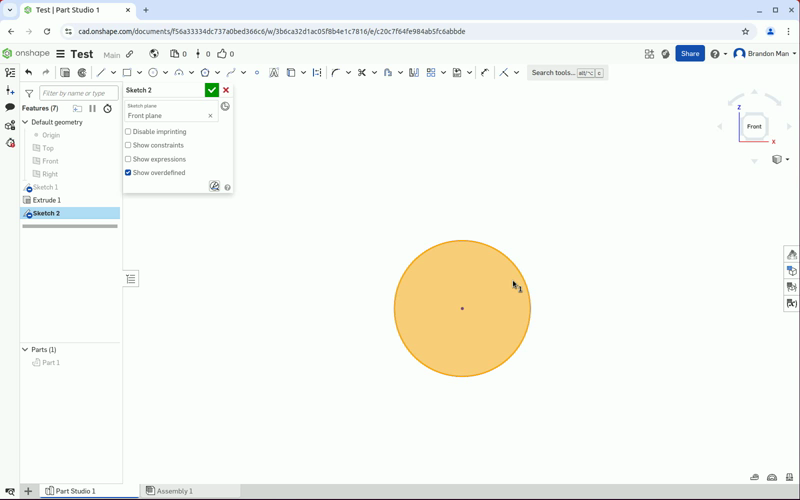
scroll(-6)
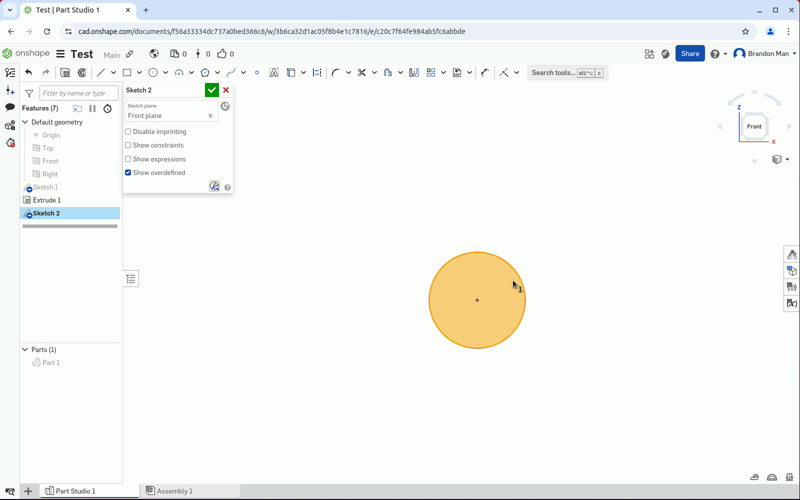
scroll(-6)
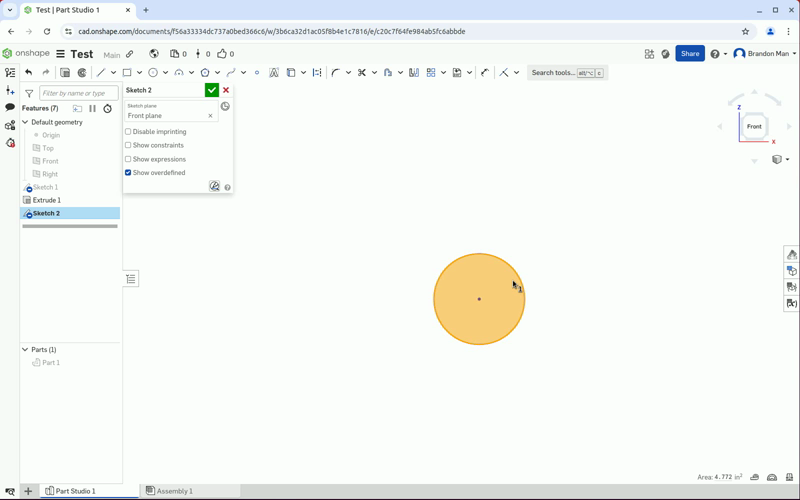
scroll(-6)
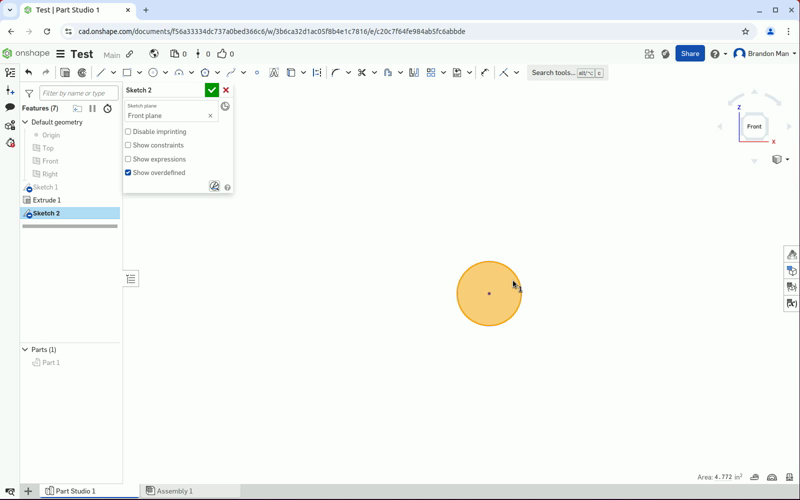
scroll(-6)
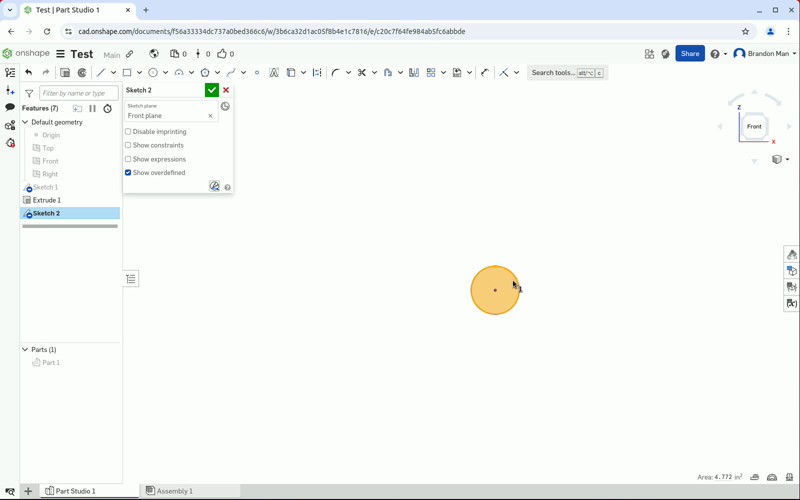
scroll(-6)
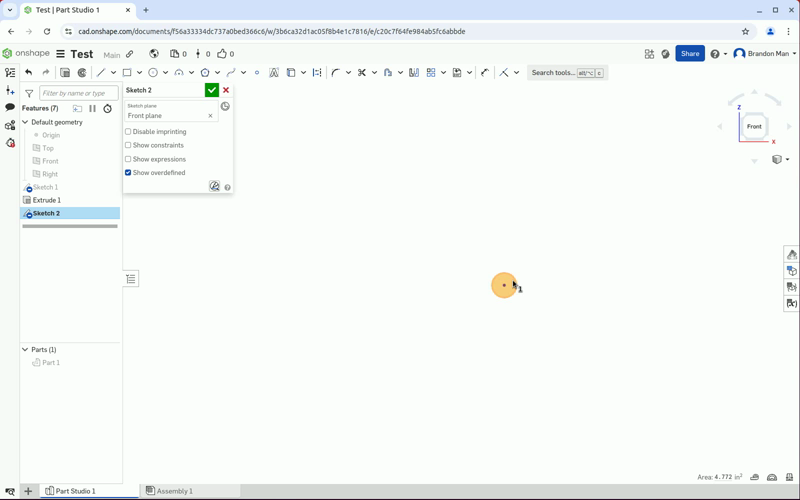
scroll(-6)
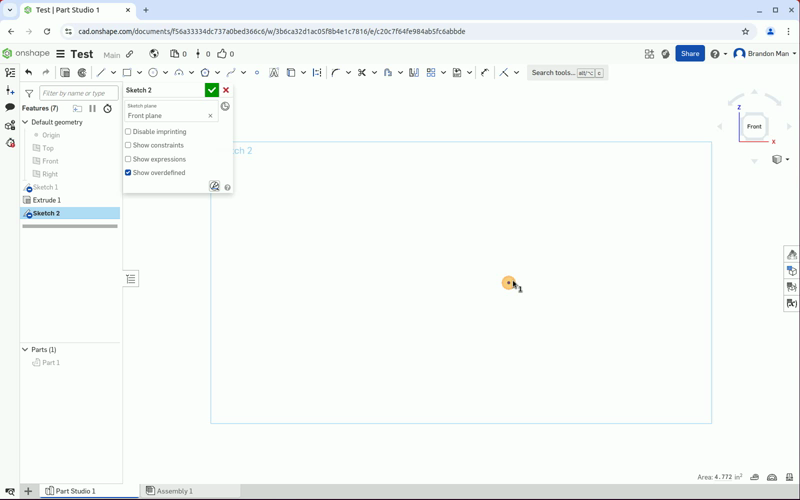
mouse_move(73, 352)
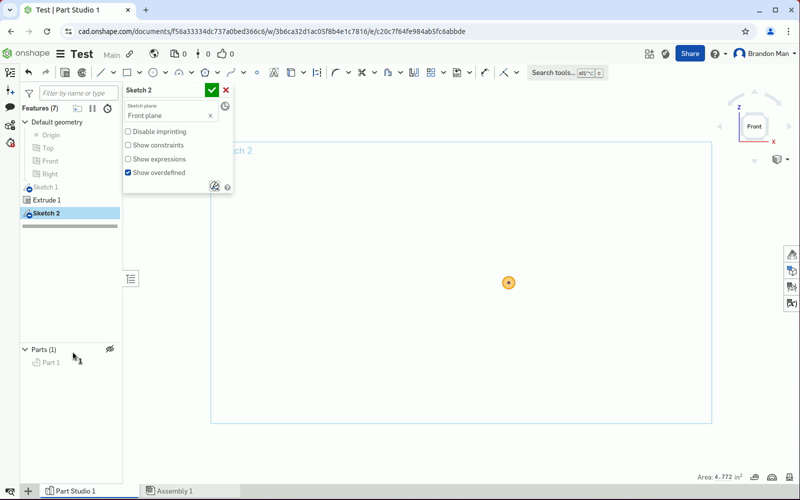
key(shift+y)
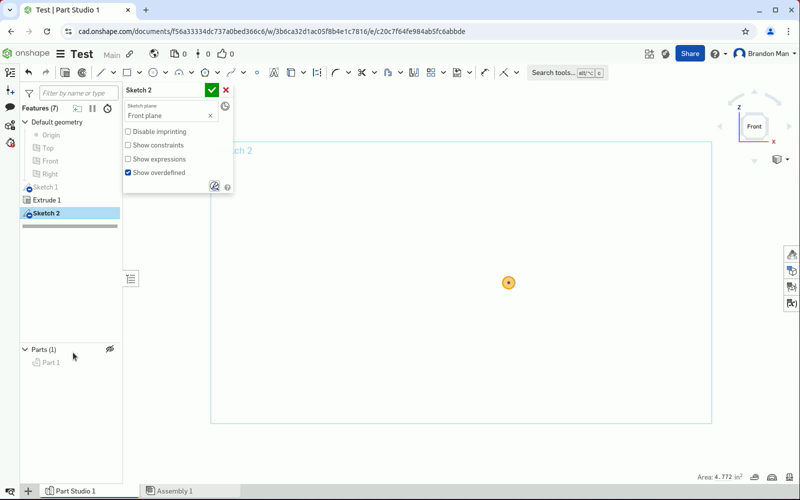
key(shift+e)
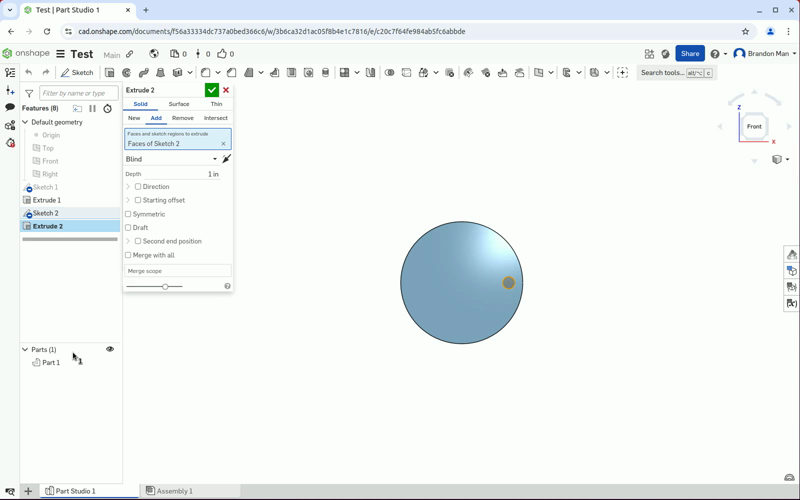
mouse_move(143, 106)
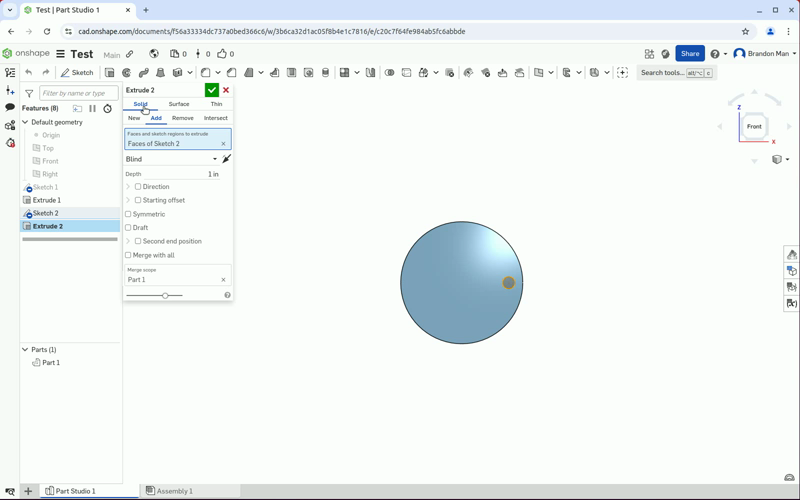
click(143, 106)
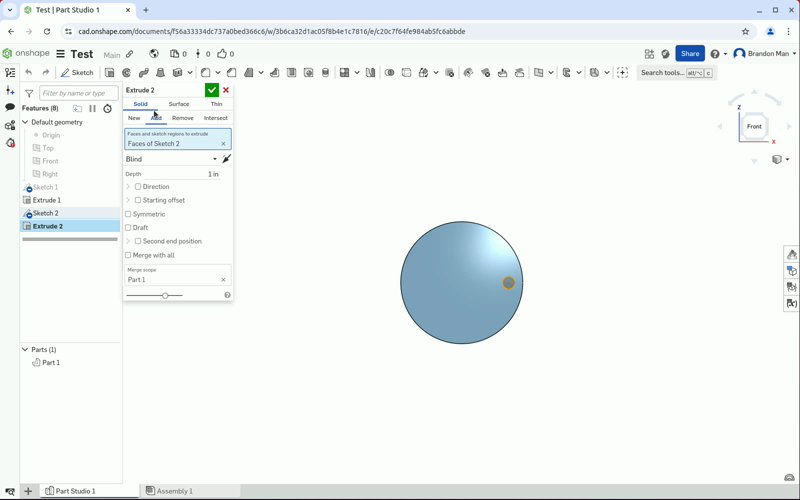
mouse_move(186, 120)
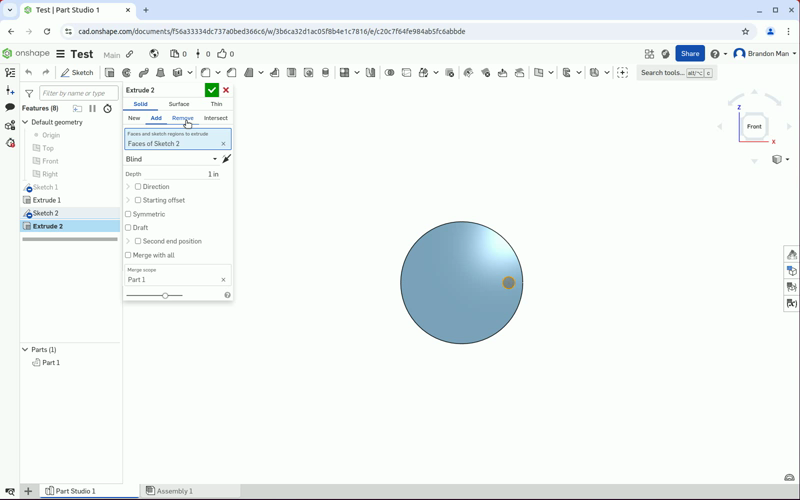
click(186, 120)
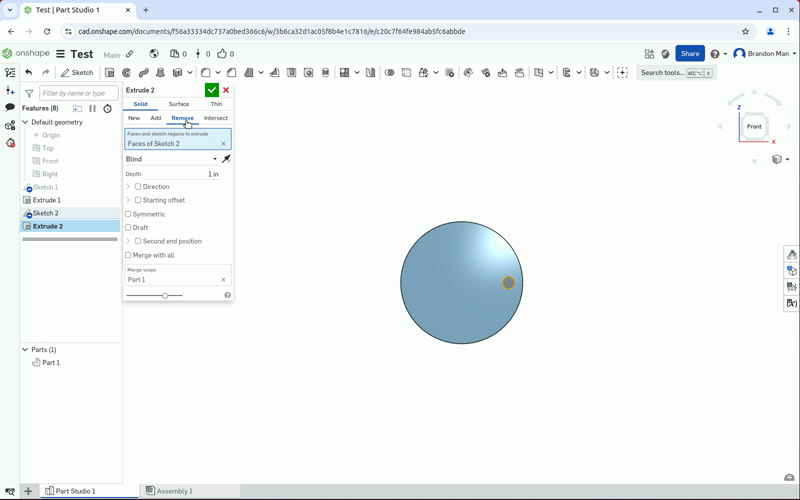
key(tab, 4)
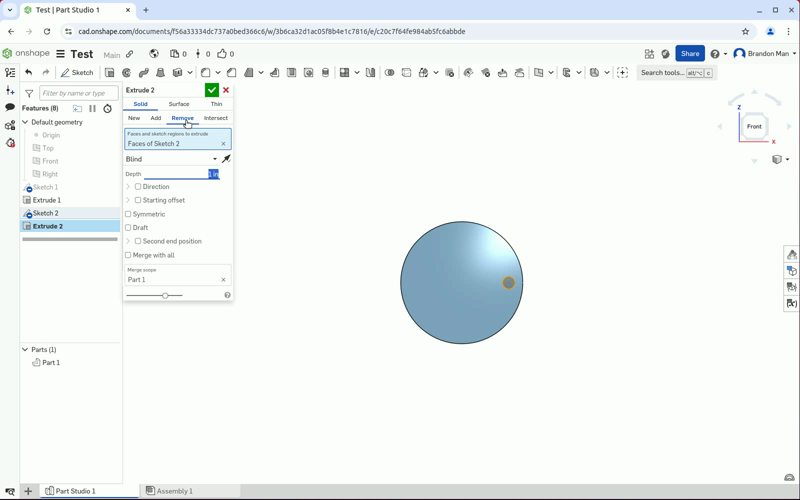
text(5.296)
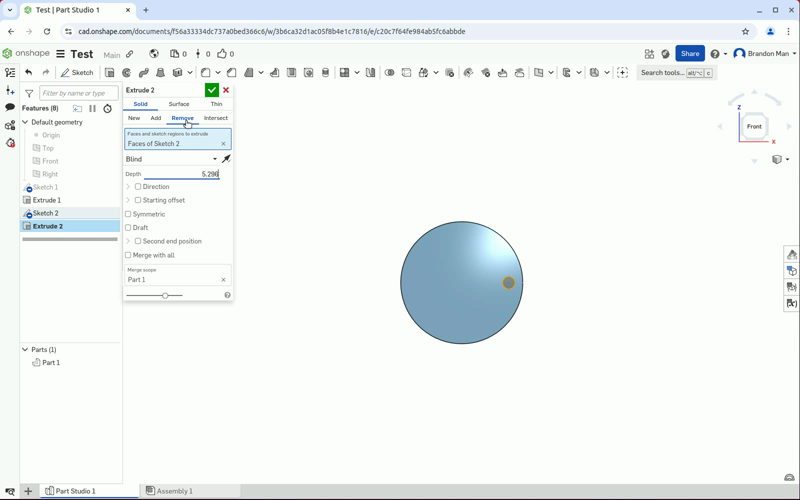
key(tab, 6)
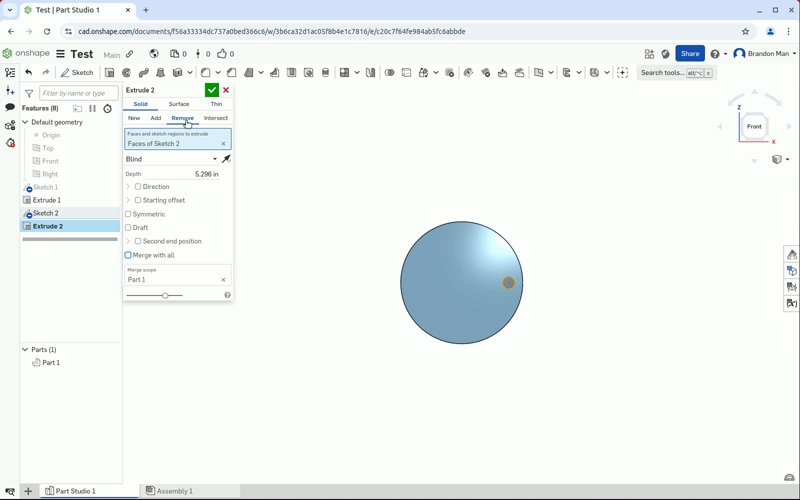
key(space)
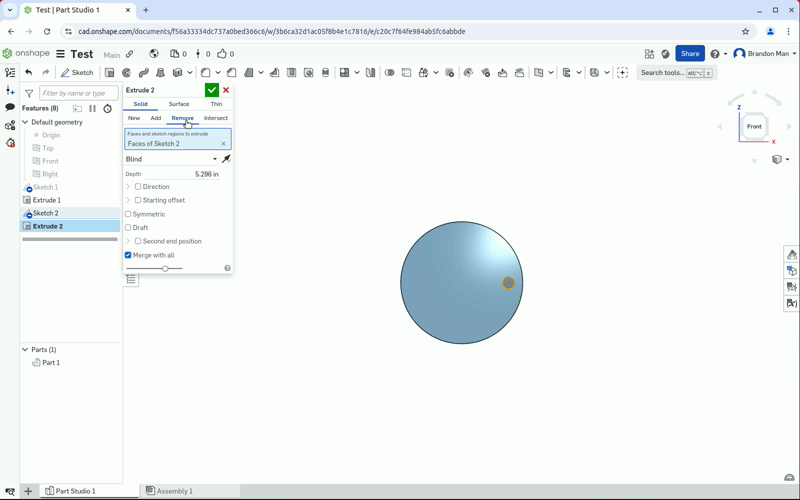
key(enter)
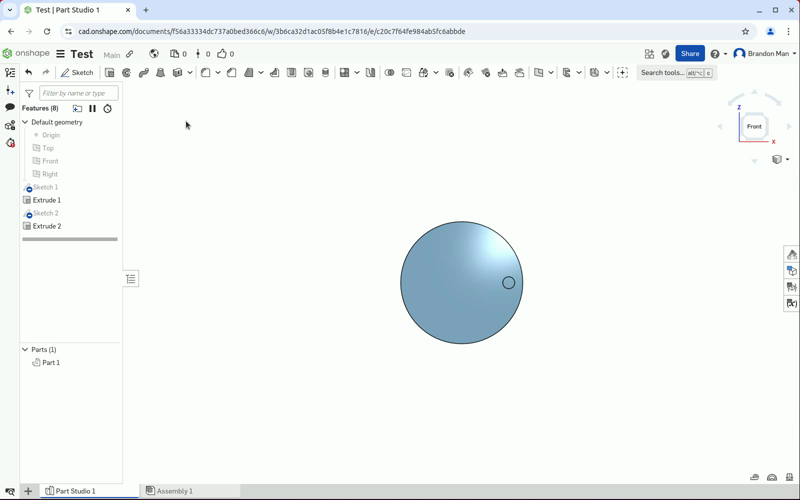
key(shift+h)
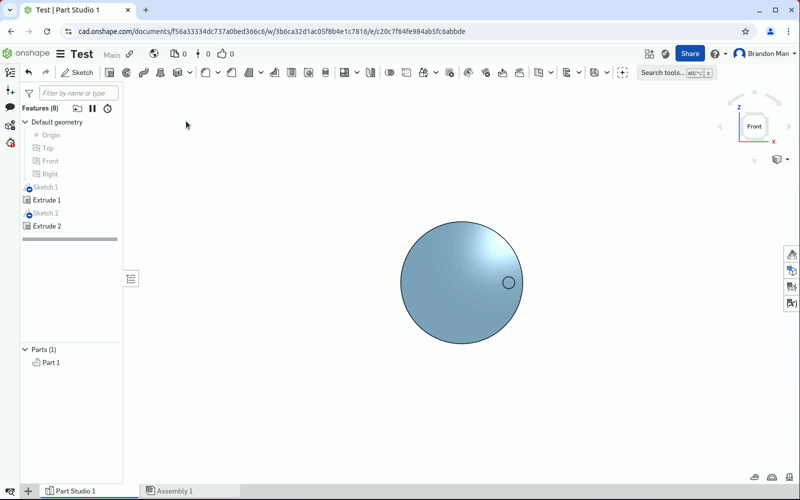
key(shift+h)
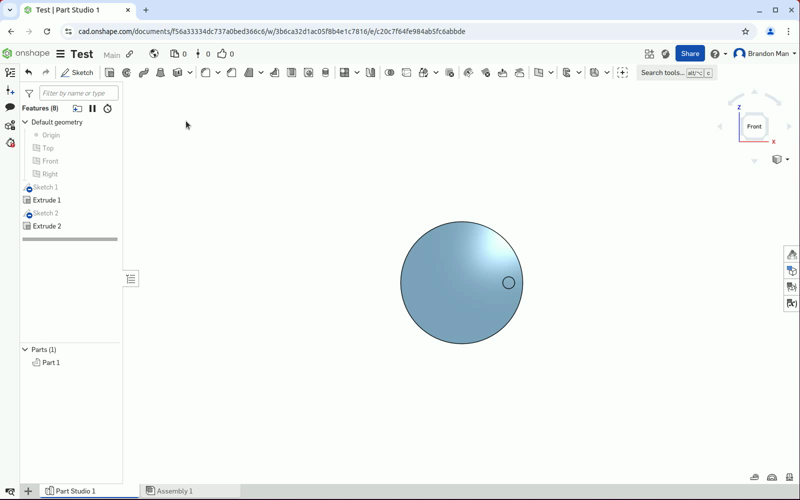
mouse_move(73, 189)
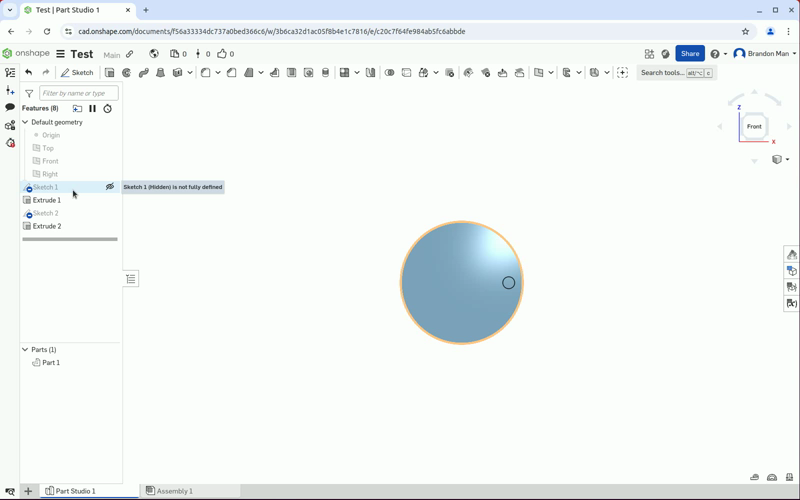
click(73, 189)
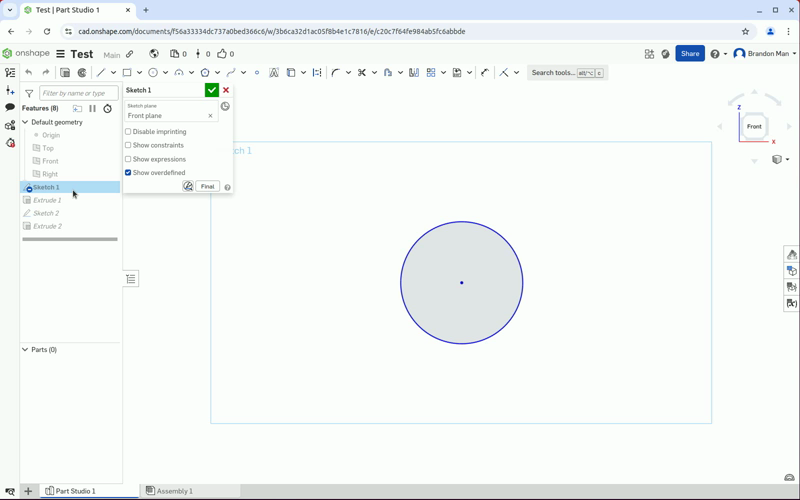
mouse_move(229, 92)
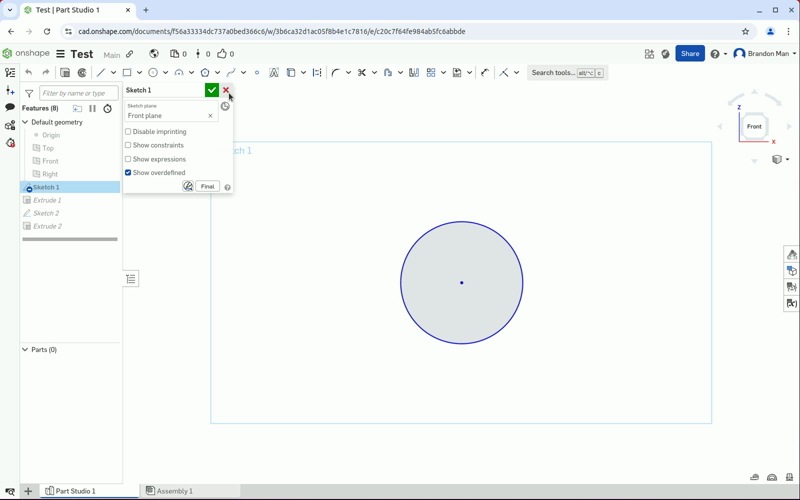
click(229, 92)
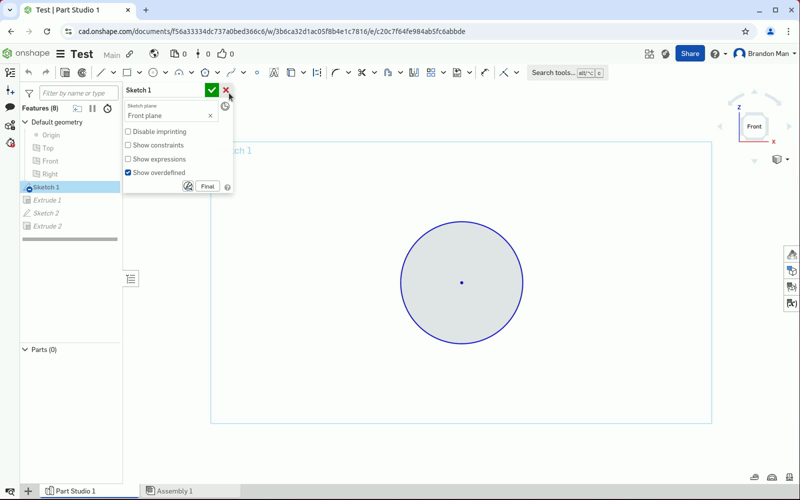
key(shift+s)
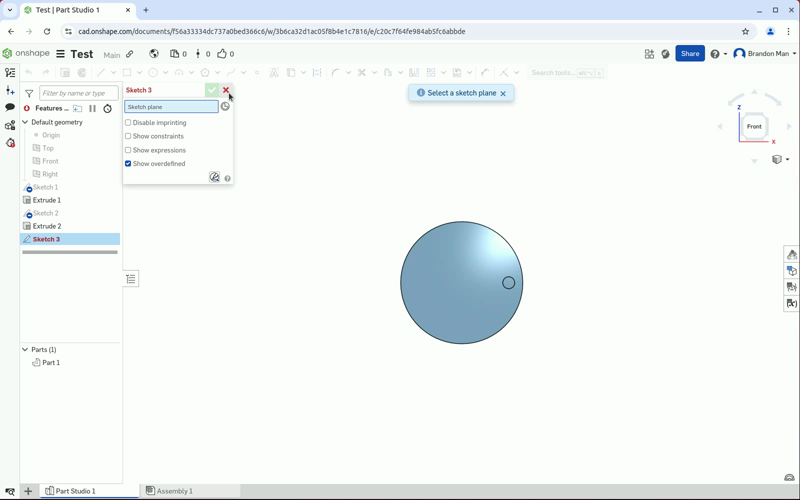
mouse_move(73, 163)
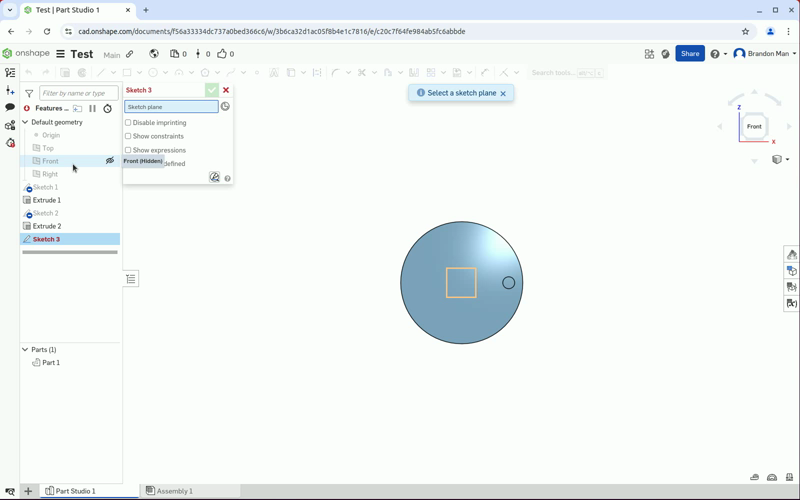
click(73, 163)
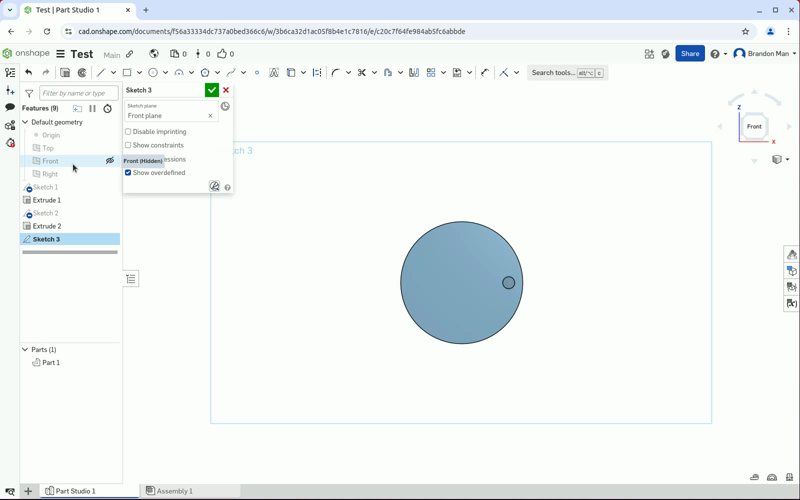
mouse_move(73, 352)
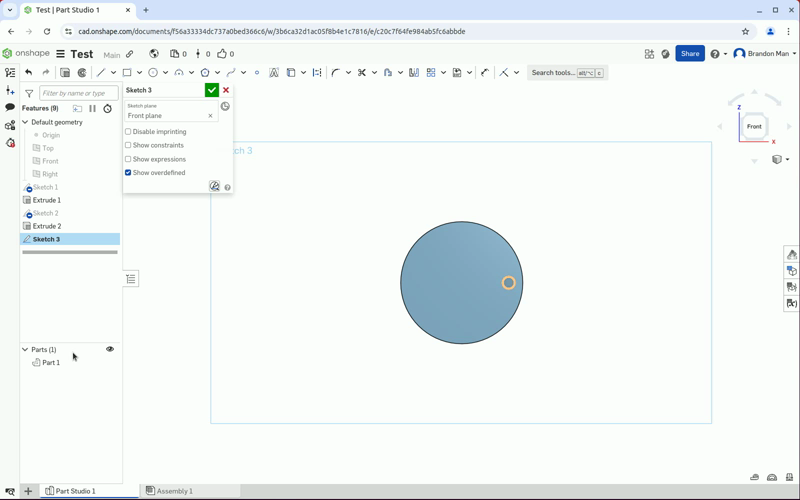
key(y)
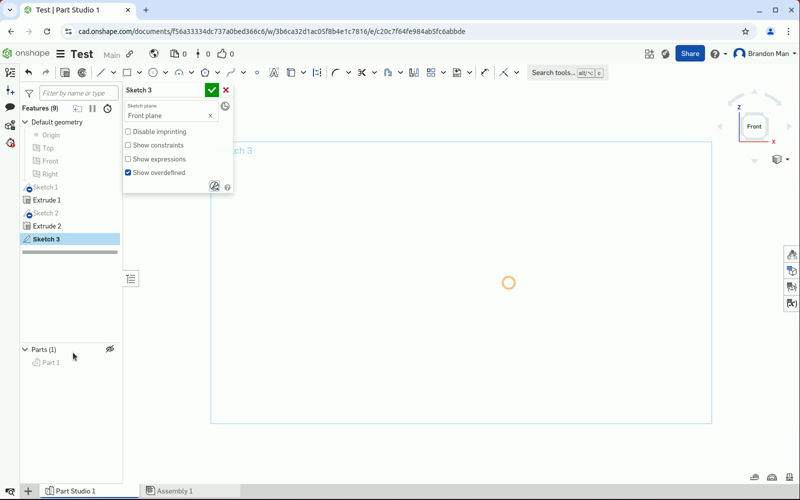
key(c)
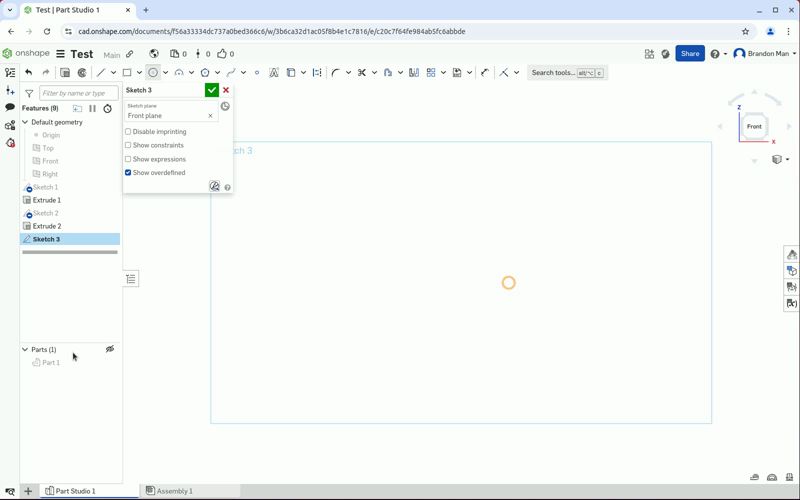
key_down(shift)
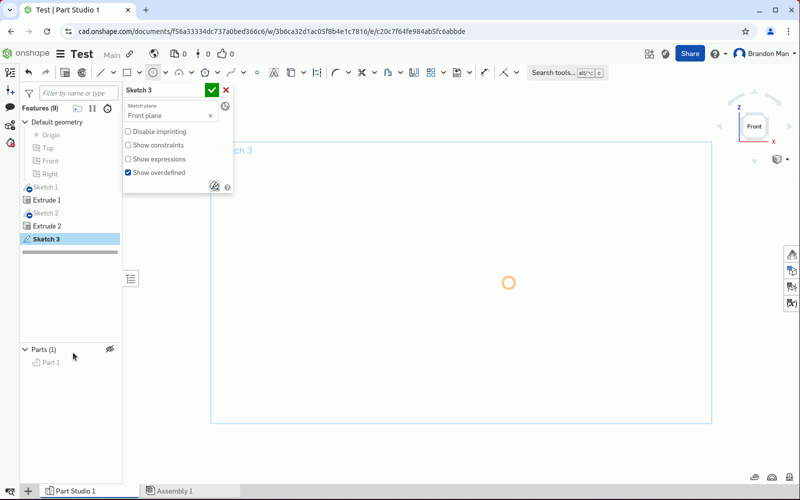
mouse_move(437, 241)
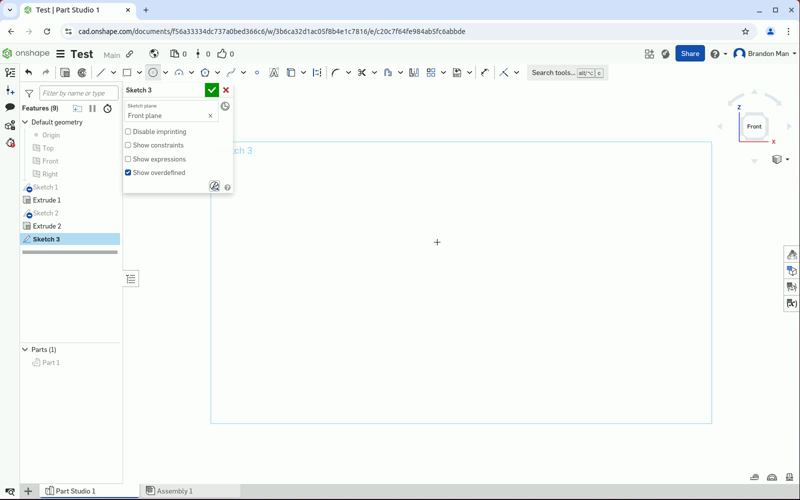
click(437, 241)
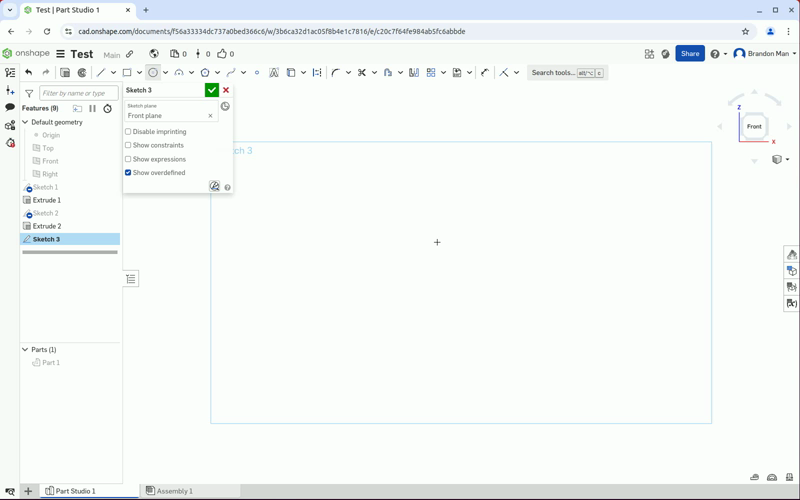
key_up(shift)
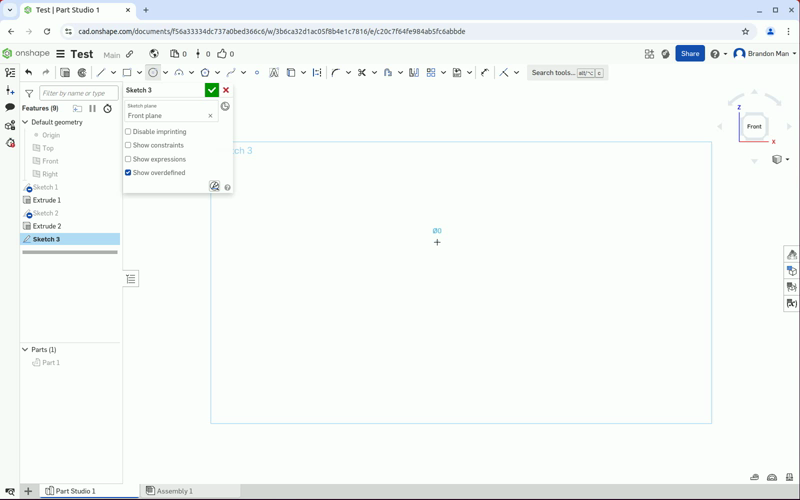
mouse_move(443, 241)
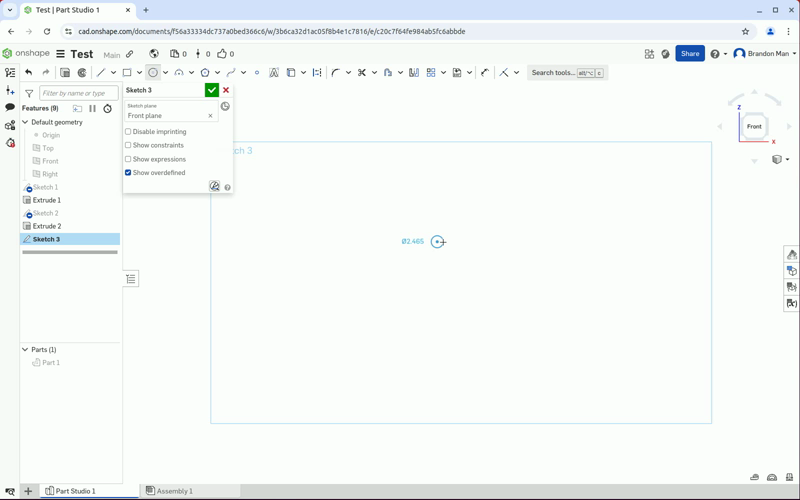
click(443, 241)
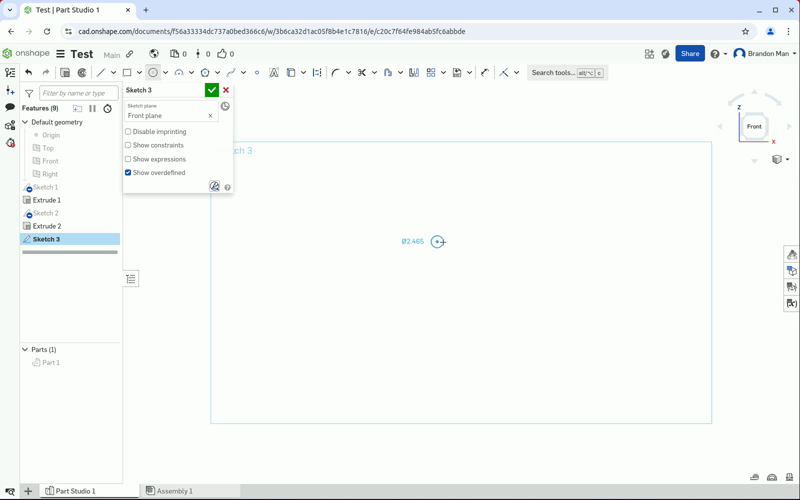
key(esc)
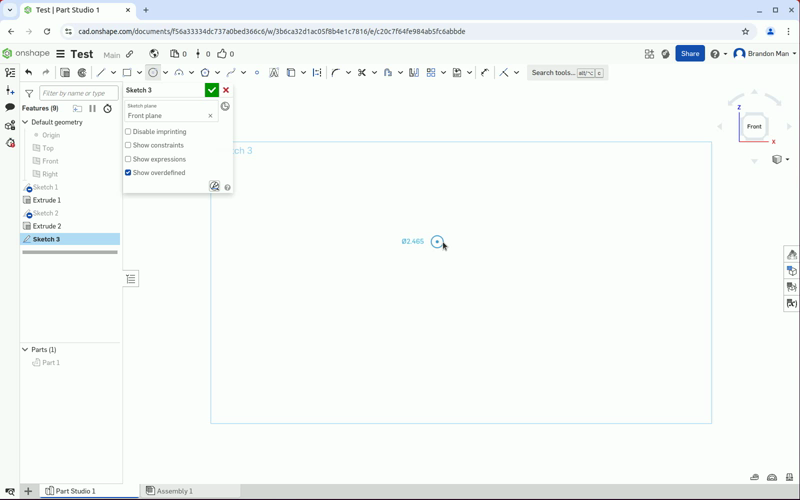
mouse_move(441, 242)
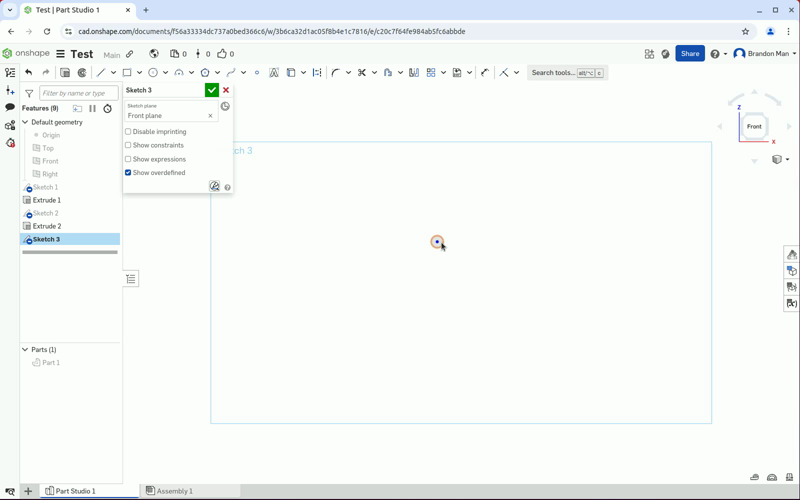
scroll(6)
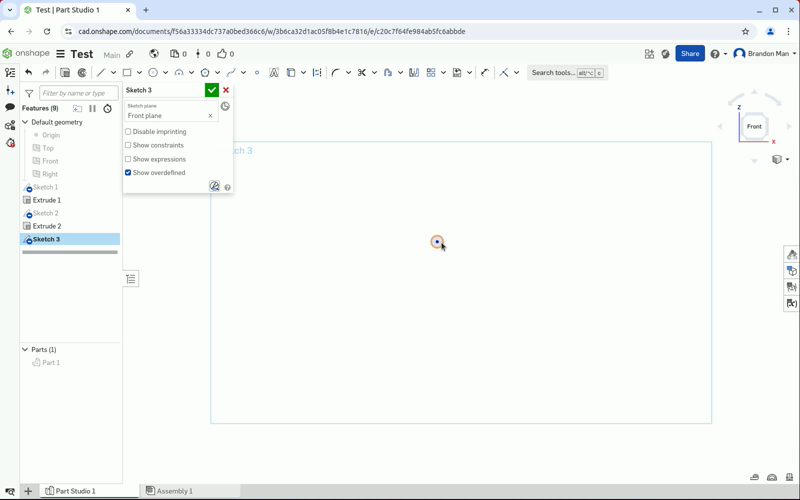
scroll(6)
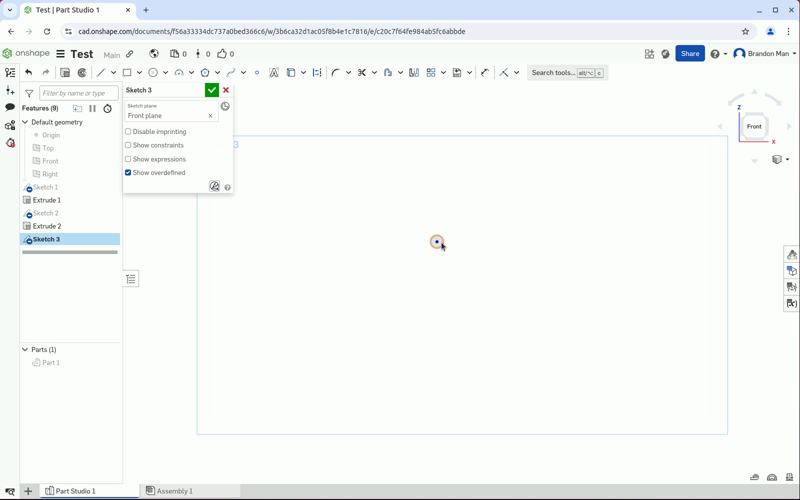
scroll(6)
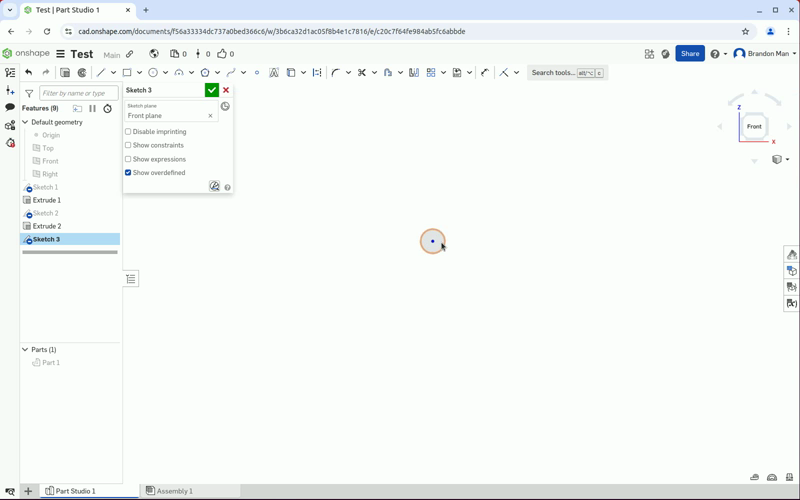
scroll(6)
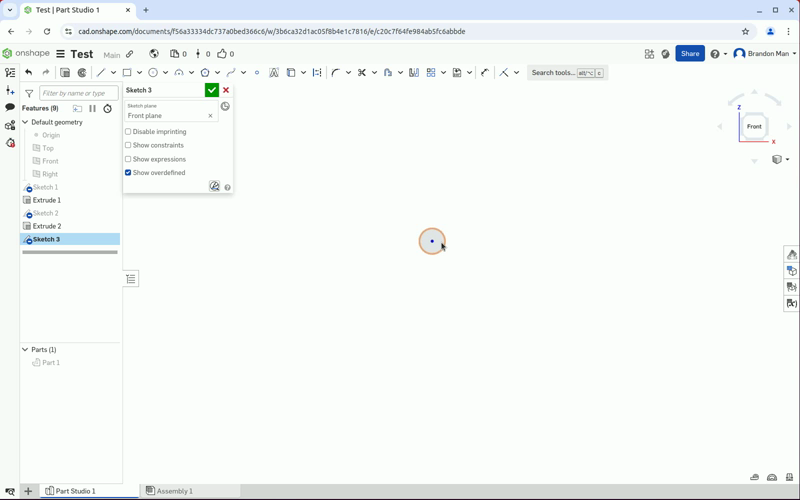
scroll(6)
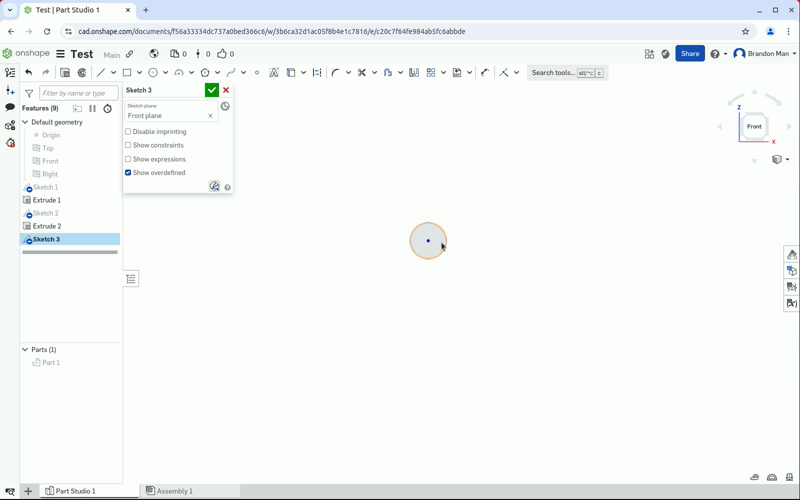
scroll(6)
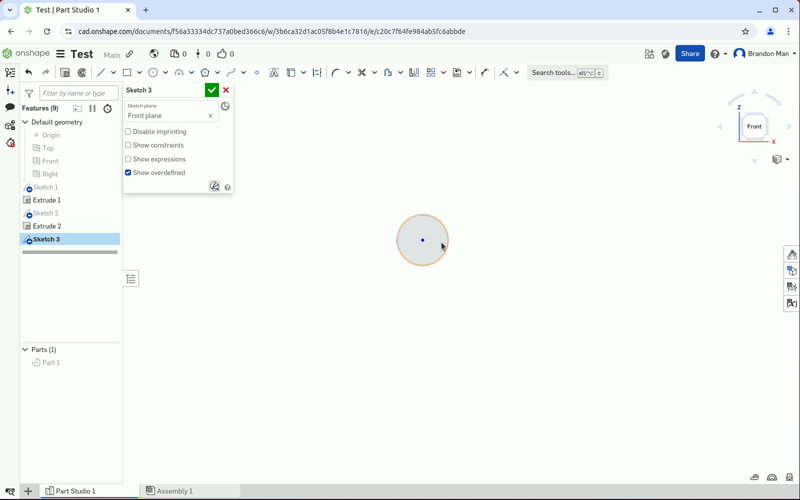
scroll(6)
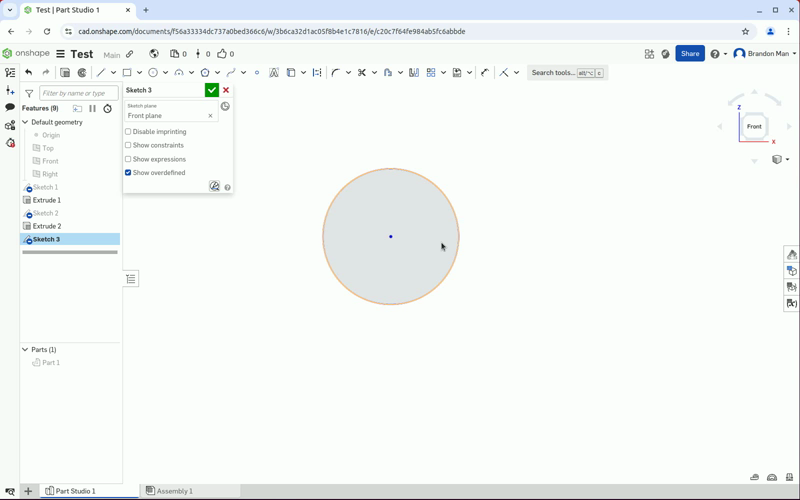
click(441, 242)
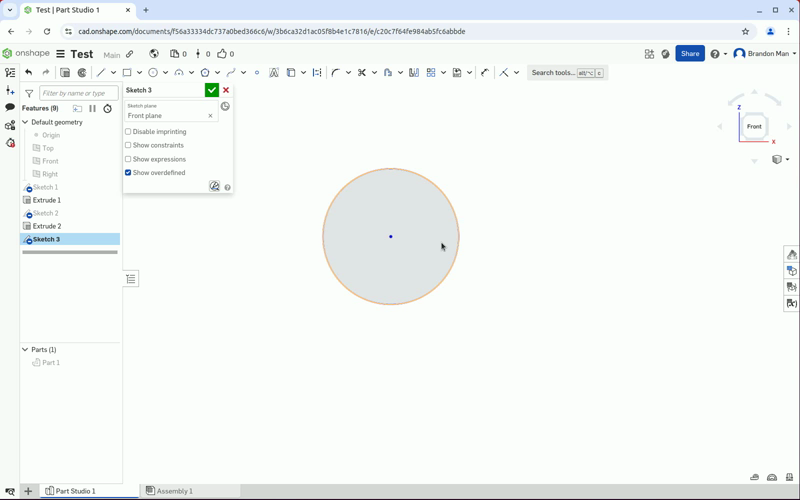
scroll(-6)
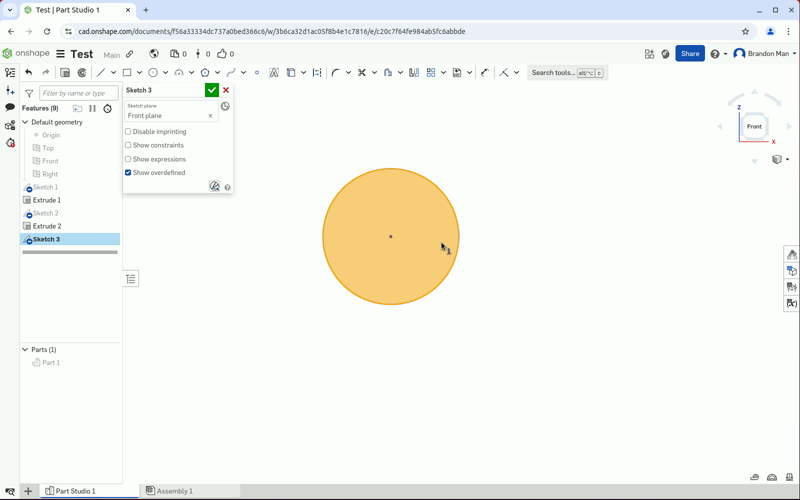
scroll(-6)
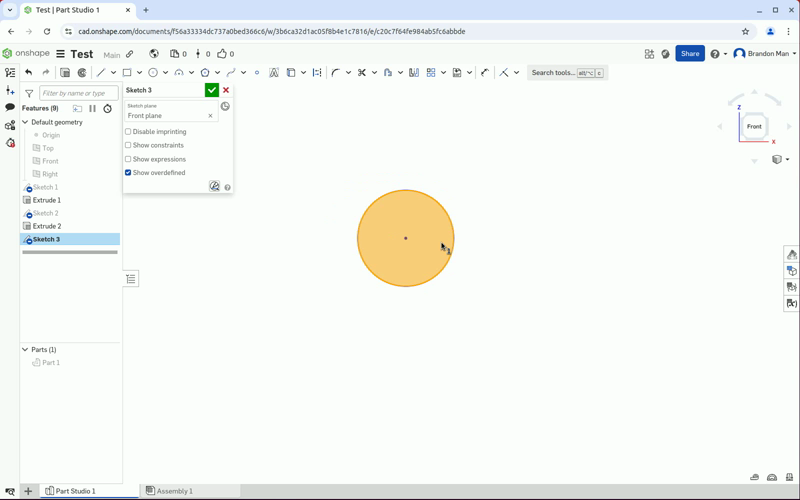
scroll(-6)
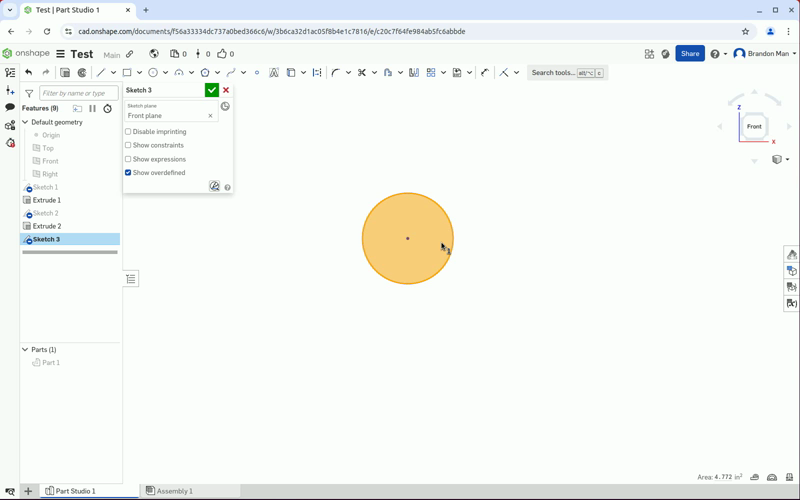
scroll(-6)
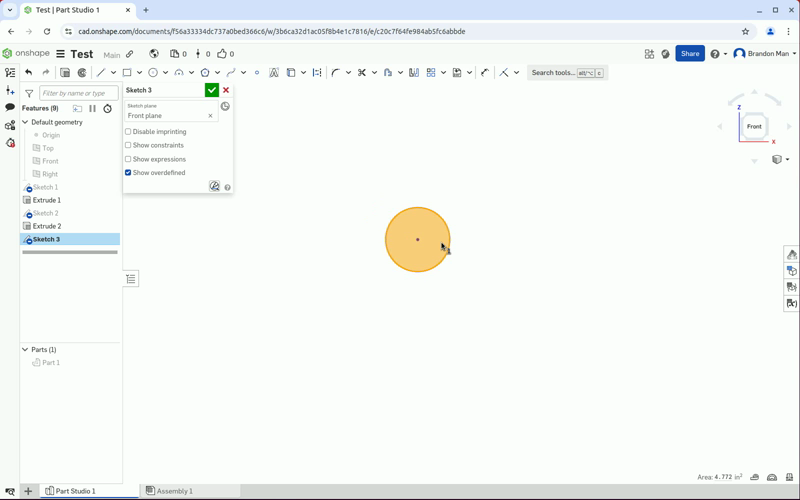
scroll(-6)
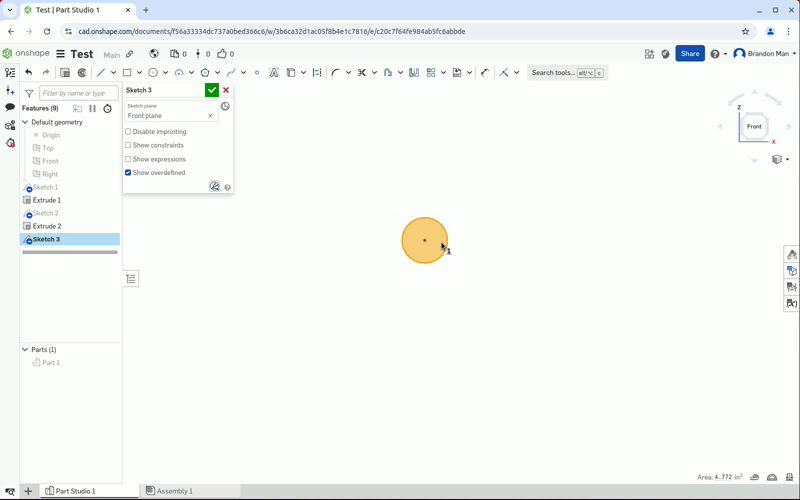
scroll(-6)
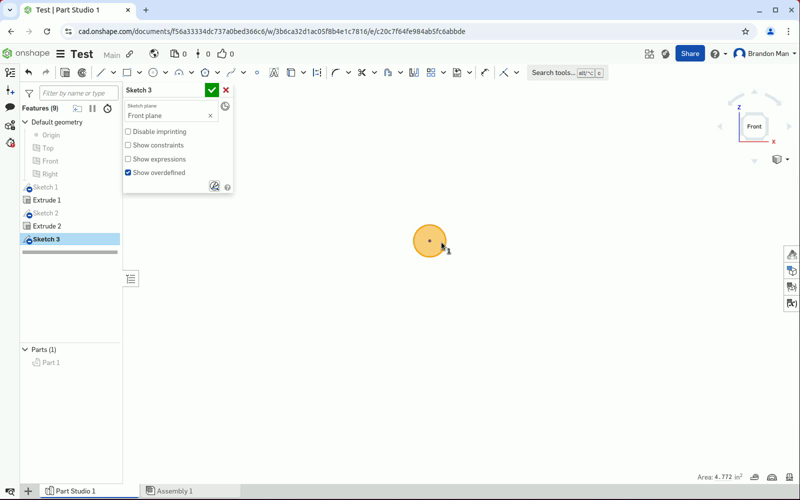
scroll(-6)
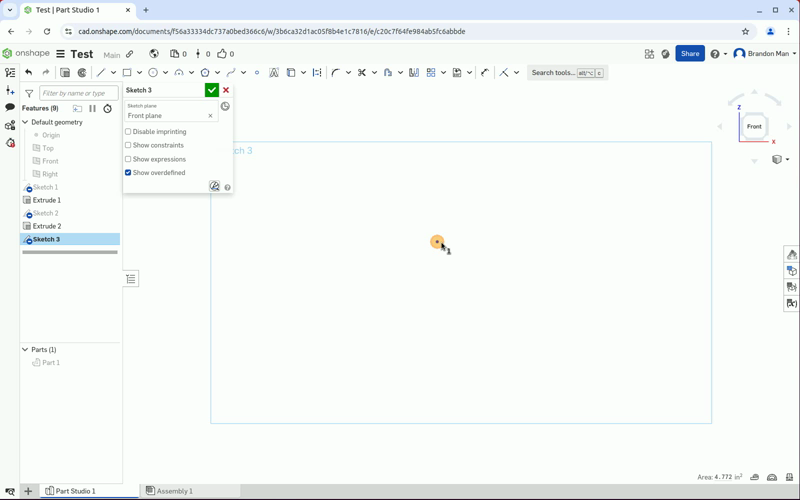
mouse_move(73, 352)
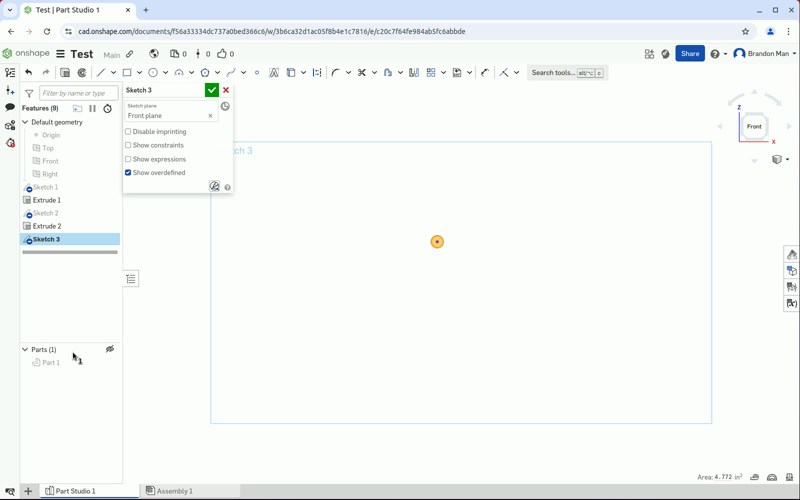
key(shift+y)
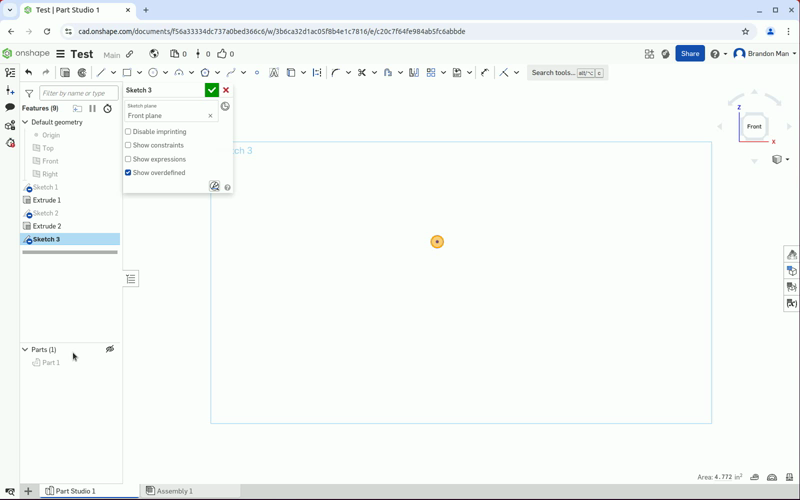
key(shift+e)
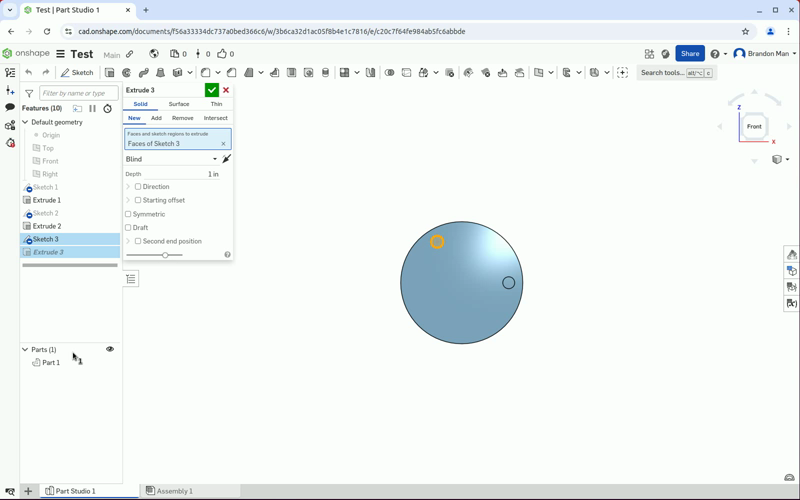
mouse_move(143, 106)
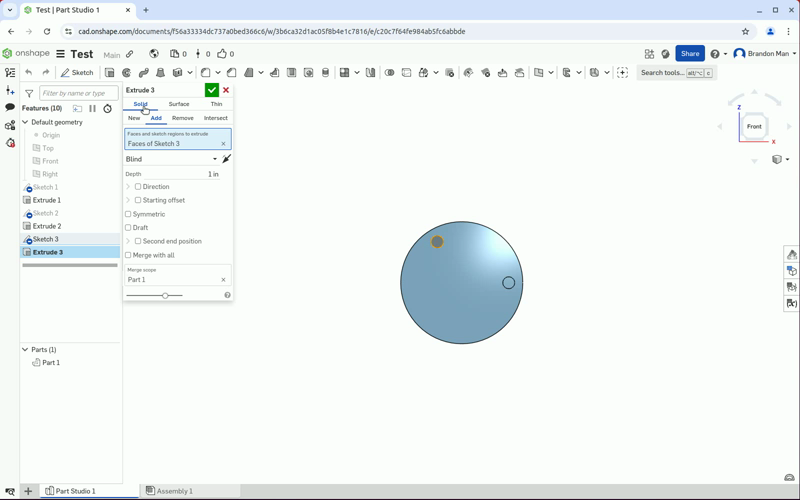
click(143, 106)
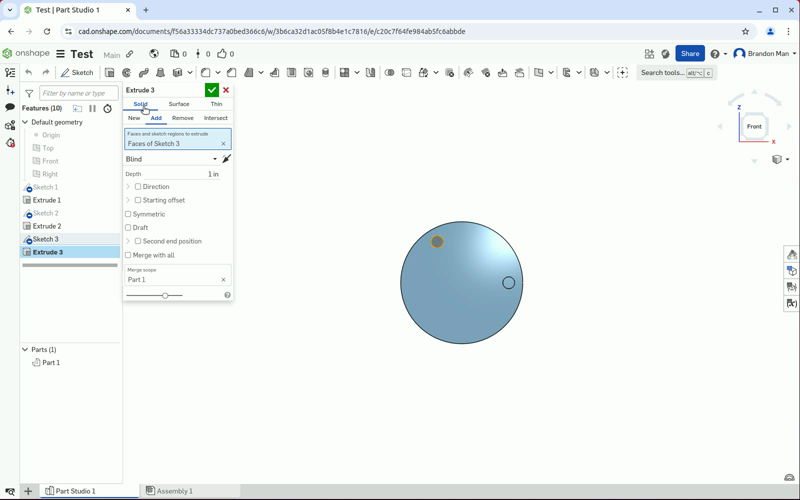
mouse_move(186, 120)
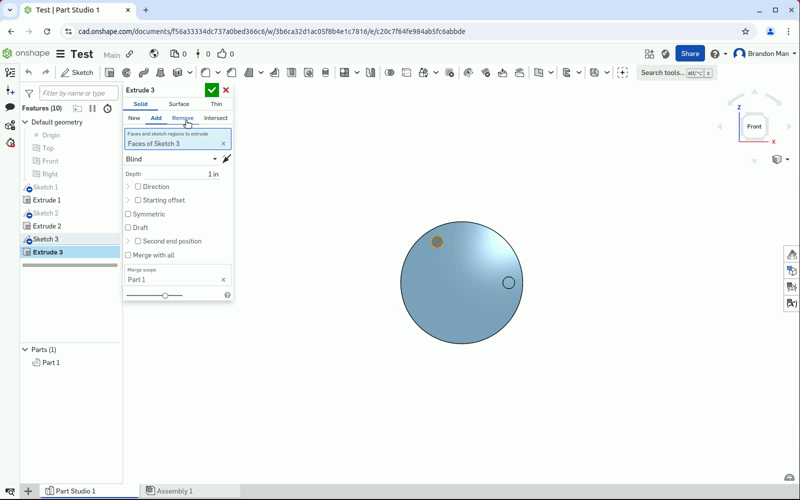
click(186, 120)
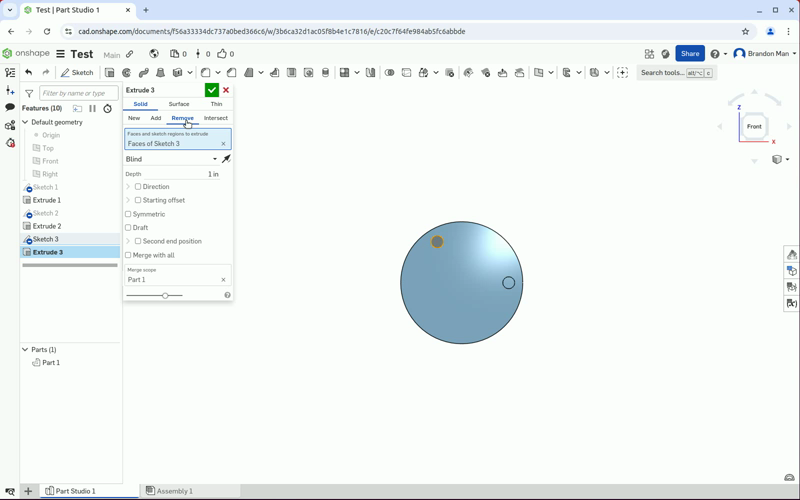
key(tab, 4)
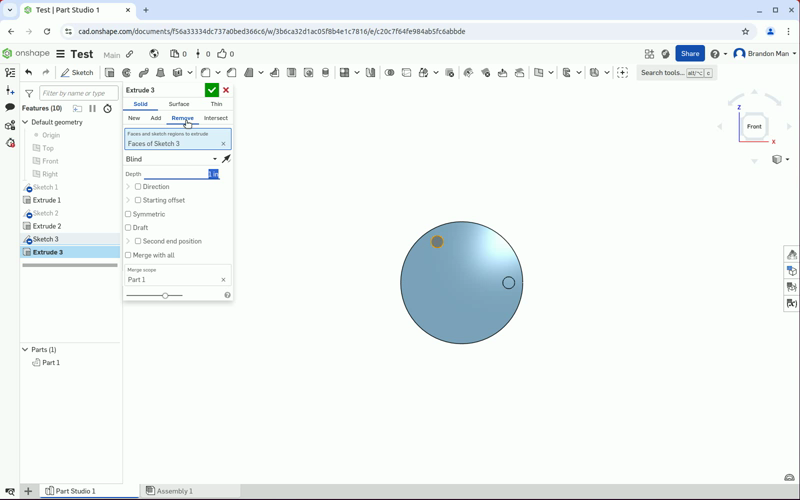
text(5.296)
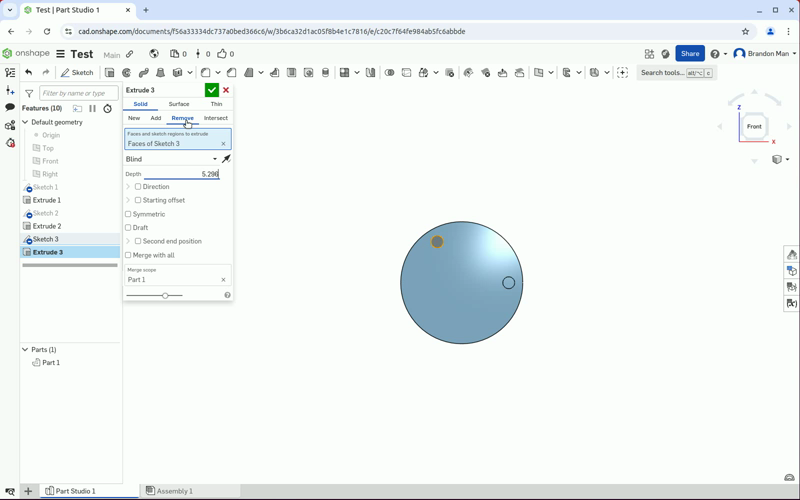
key(tab, 6)
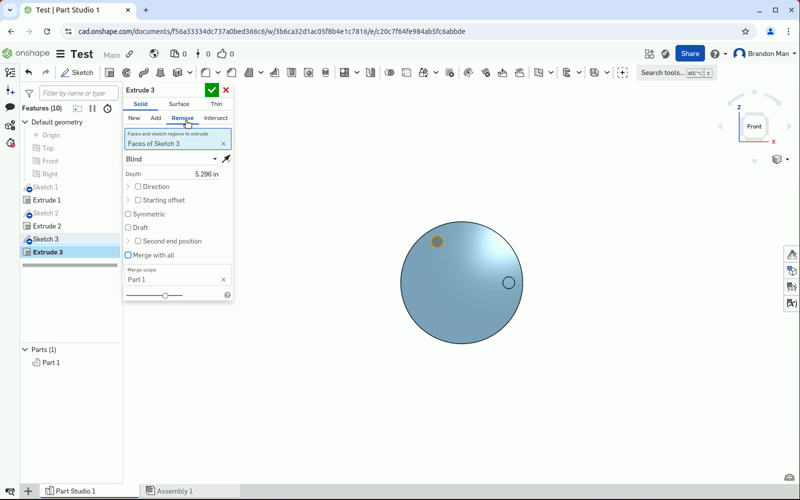
key(space)
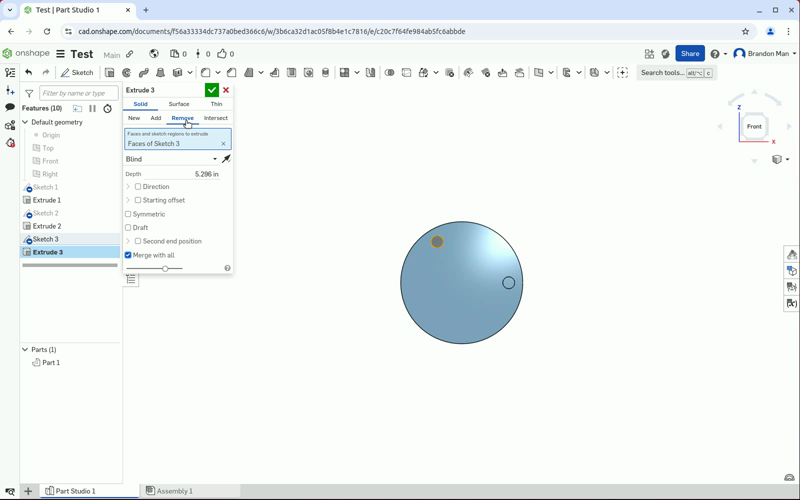
key(enter)
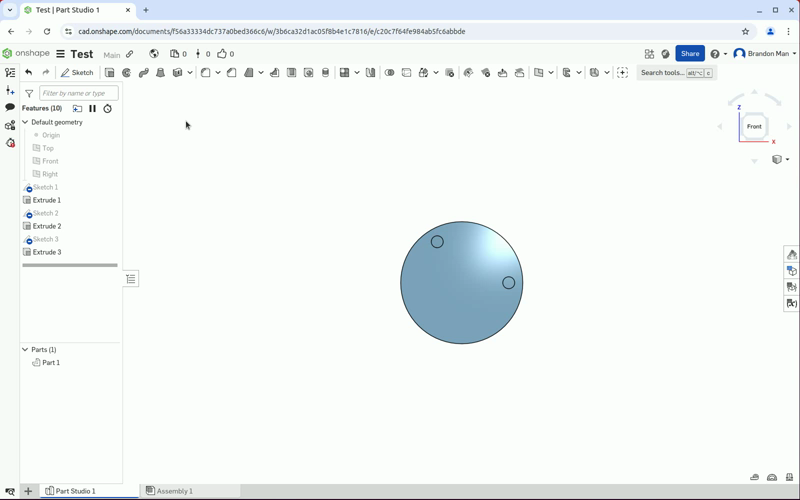
key(shift+h)
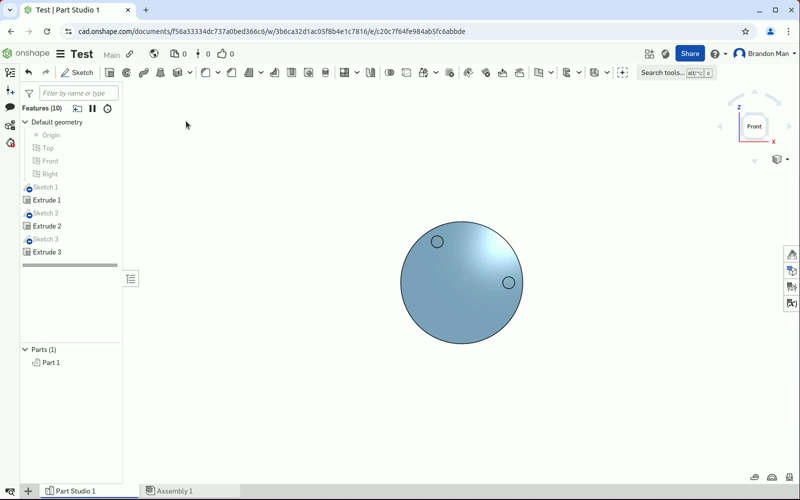
key(shift+h)
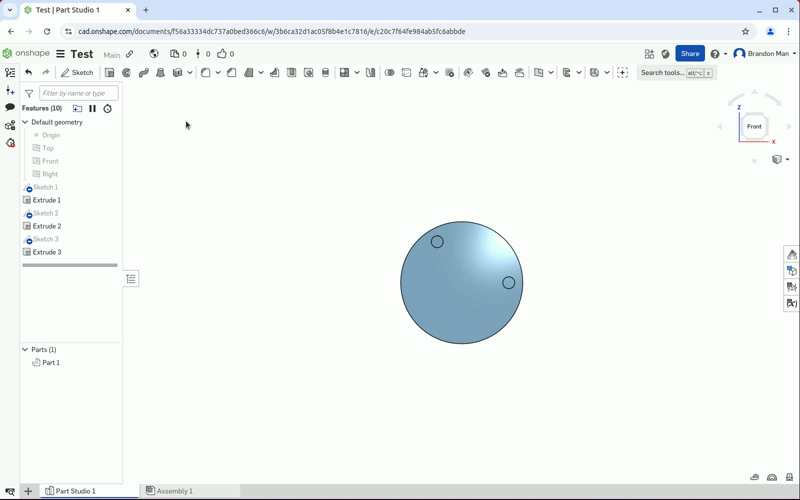
mouse_move(73, 189)
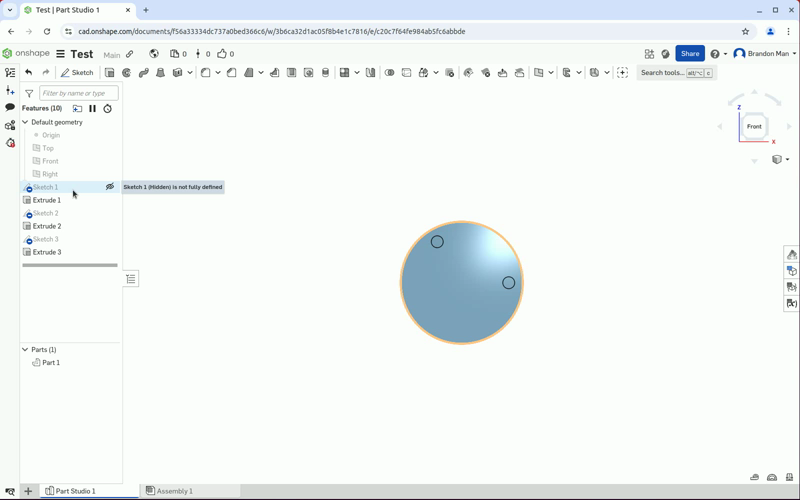
click(73, 189)
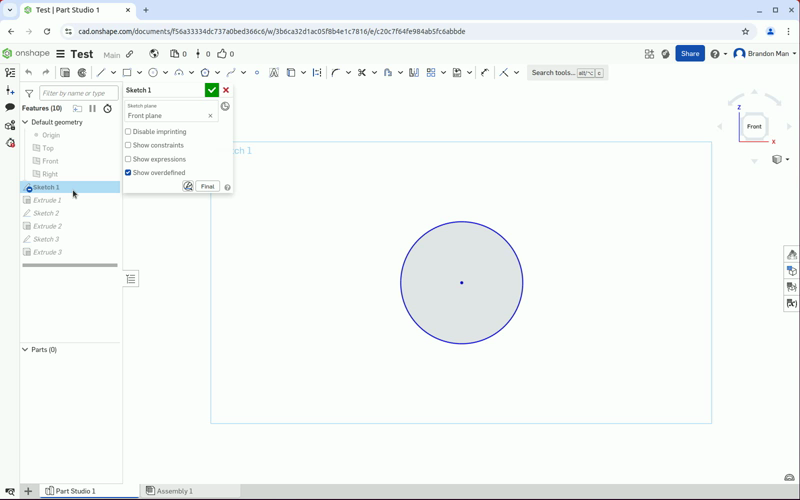
mouse_move(229, 92)
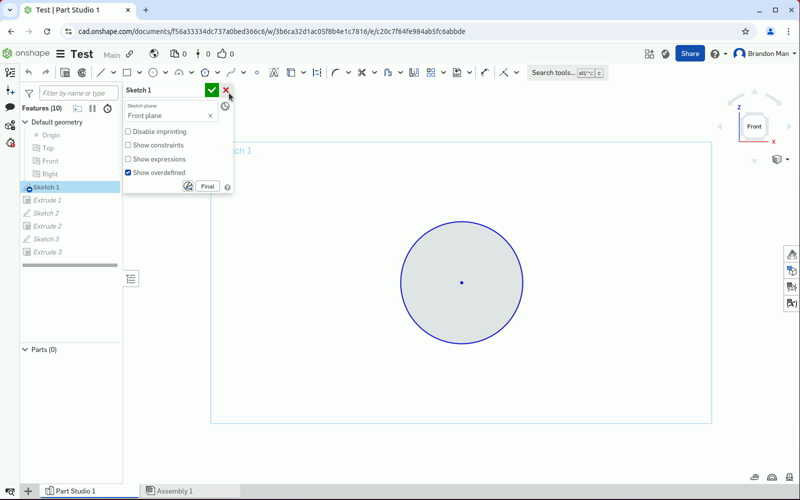
click(229, 92)
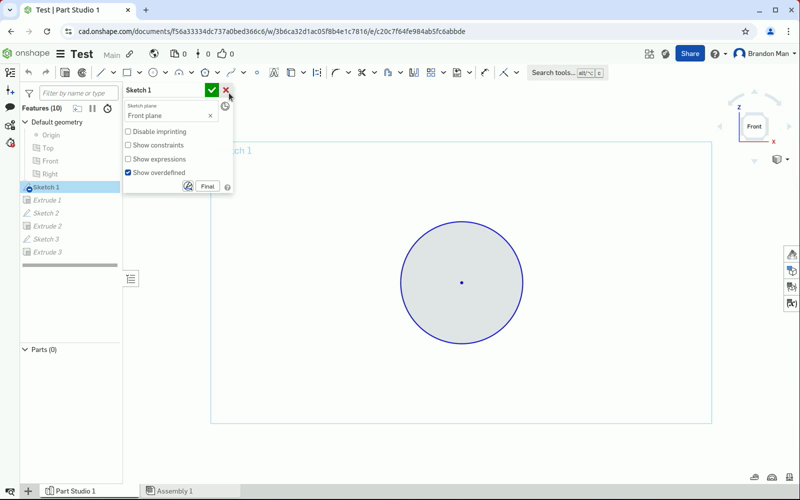
key(shift+s)
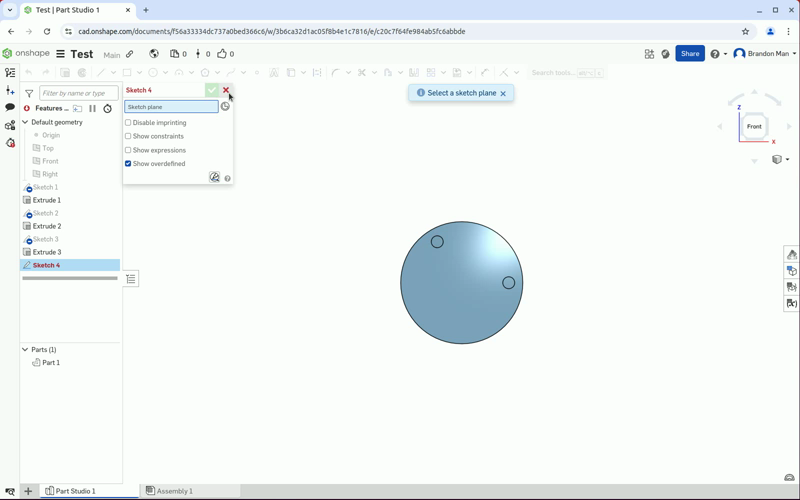
mouse_move(73, 163)
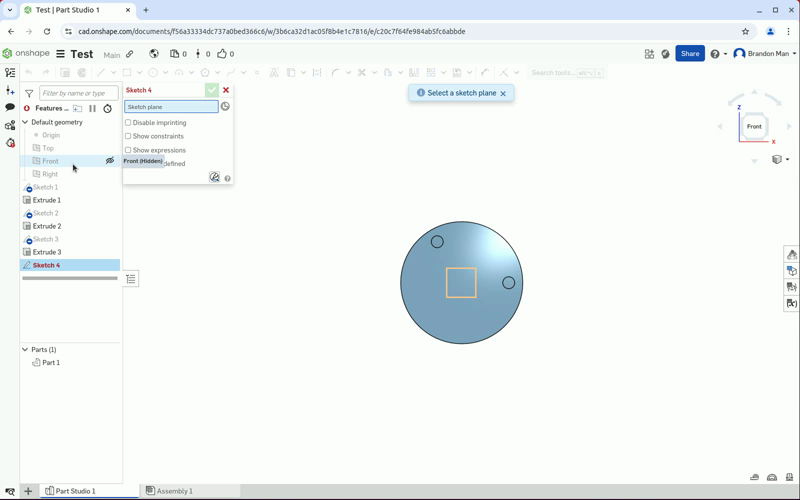
click(73, 163)
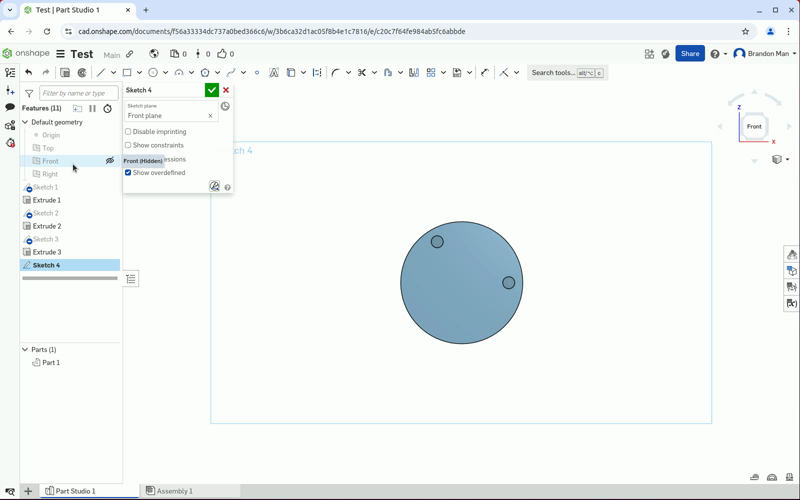
mouse_move(73, 352)
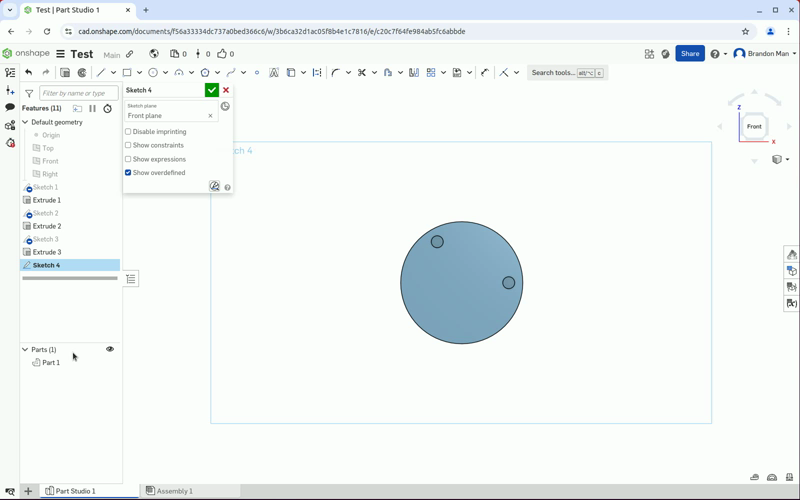
key(y)
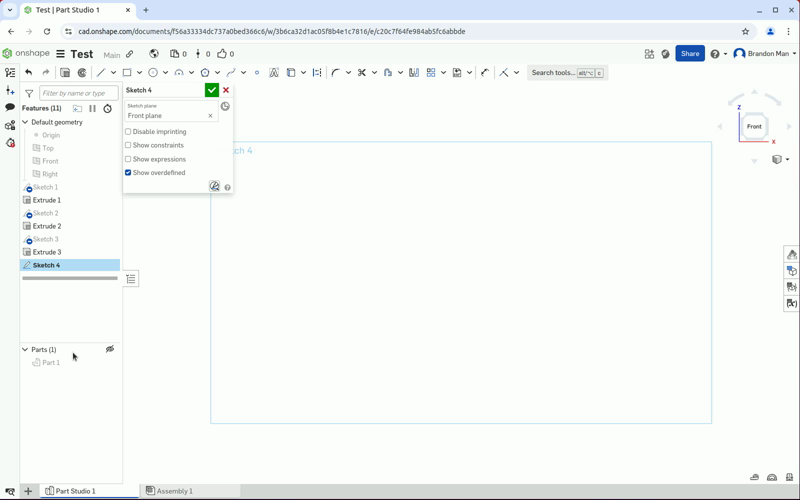
key(c)
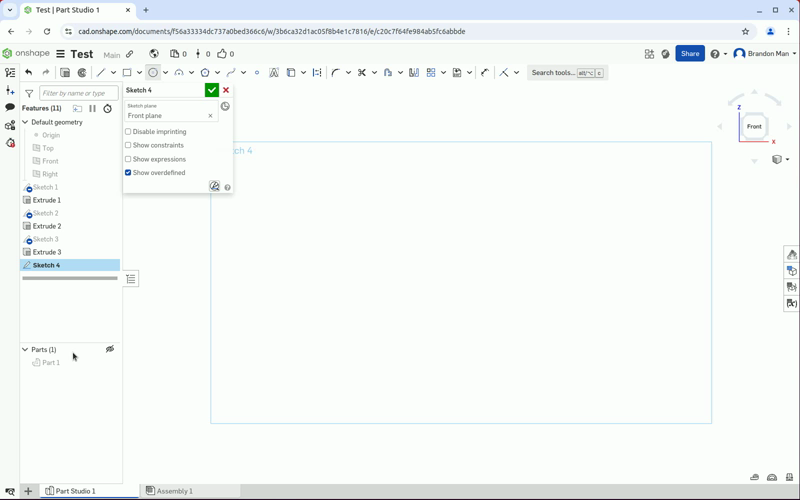
key_down(shift)
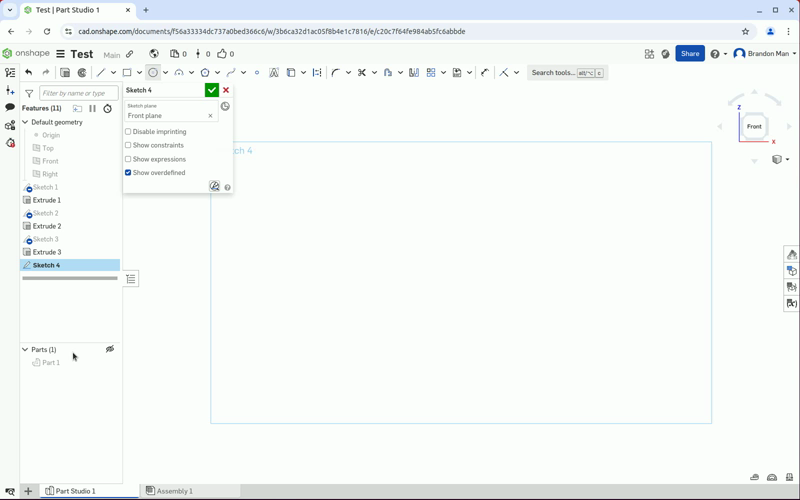
mouse_move(437, 324)
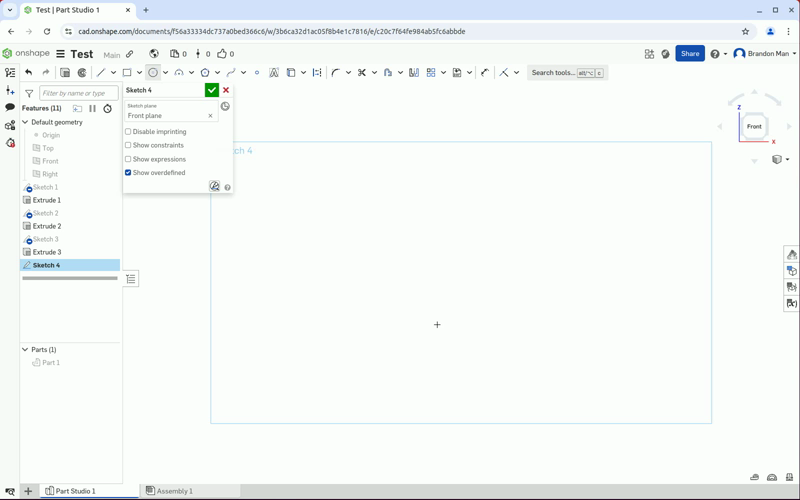
click(437, 324)
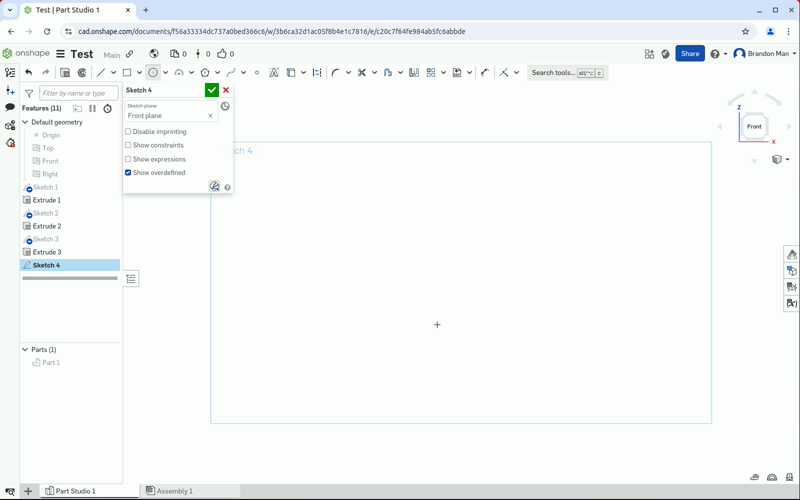
key_up(shift)
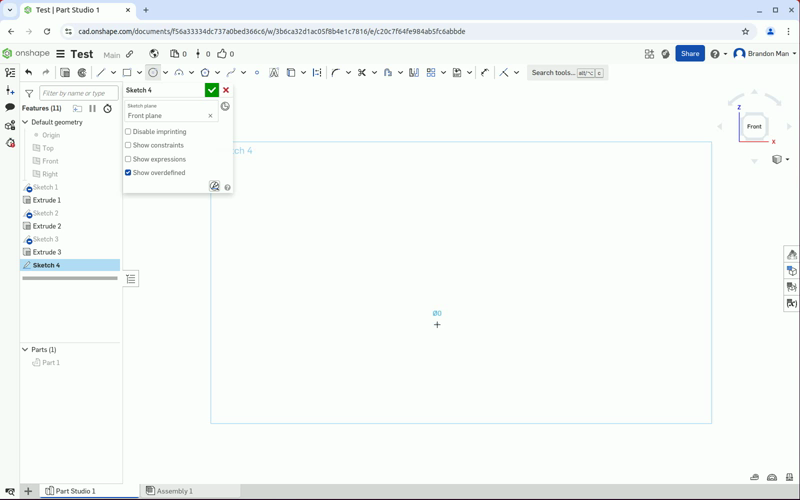
mouse_move(443, 324)
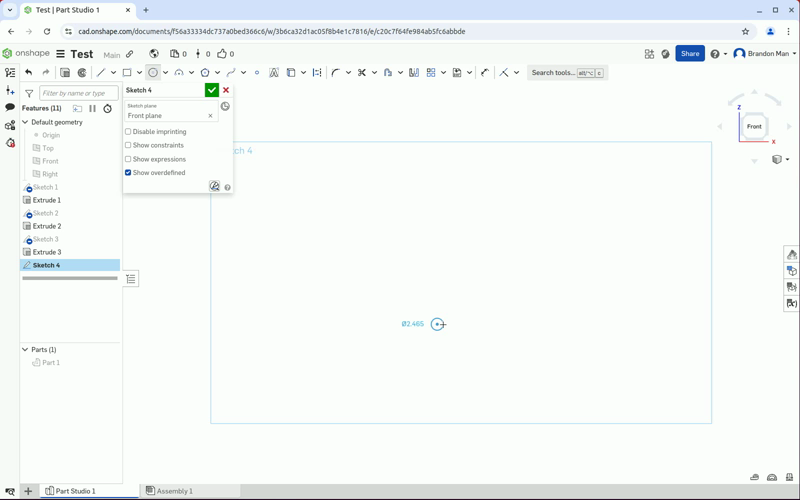
click(443, 324)
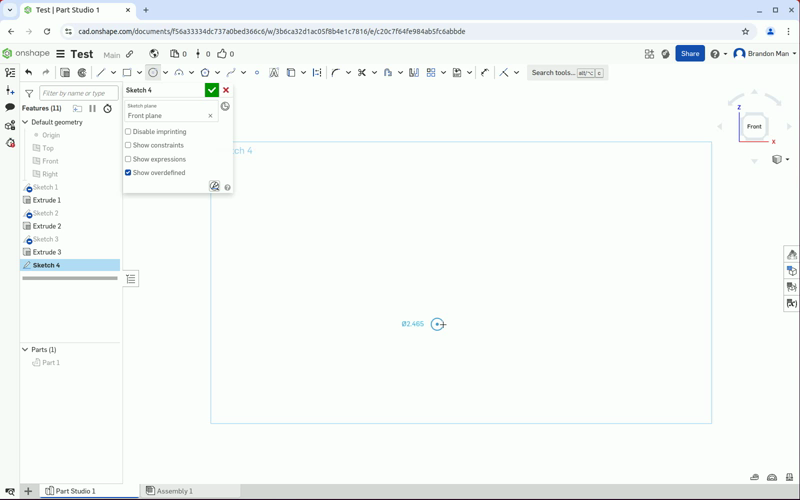
key(esc)
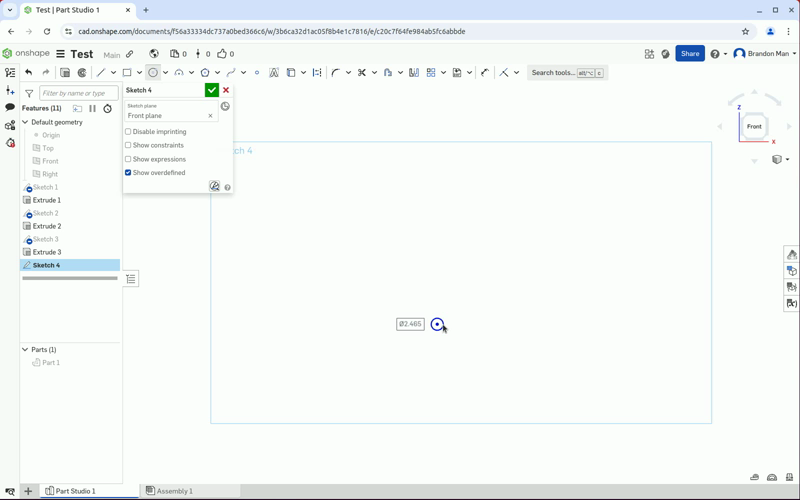
mouse_move(437, 318)
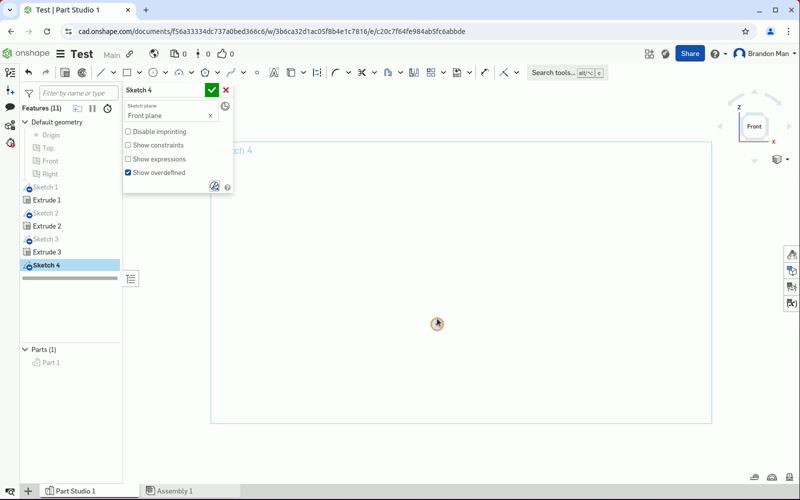
scroll(6)
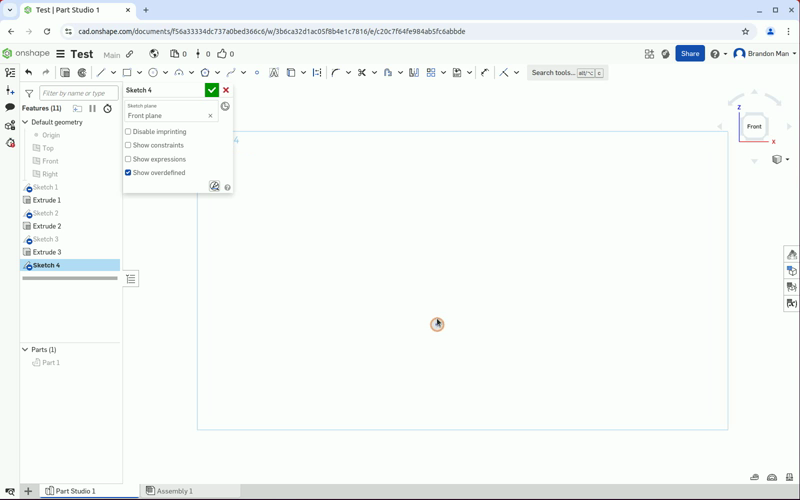
scroll(6)
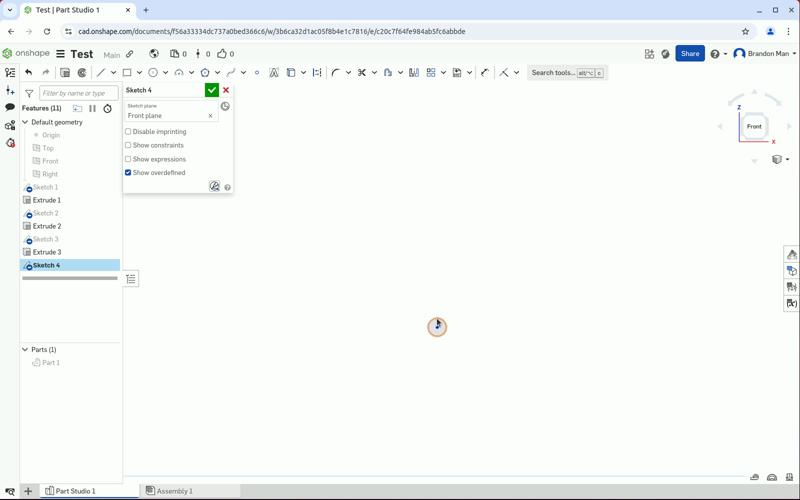
scroll(6)
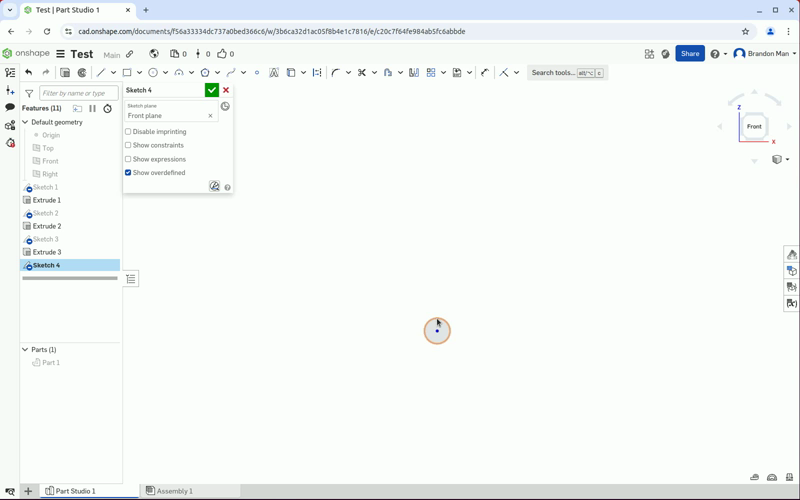
scroll(6)
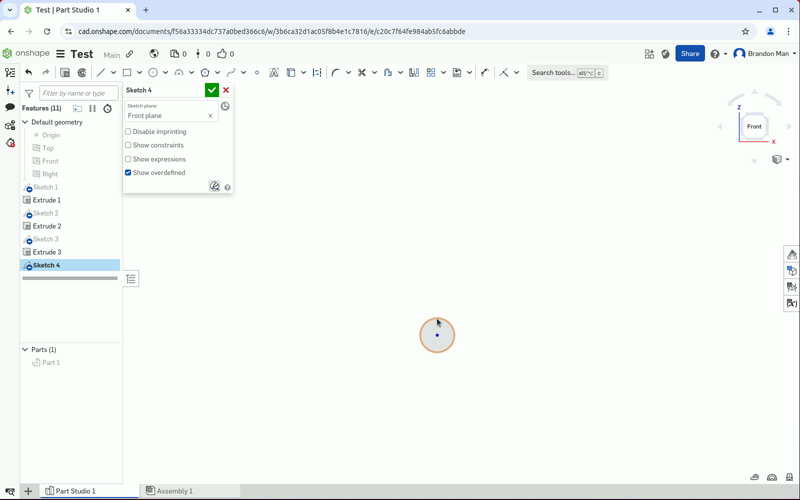
scroll(6)
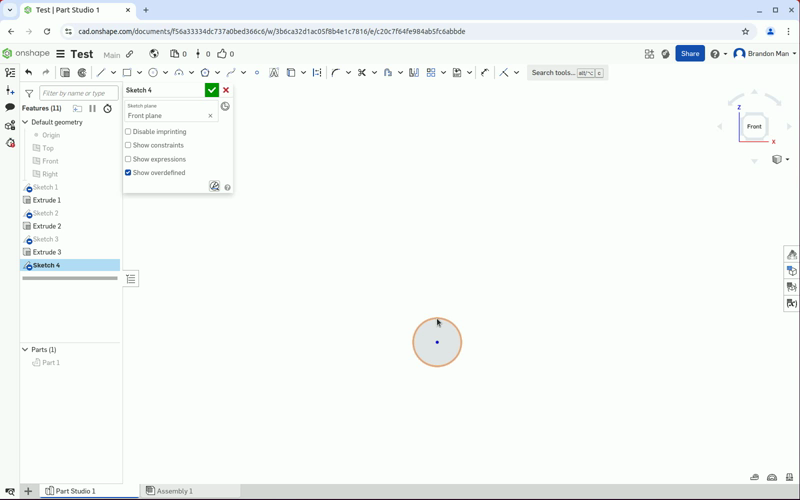
scroll(6)
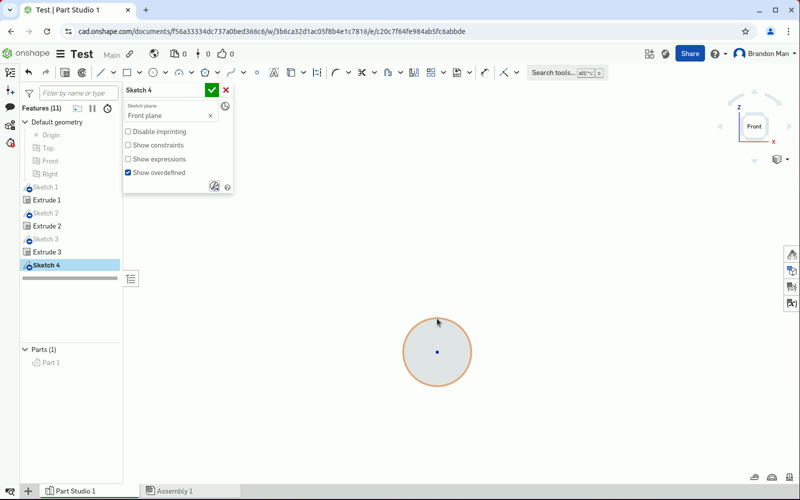
scroll(6)
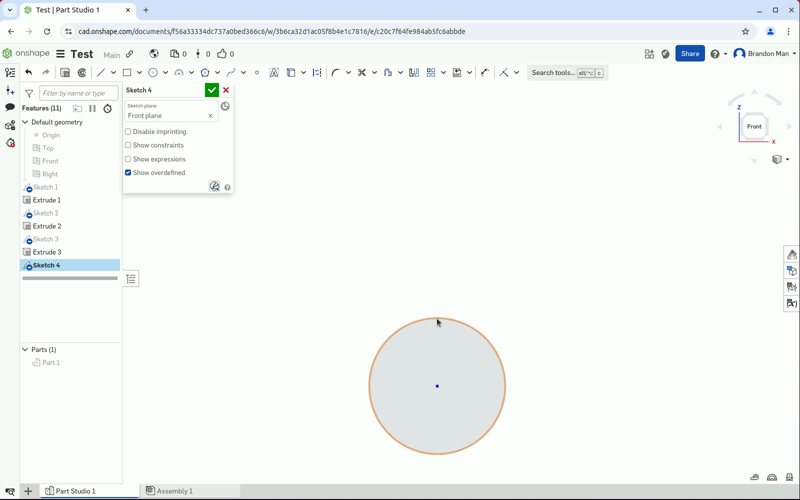
click(437, 318)
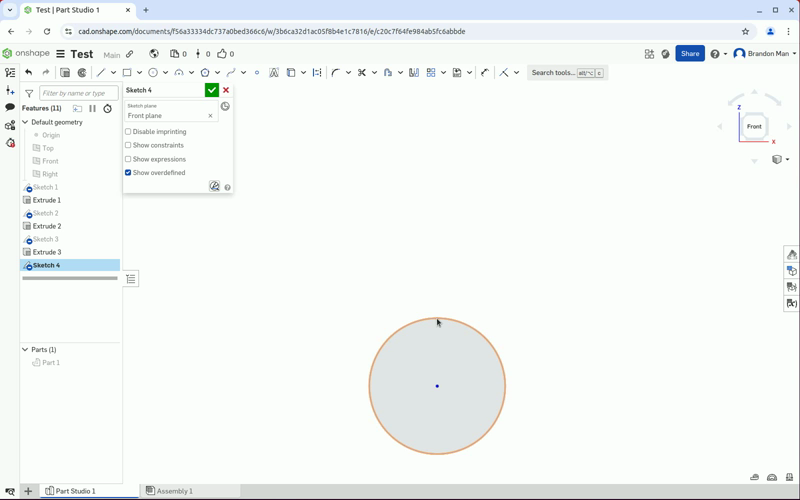
scroll(-6)
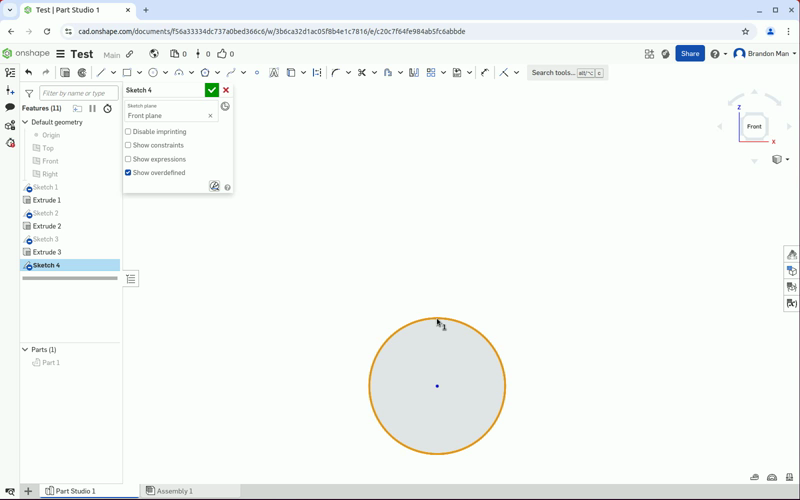
scroll(-6)
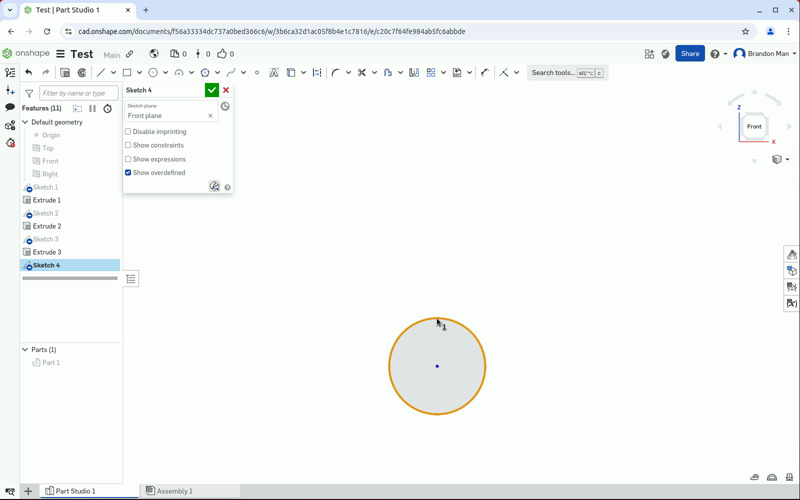
scroll(-6)
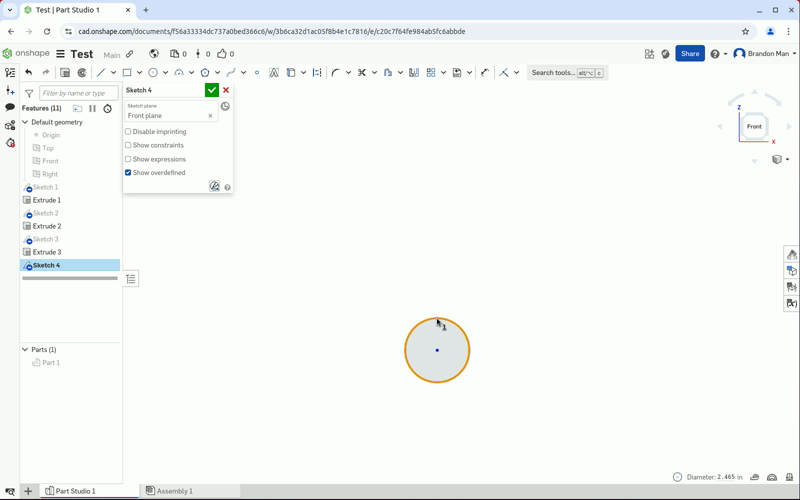
scroll(-6)
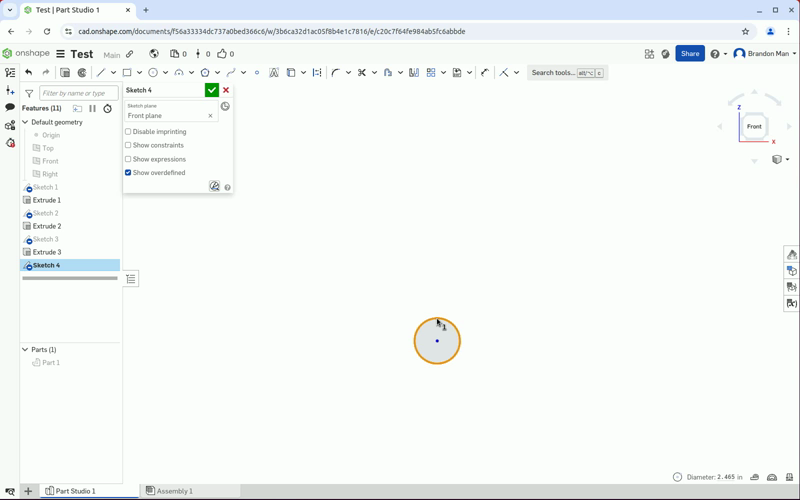
scroll(-6)
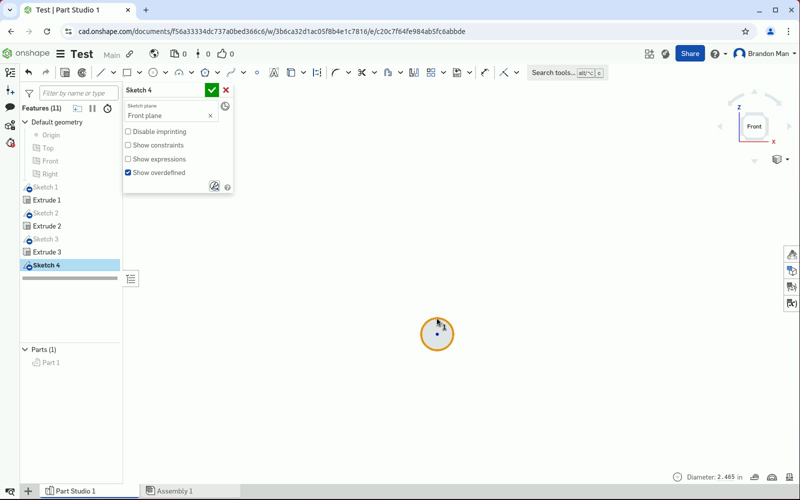
scroll(-6)
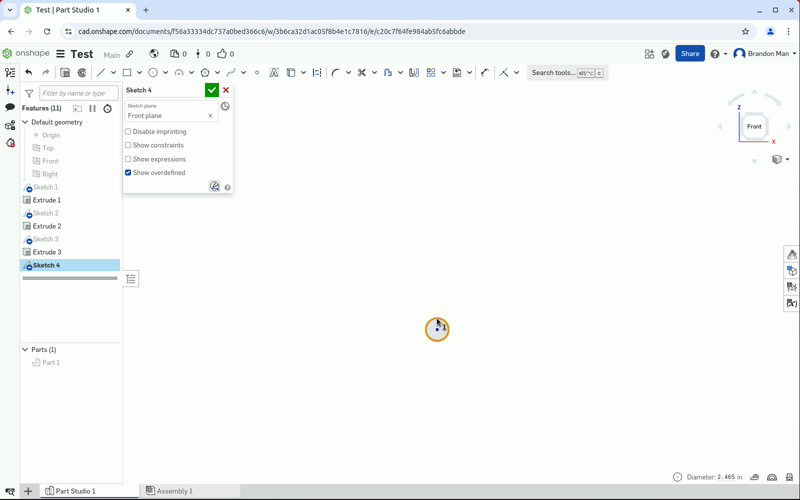
scroll(-6)
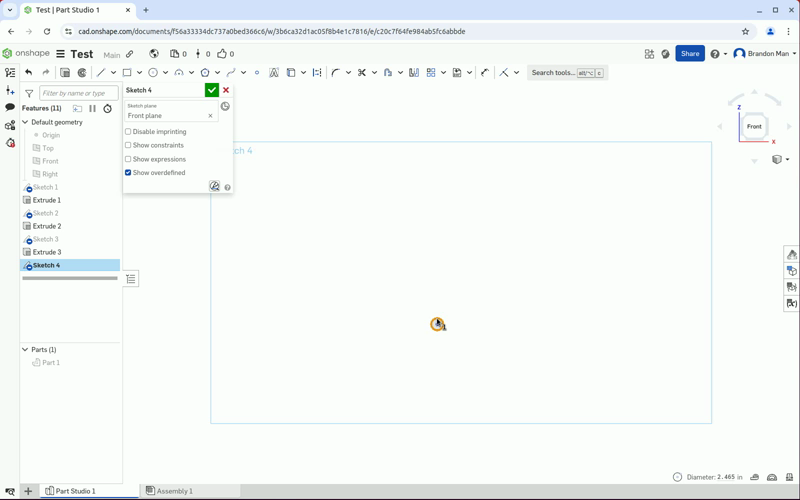
mouse_move(73, 352)
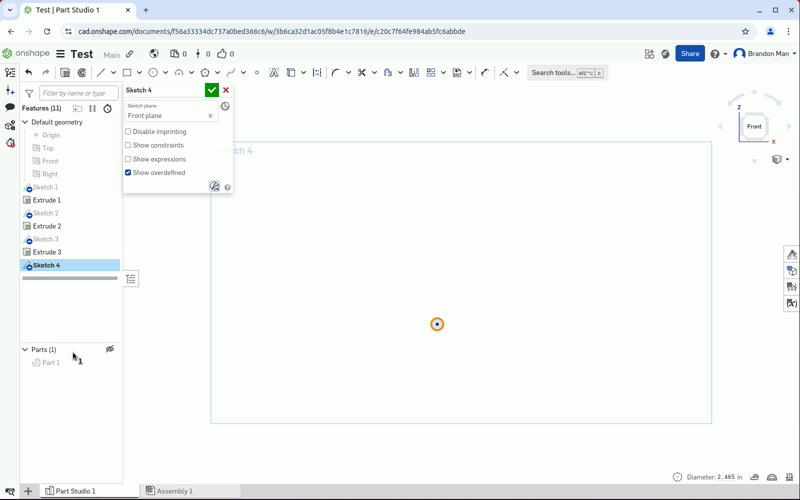
key(shift+y)
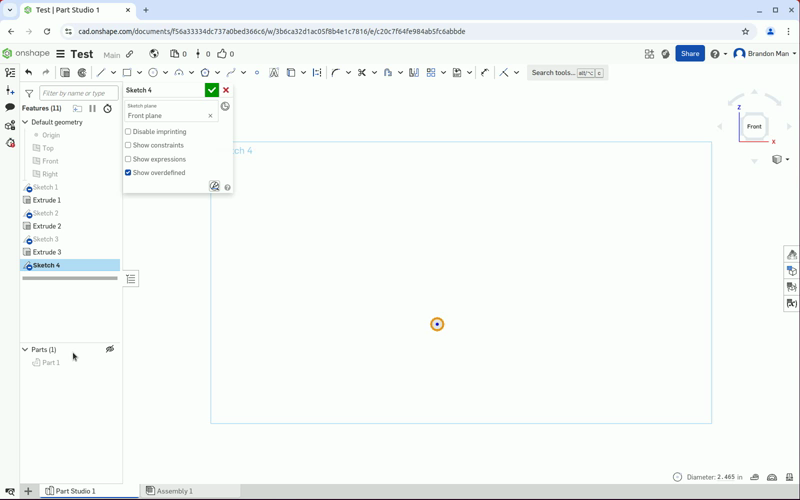
key(shift+e)
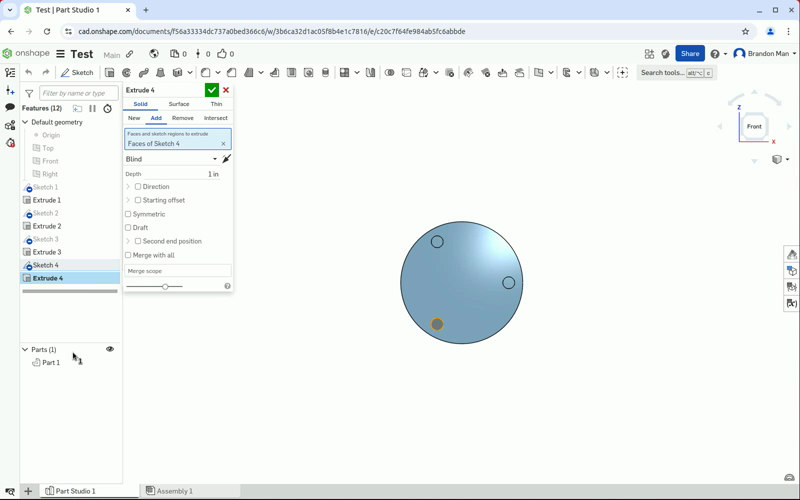
mouse_move(143, 106)
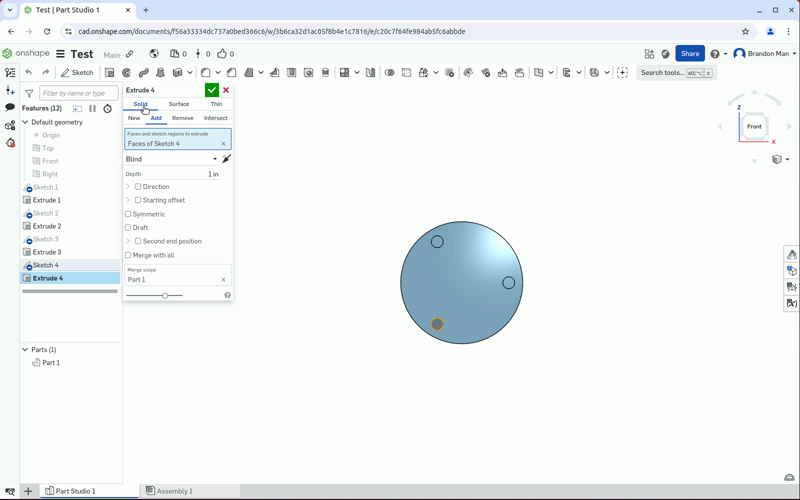
click(143, 106)
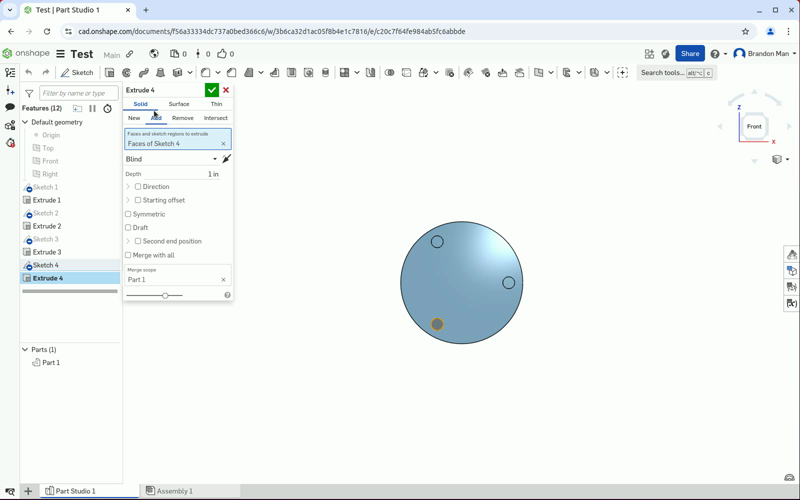
mouse_move(186, 120)
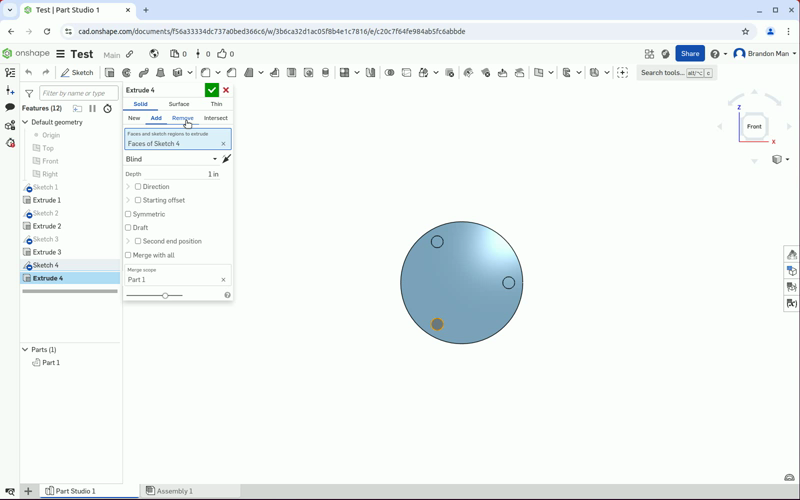
click(186, 120)
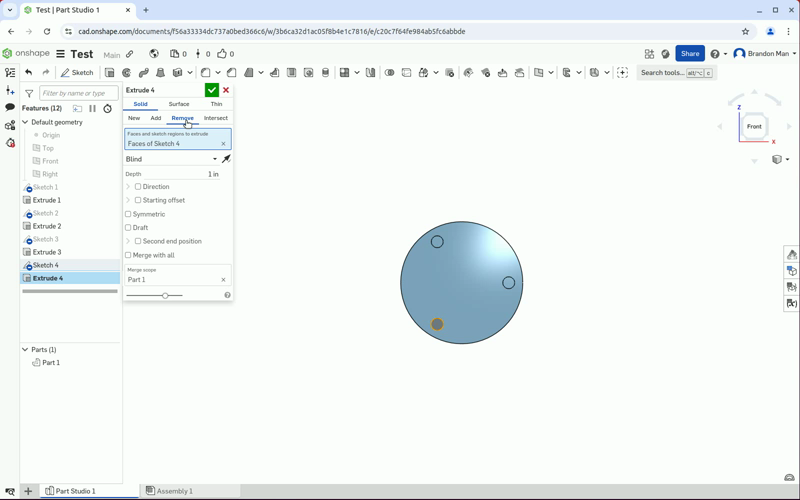
key(tab, 4)
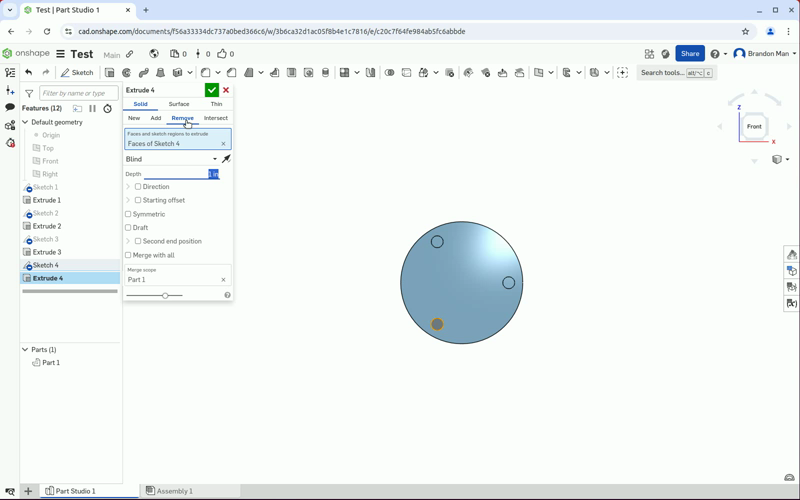
text(5.296)
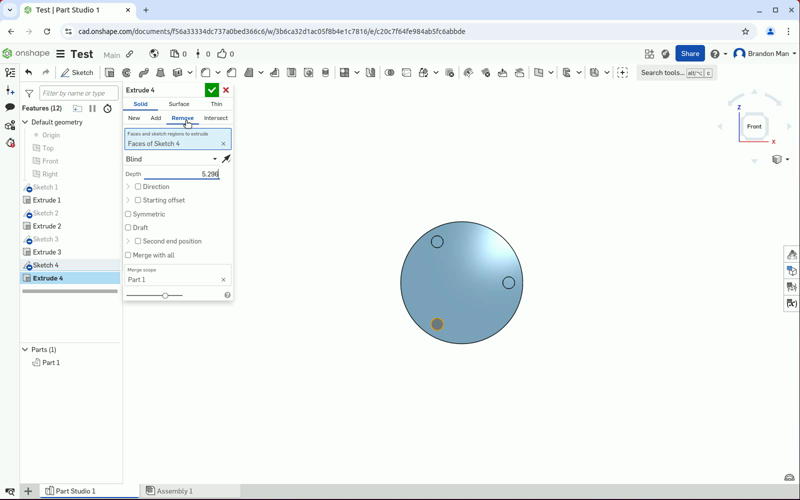
key(tab, 6)
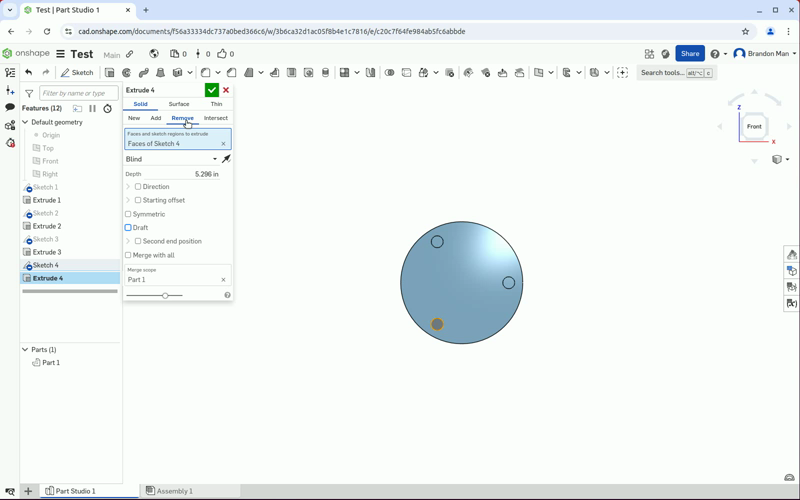
key(space)
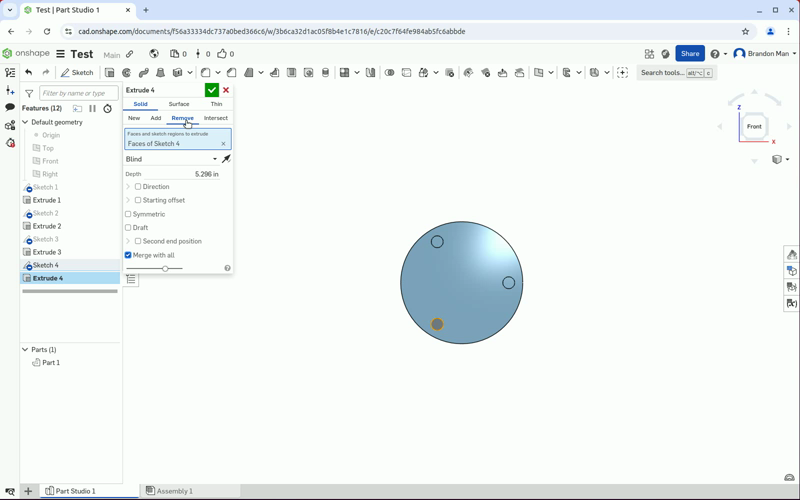
key(enter)
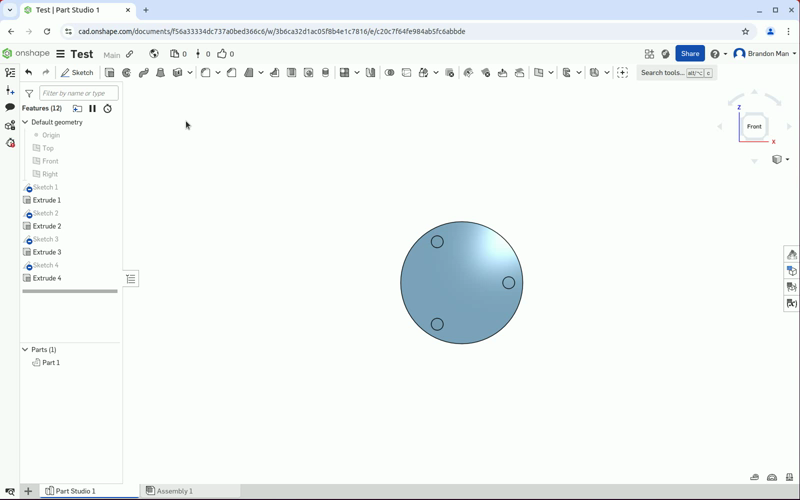
key(shift+h)
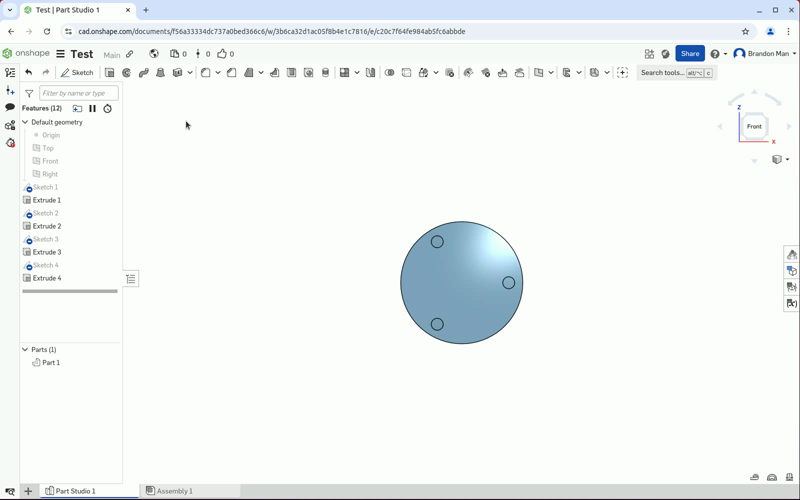
key(shift+h)
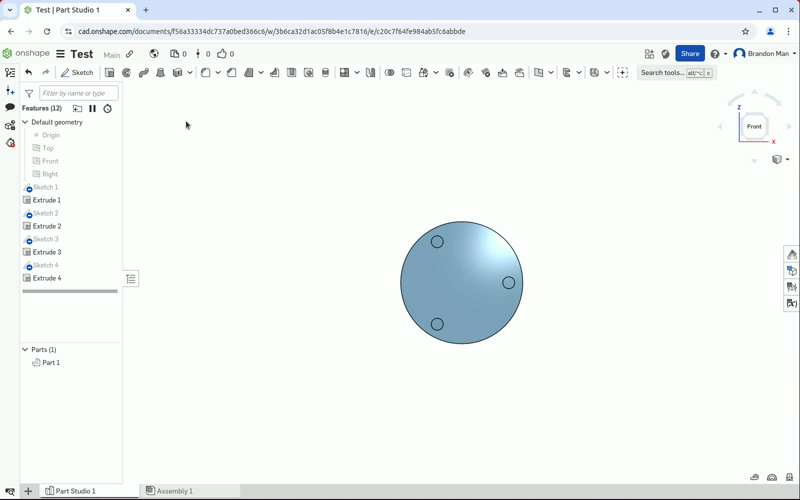
mouse_move(73, 189)
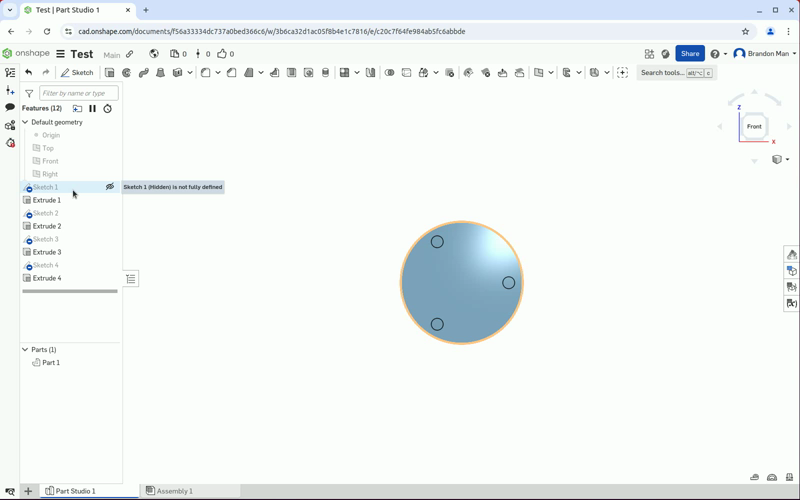
click(73, 189)
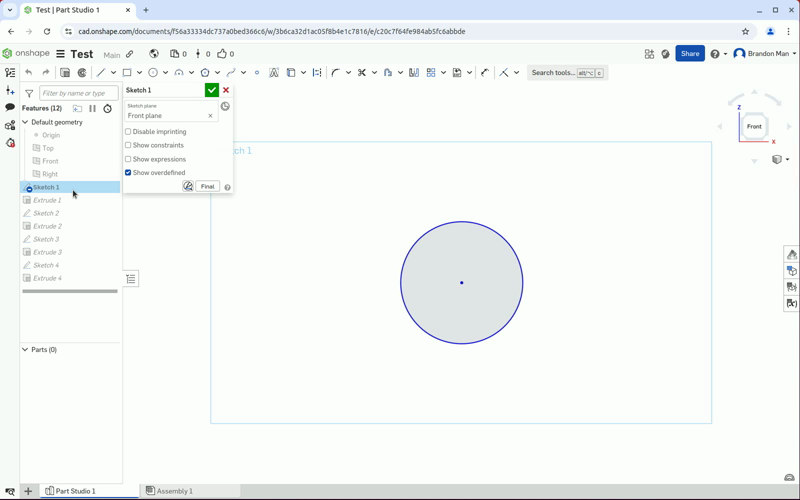
mouse_move(229, 92)
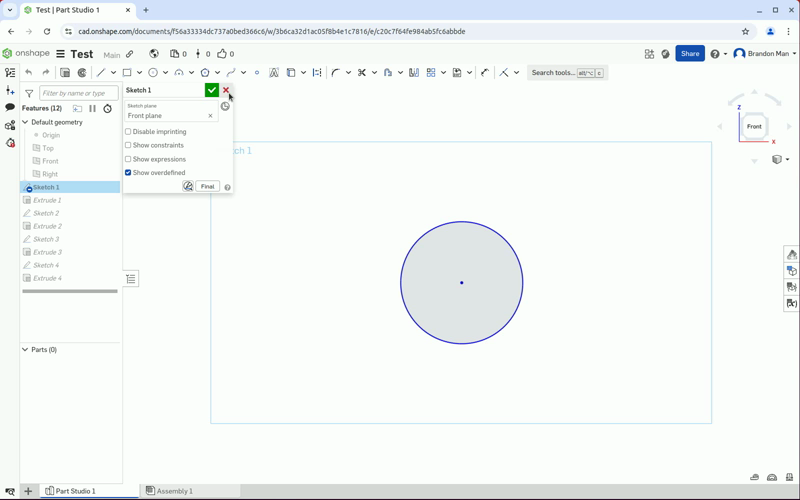
click(229, 92)
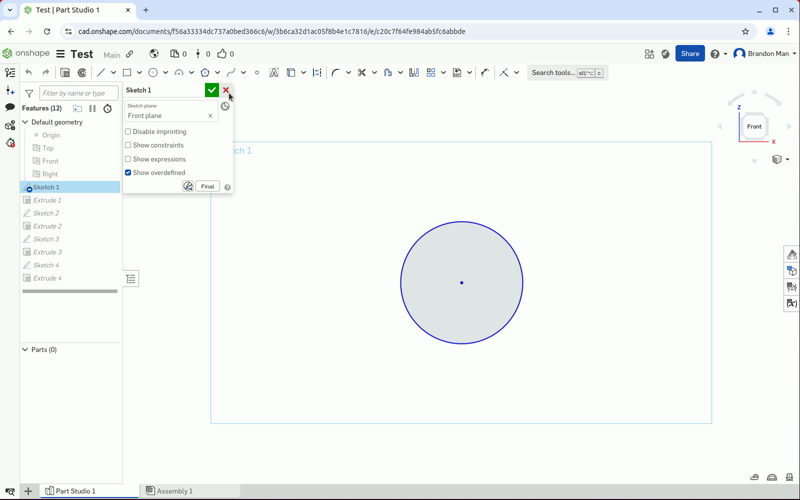
key(shift+s)
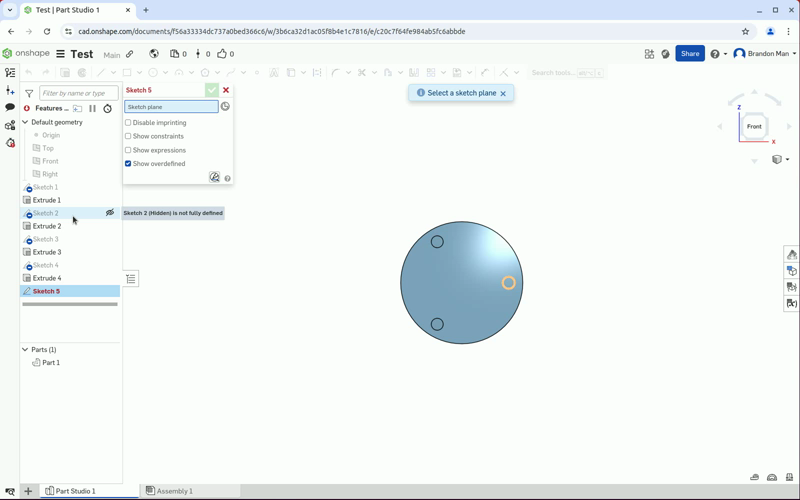
scroll(3)
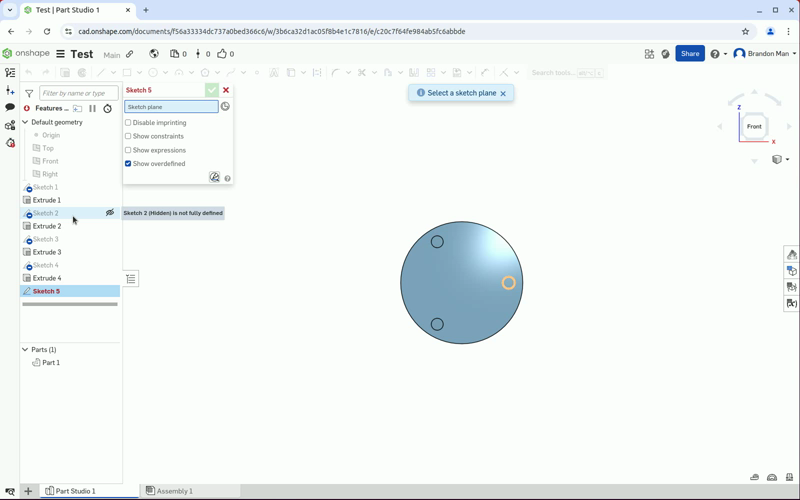
mouse_move(73, 163)
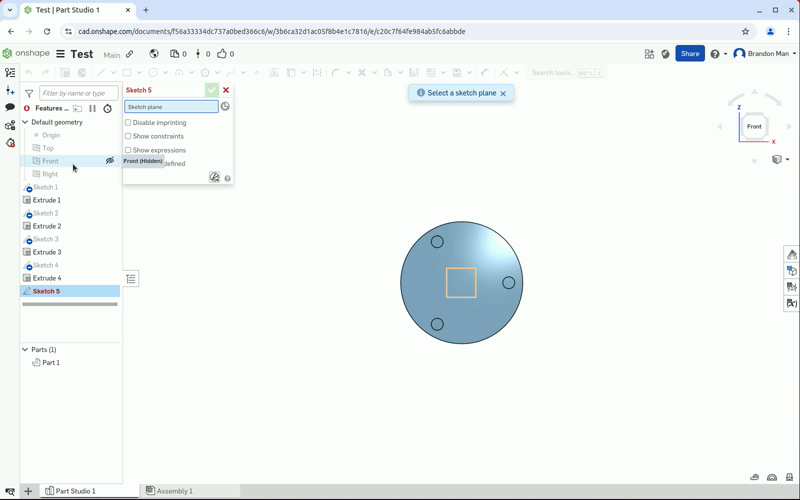
click(73, 163)
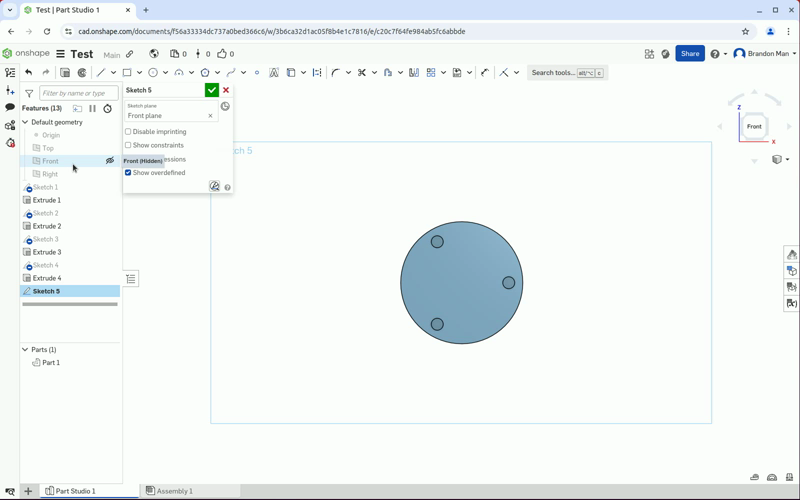
mouse_move(73, 352)
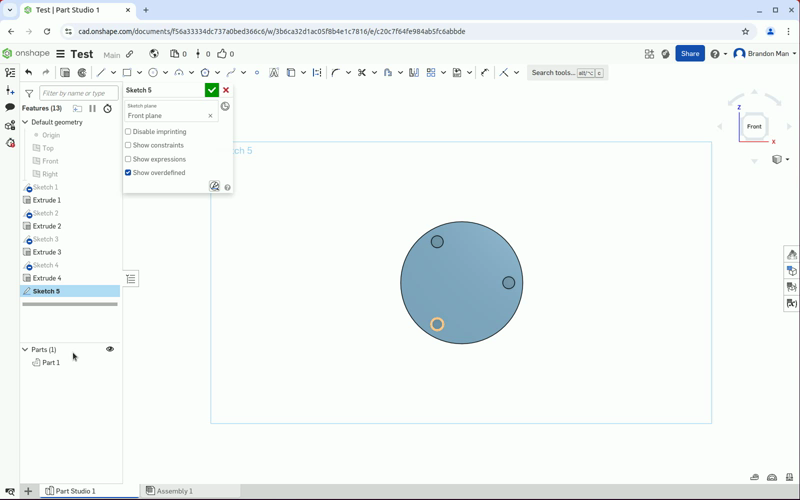
key(y)
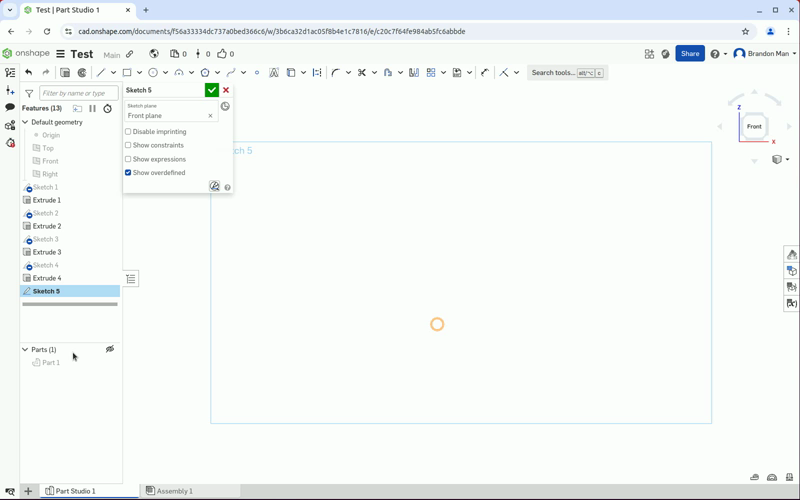
key(c)
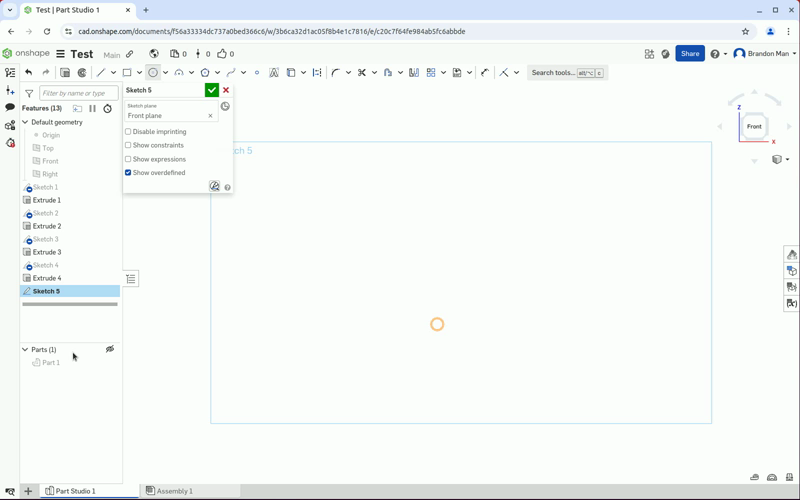
key_down(shift)
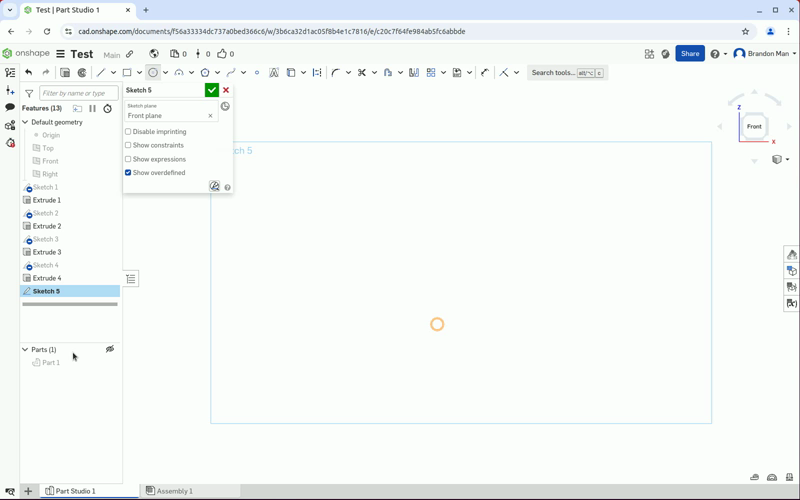
mouse_move(461, 282)
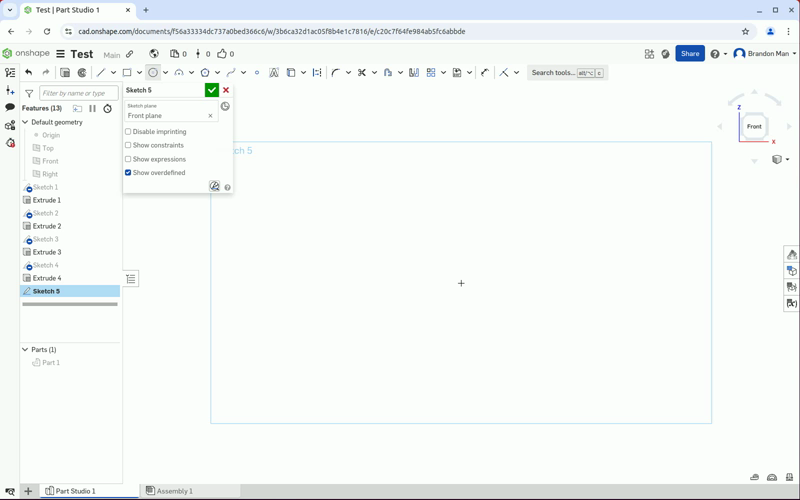
click(461, 282)
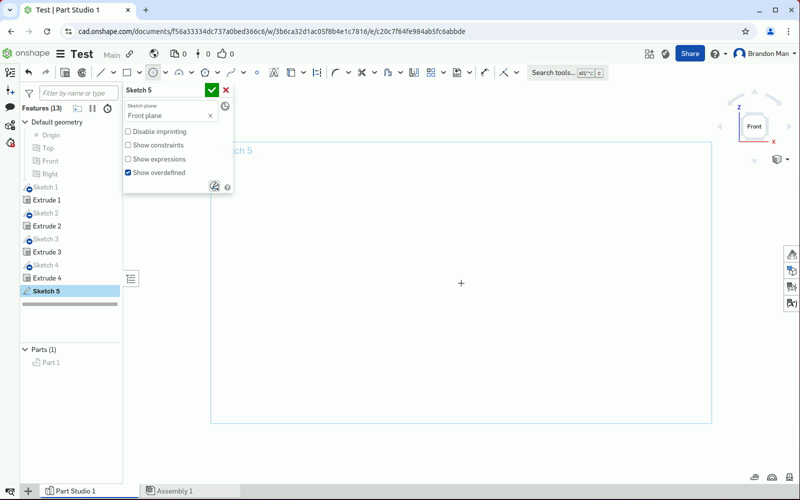
key_up(shift)
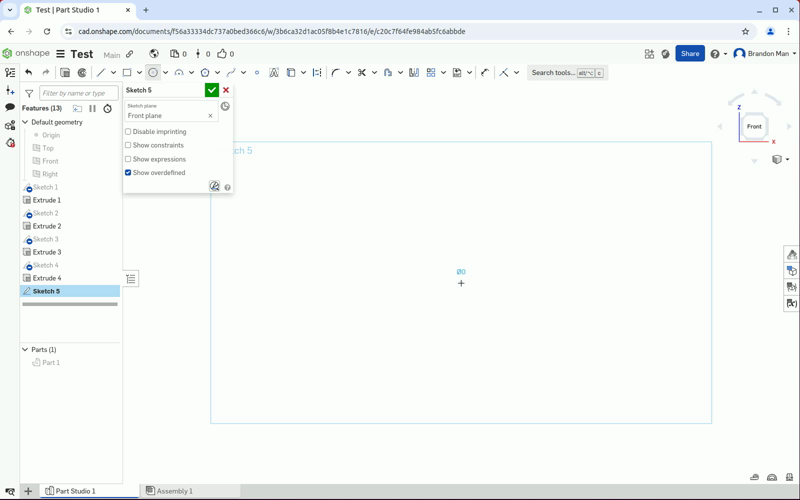
mouse_move(493, 282)
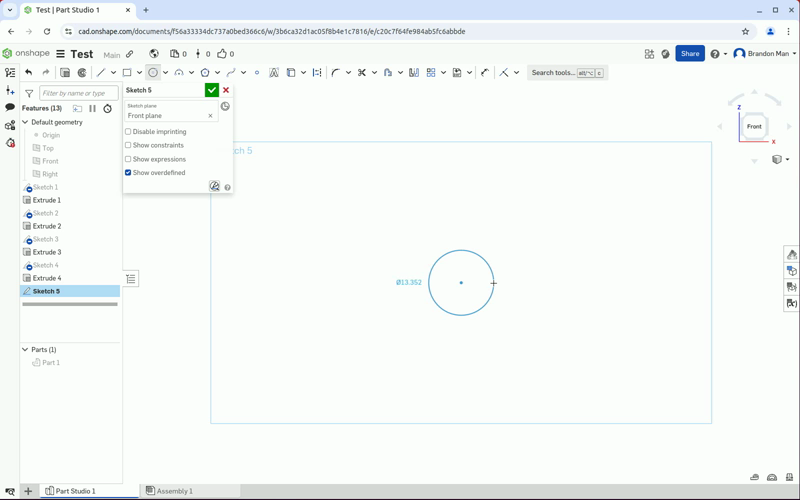
click(493, 282)
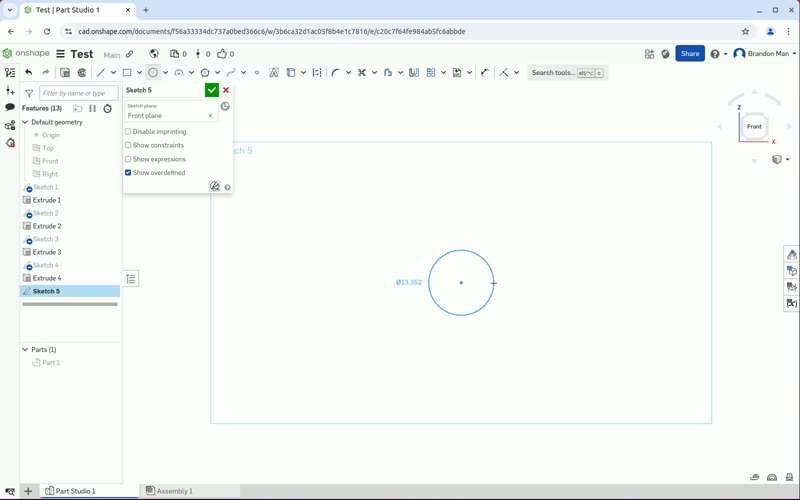
key(esc)
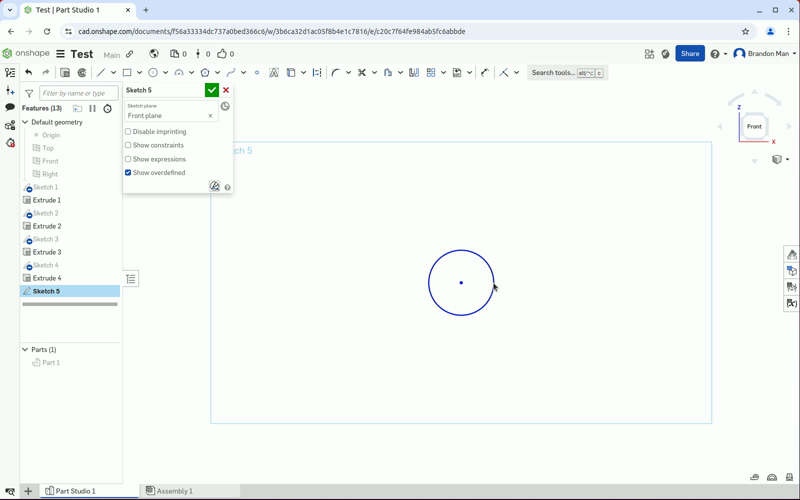
mouse_move(451, 287)
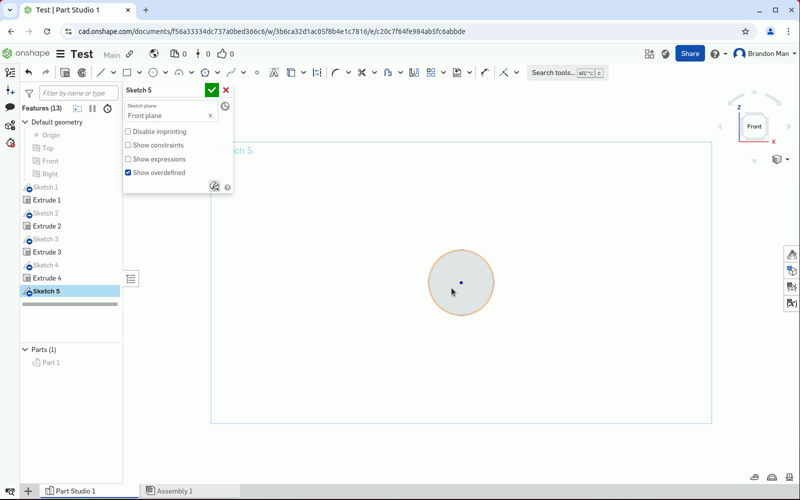
click(451, 287)
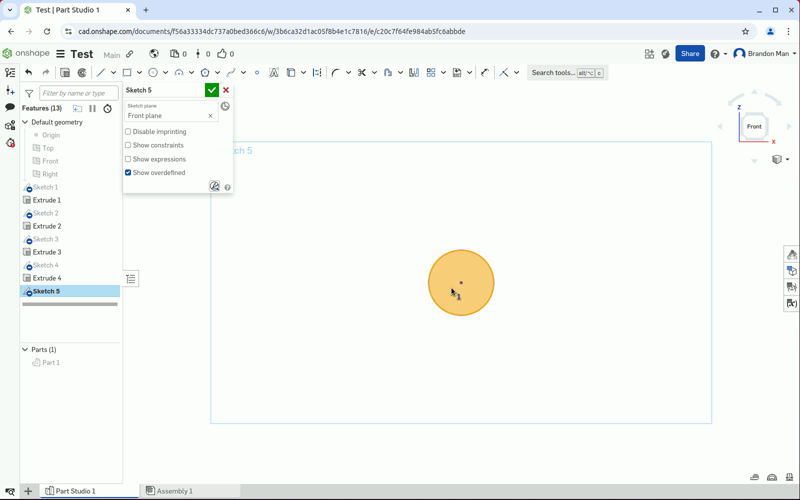
mouse_move(73, 352)
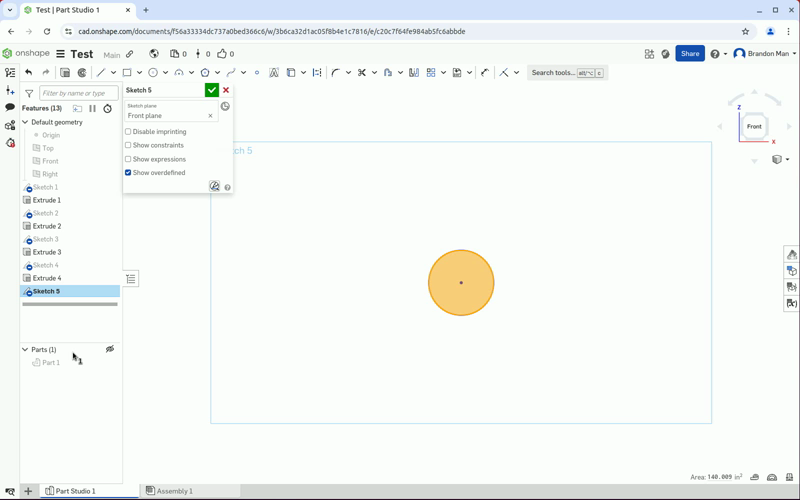
key(shift+y)
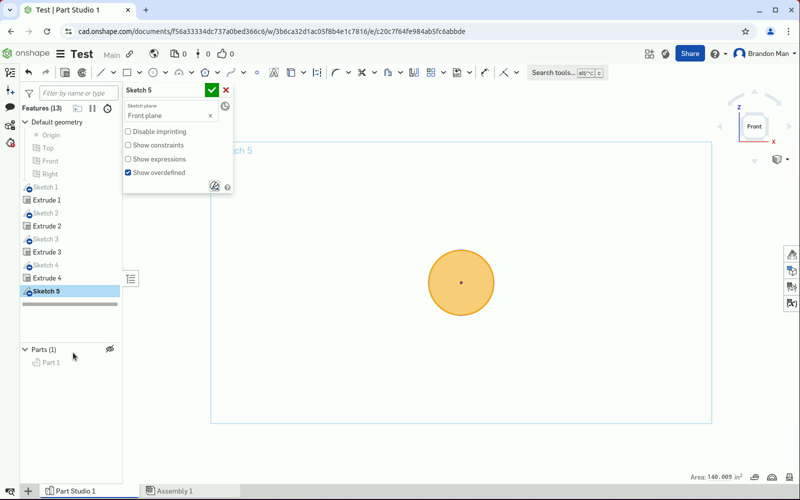
key(shift+e)
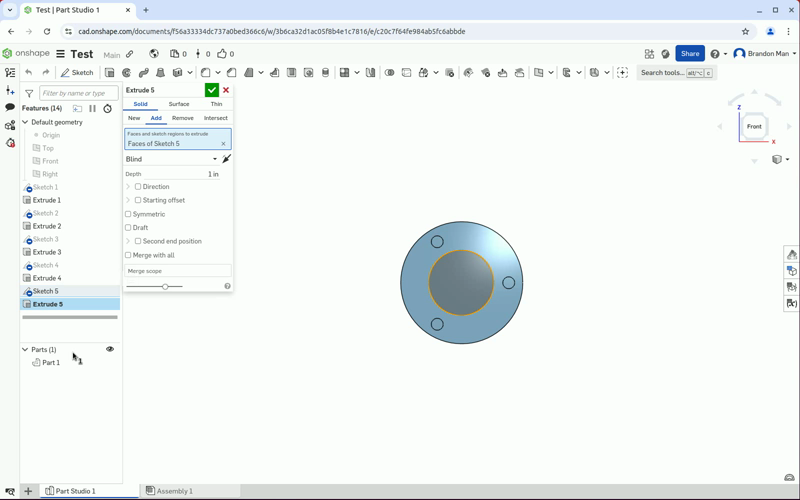
mouse_move(143, 106)
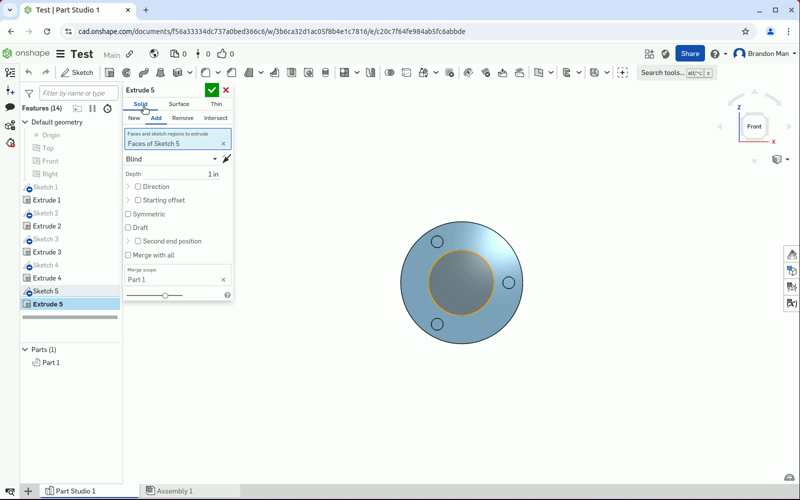
click(143, 106)
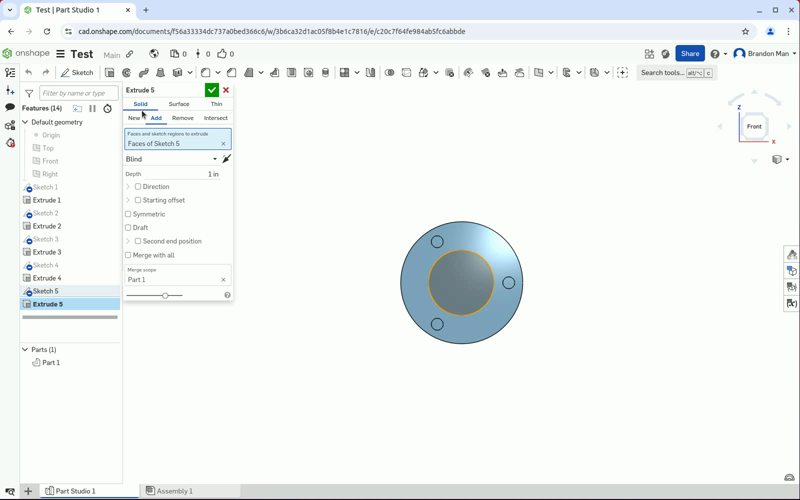
mouse_move(137, 120)
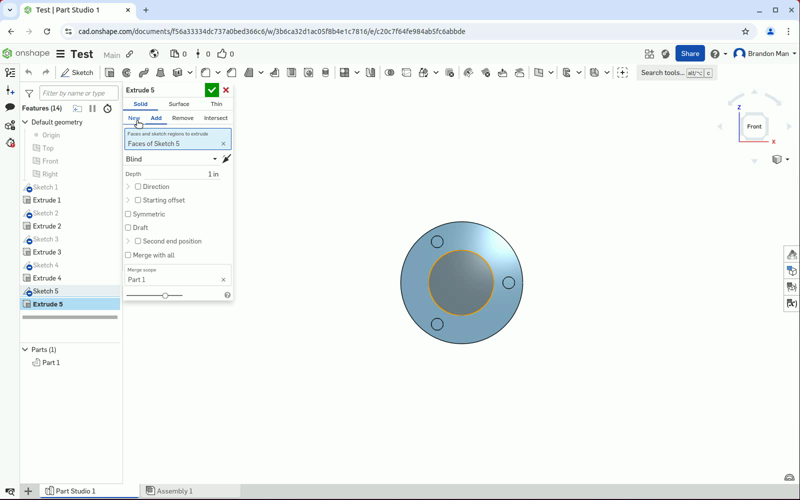
click(137, 120)
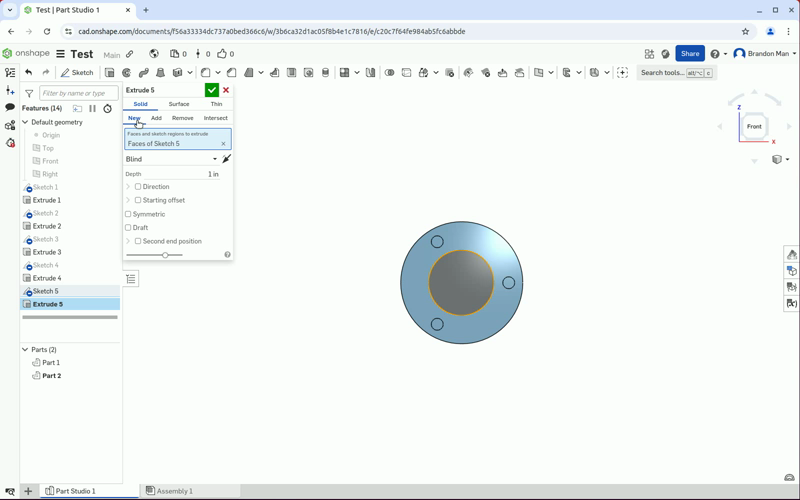
key(tab, 4)
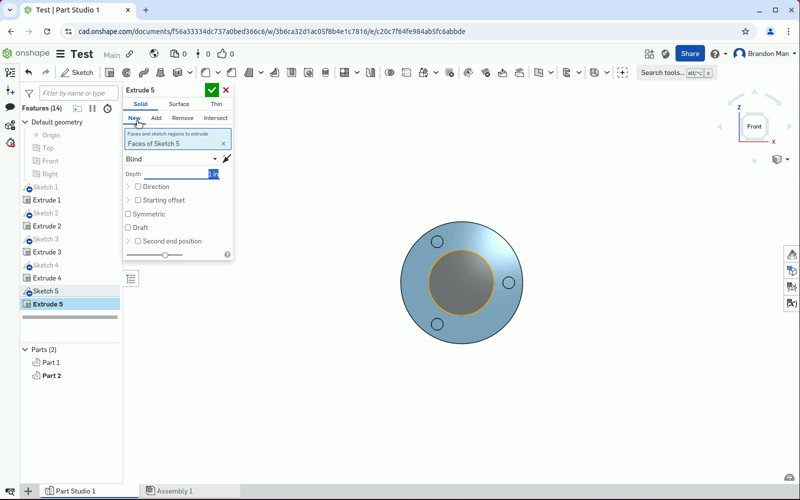
text(3.37)
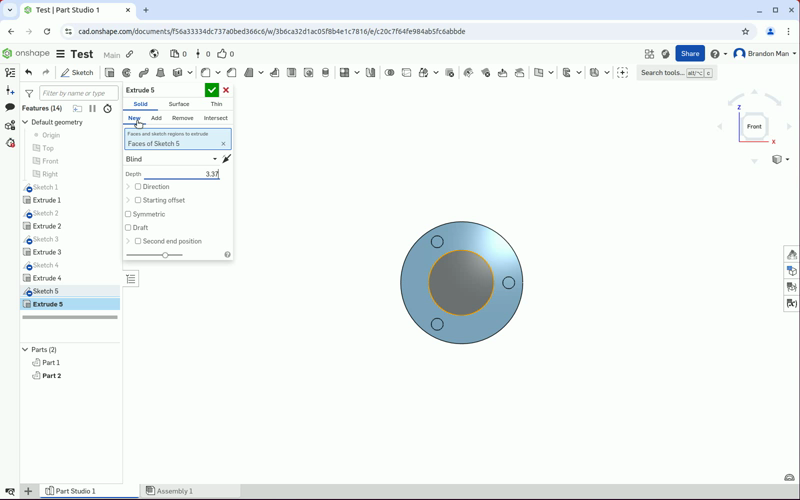
key(enter)
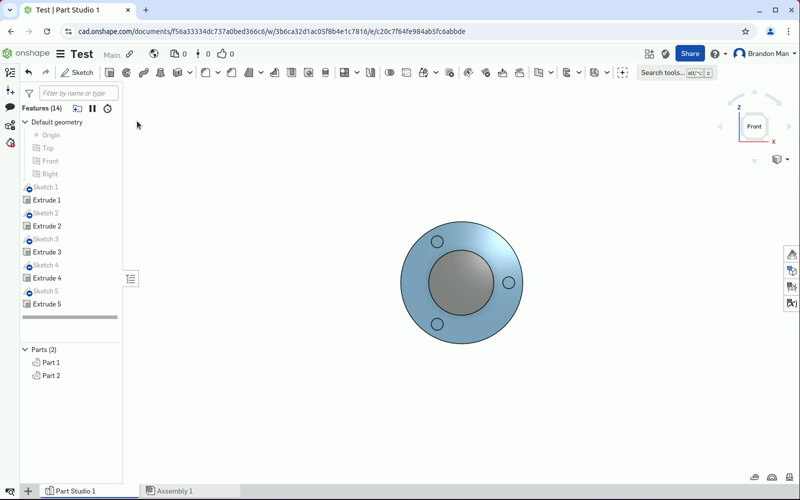
key(shift+h)
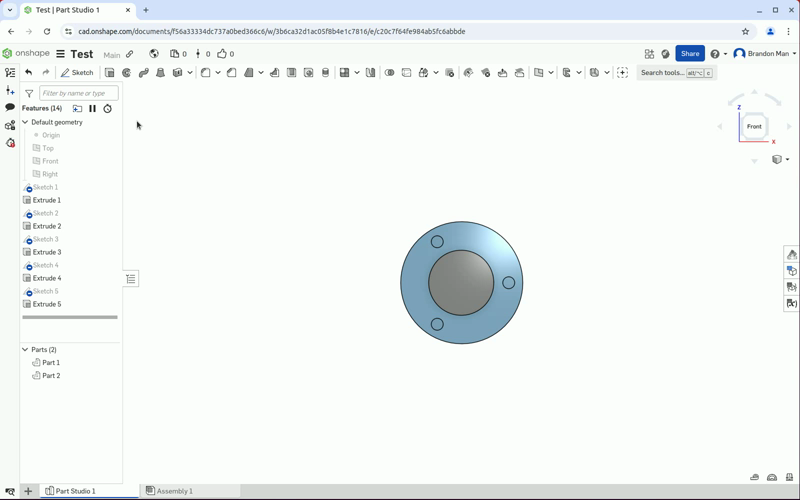
key(shift+h)
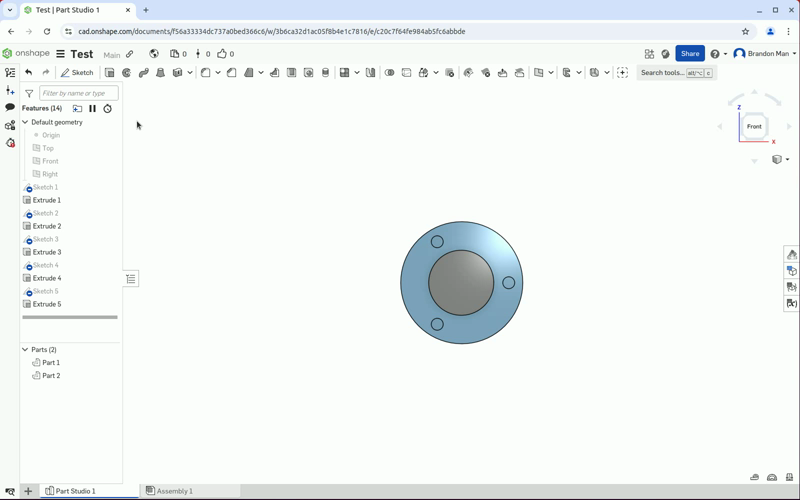
mouse_move(73, 189)
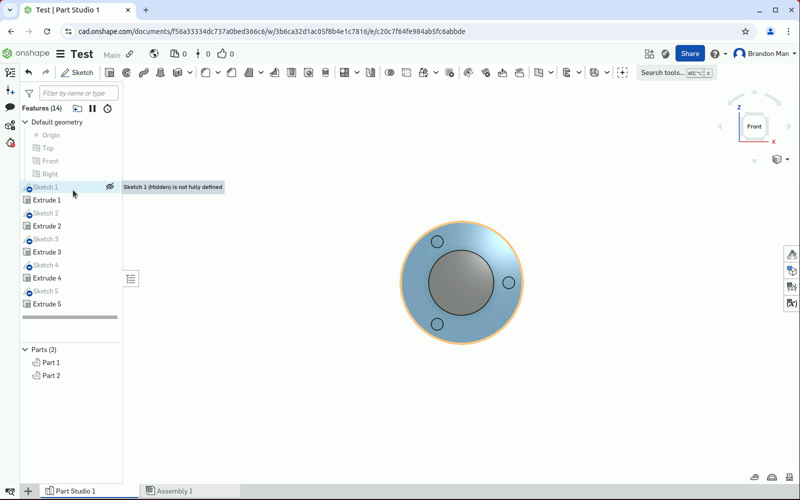
click(73, 189)
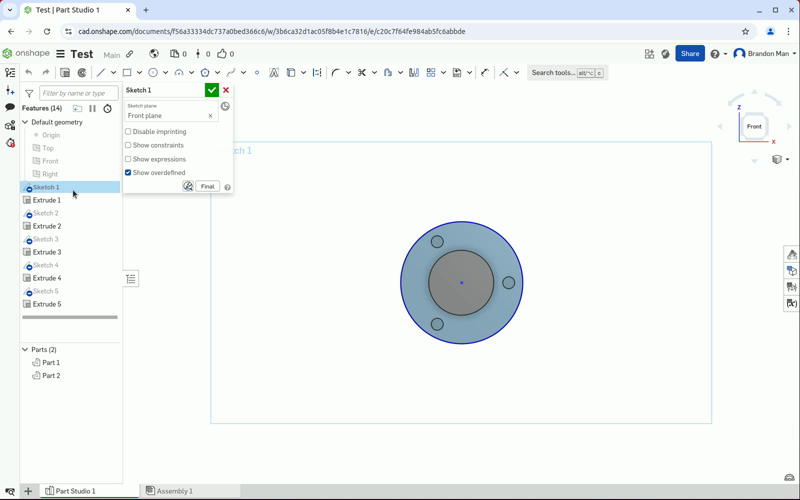
mouse_move(229, 92)
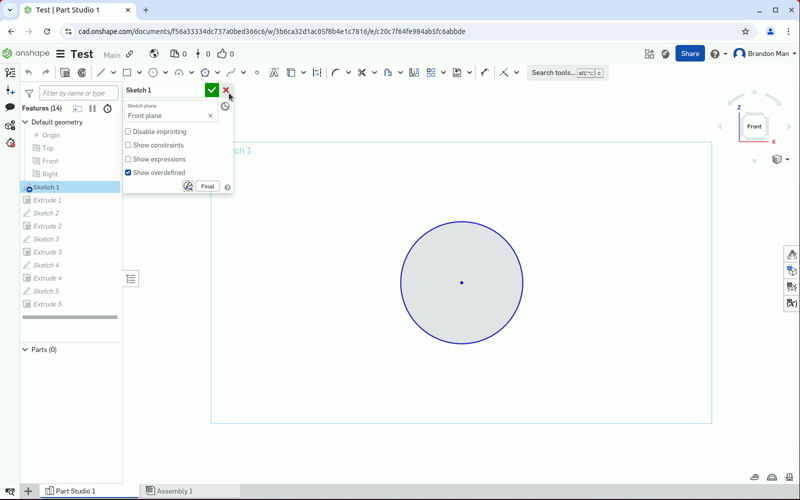
click(229, 92)
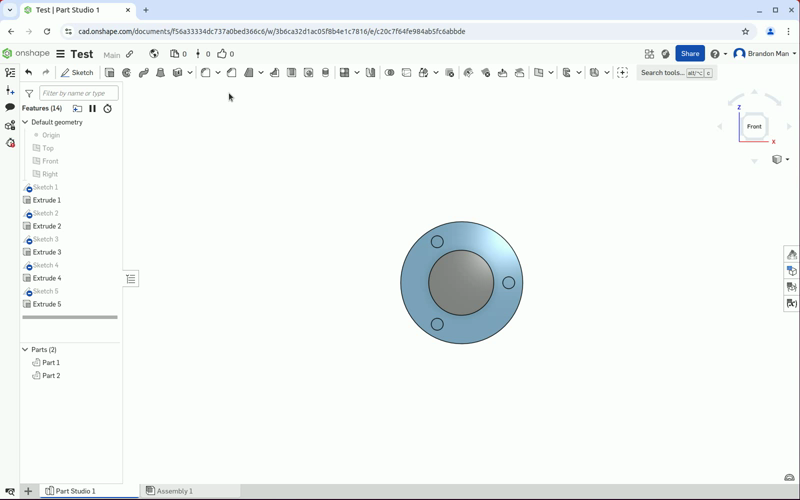
mouse_move(541, 75)
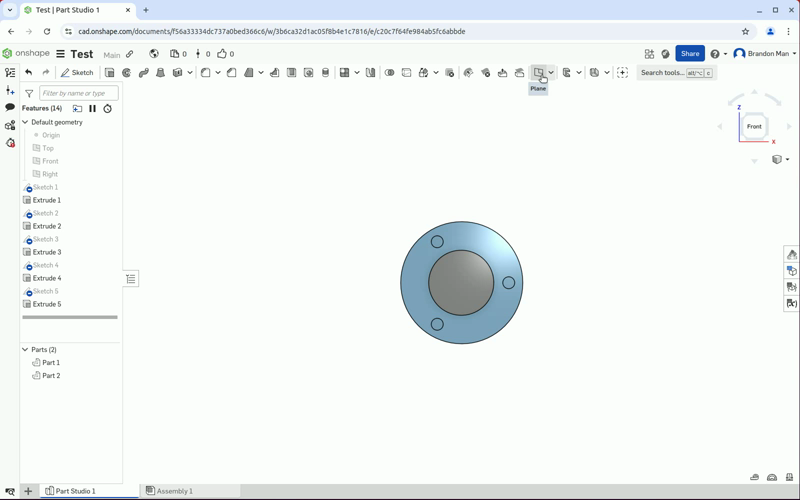
click(541, 75)
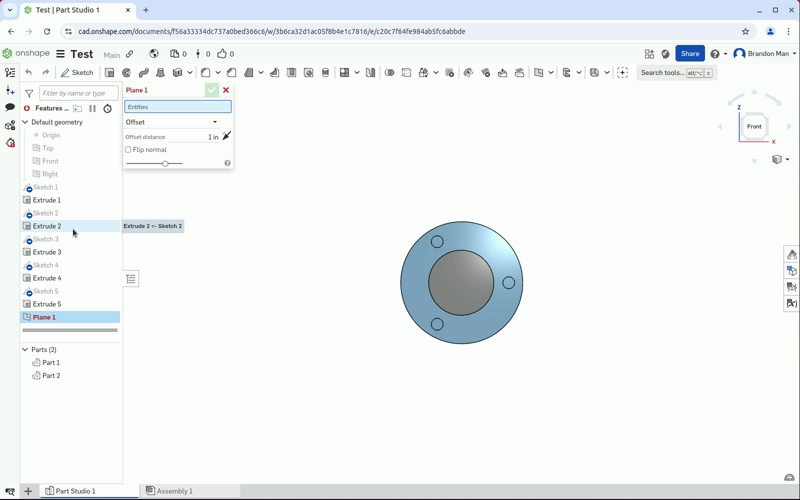
scroll(3)
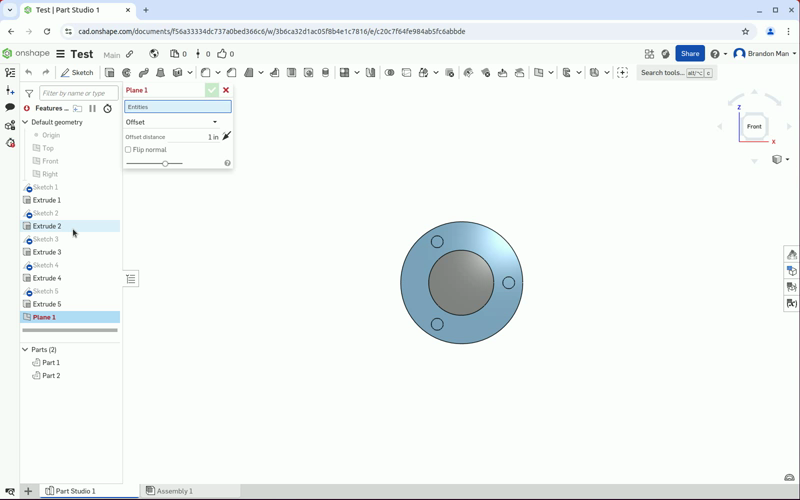
mouse_move(73, 163)
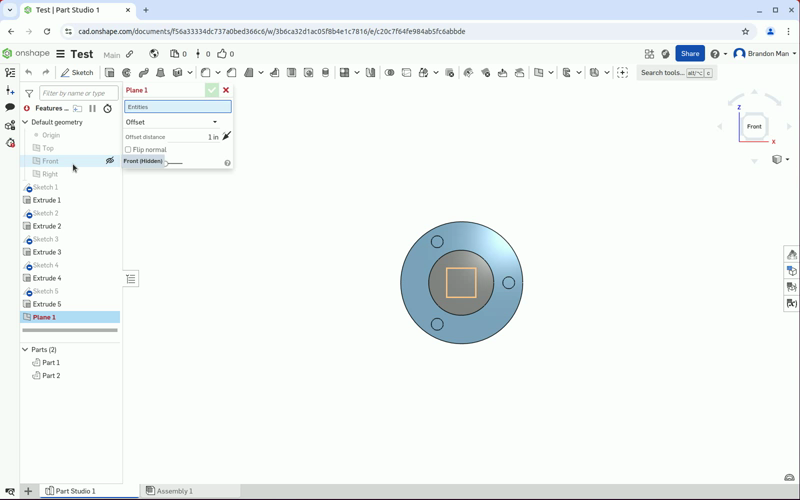
click(73, 163)
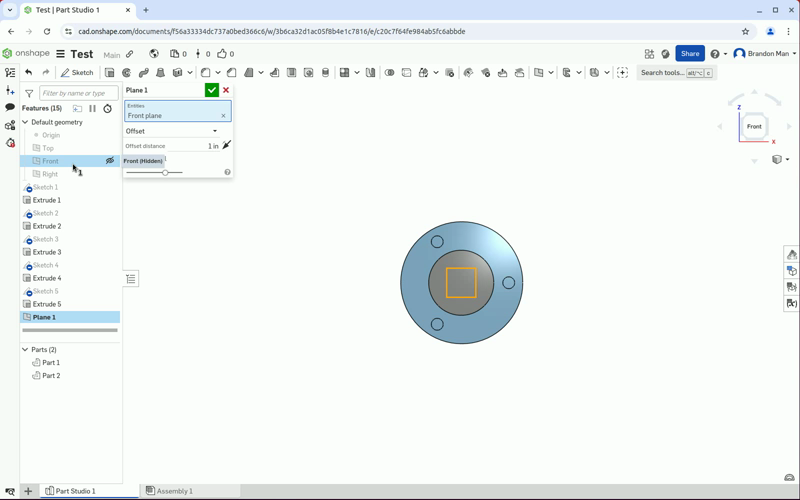
key(tab, 2)
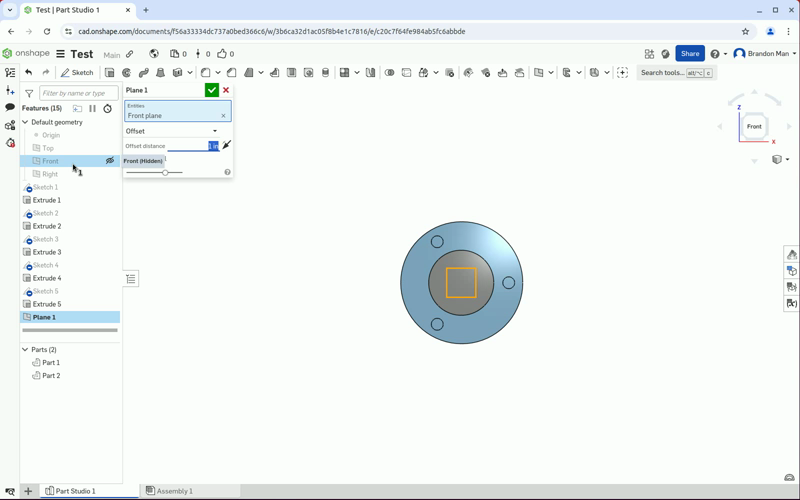
text(3.358)
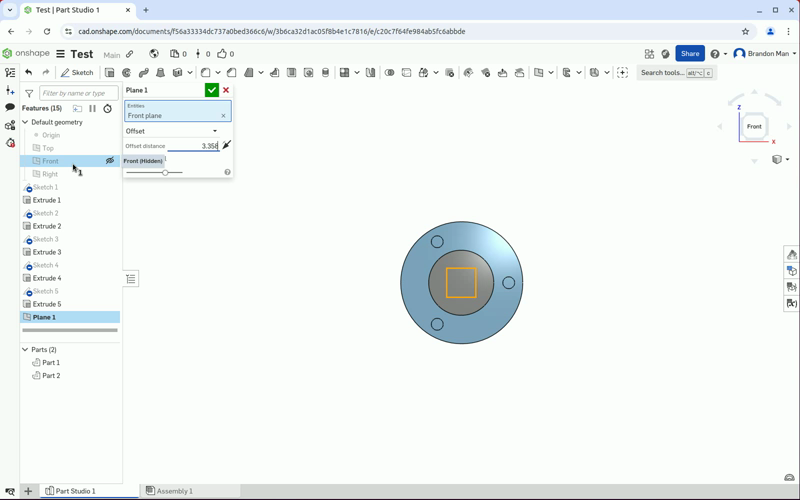
key(enter, 2)
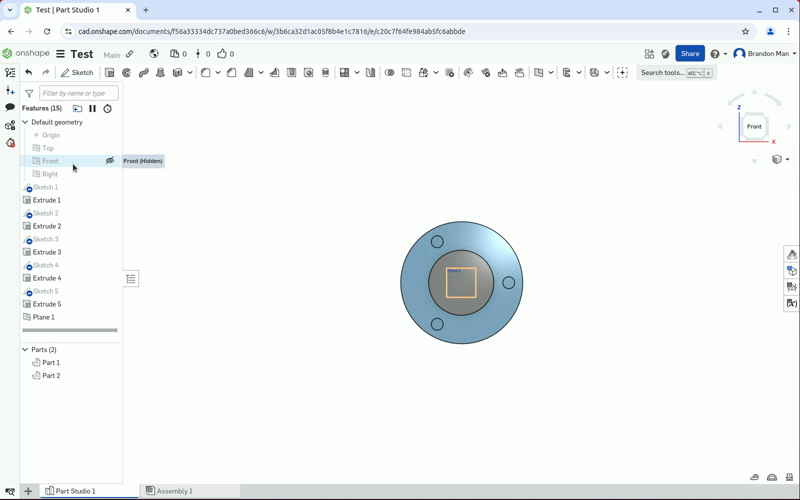
key(shift+s)
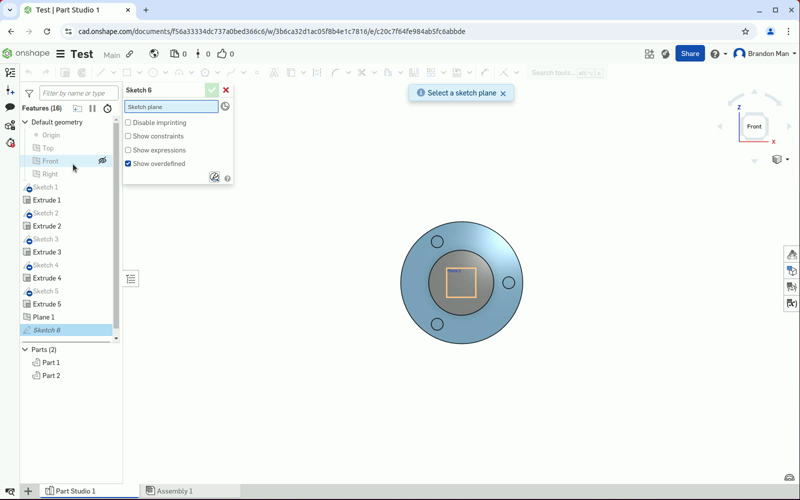
mouse_move(69, 319)
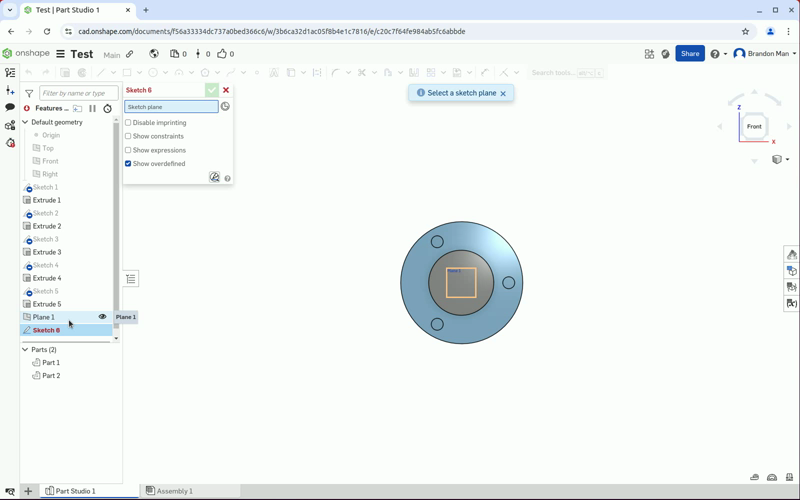
click(69, 319)
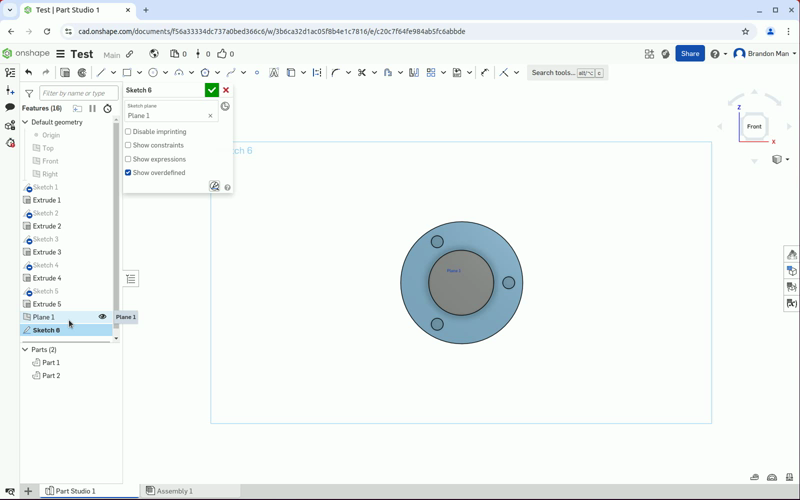
mouse_move(73, 352)
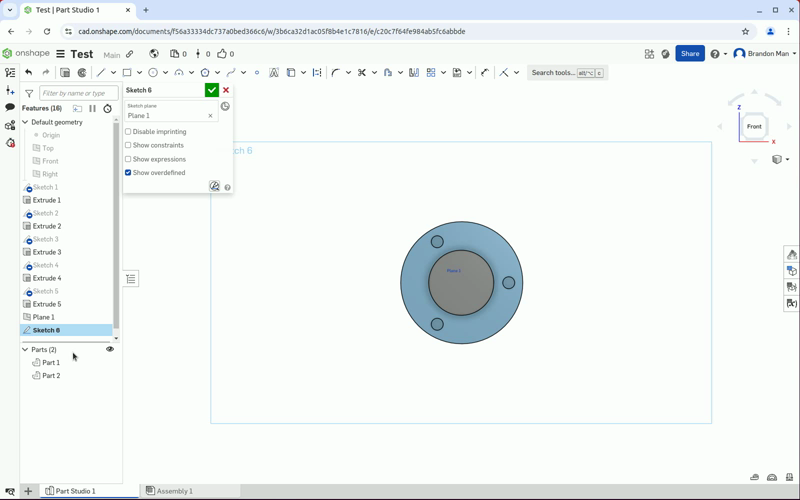
key(y)
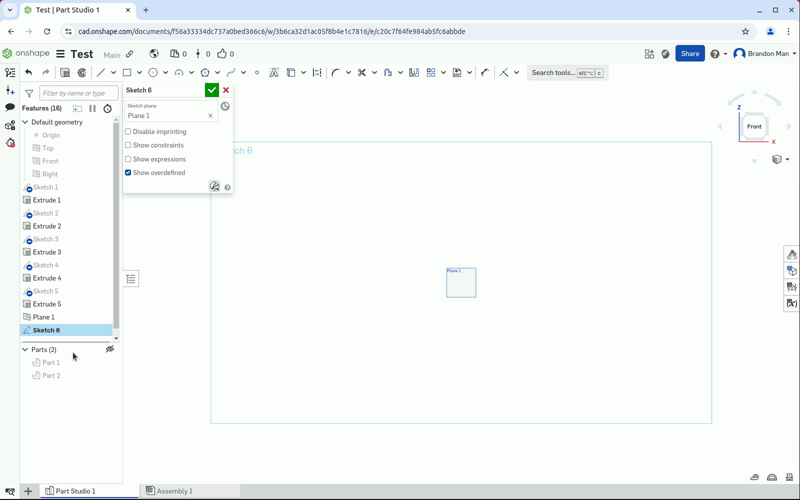
key(c)
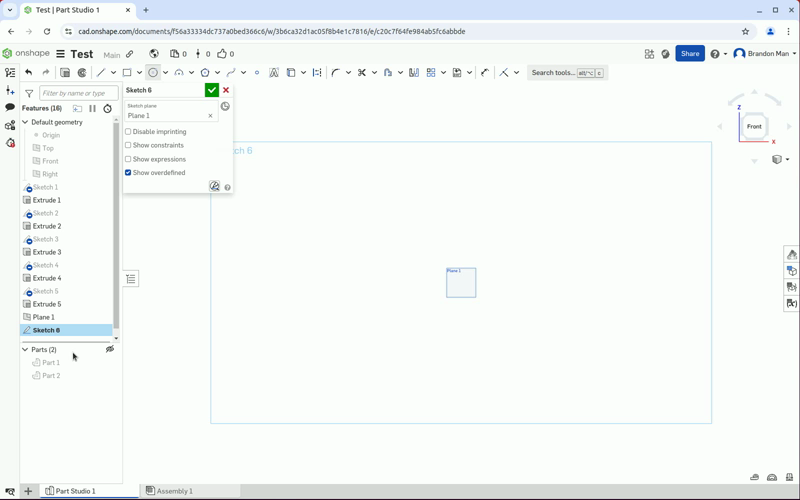
key_down(shift)
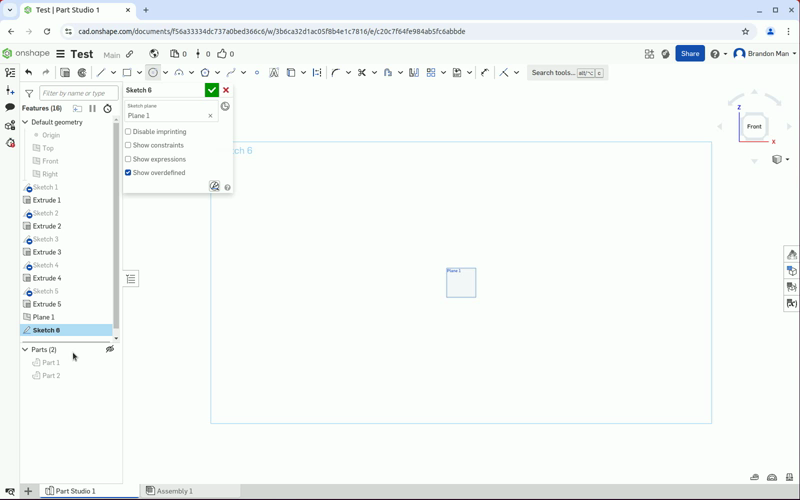
mouse_move(461, 282)
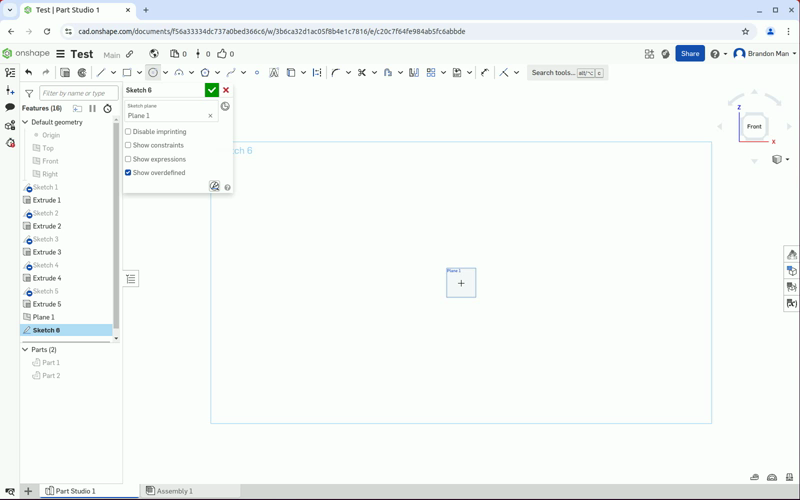
click(461, 282)
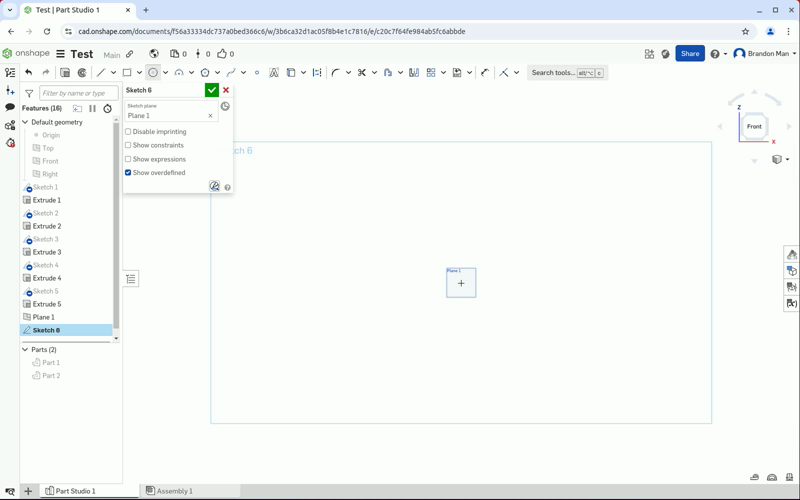
key_up(shift)
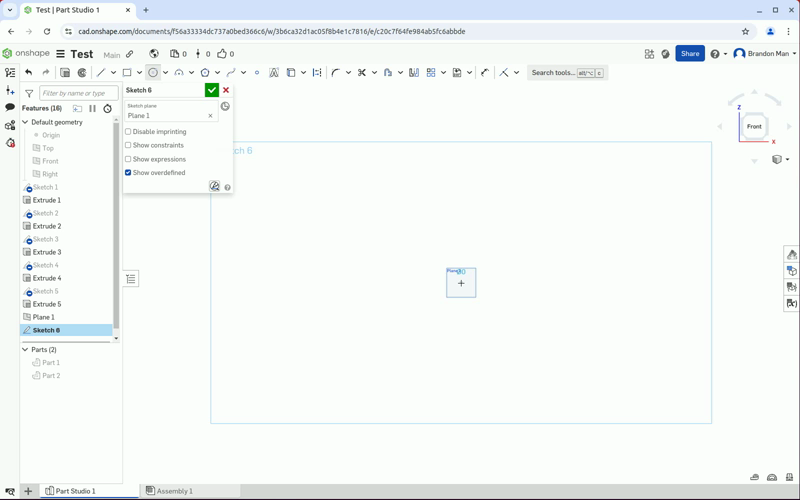
mouse_move(471, 282)
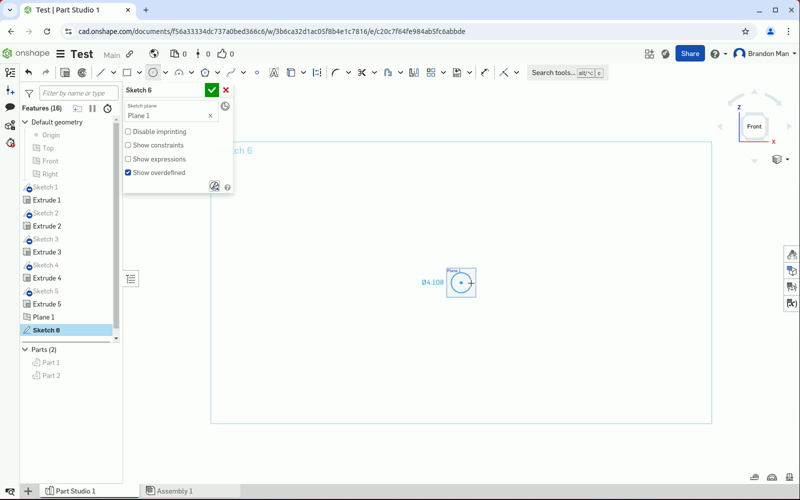
click(471, 282)
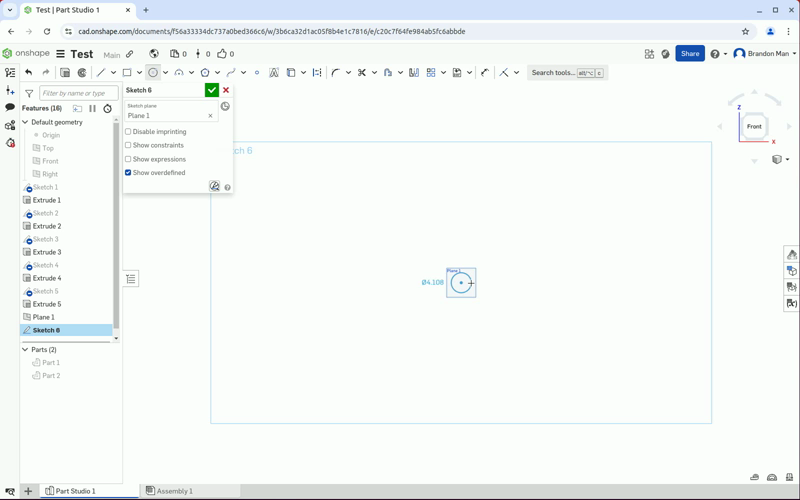
key(esc)
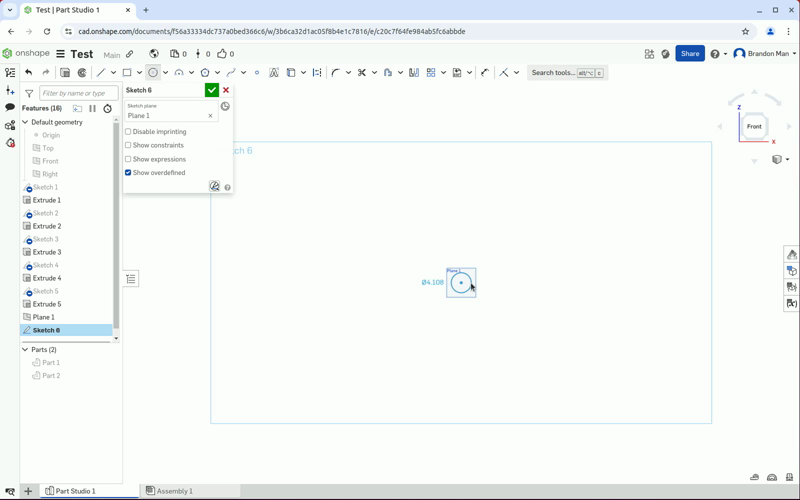
mouse_move(465, 281)
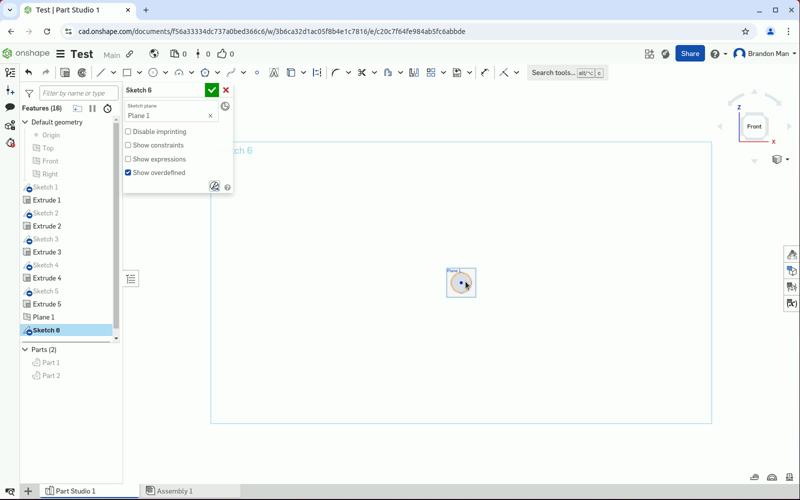
scroll(6)
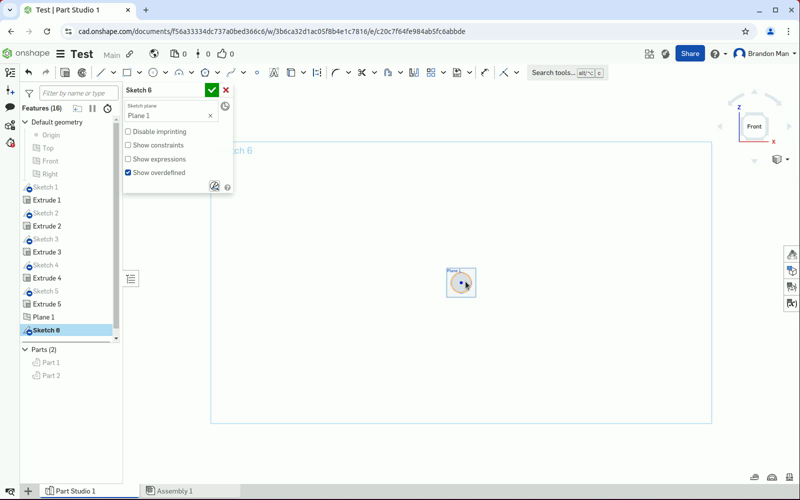
scroll(6)
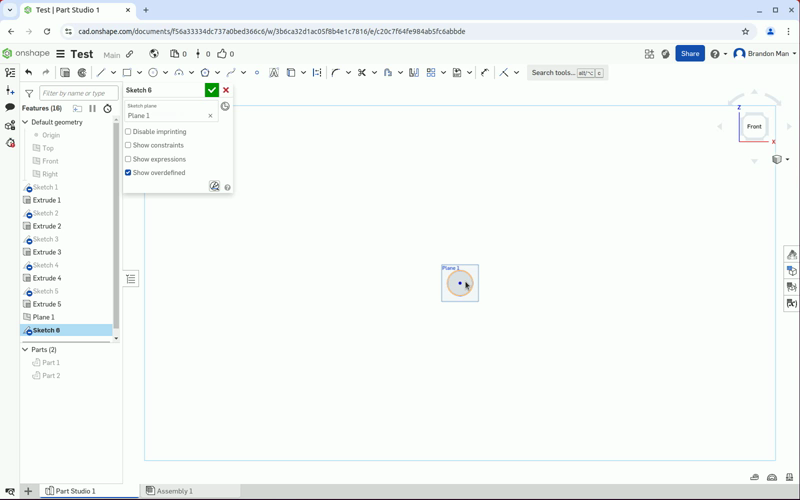
scroll(6)
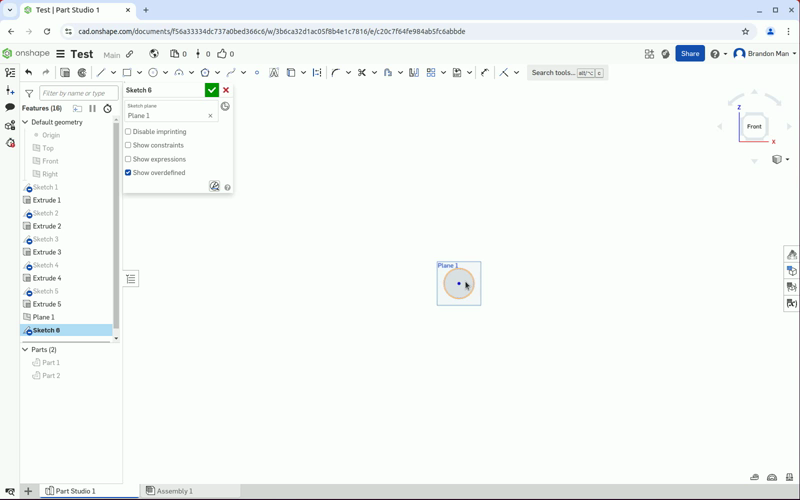
scroll(6)
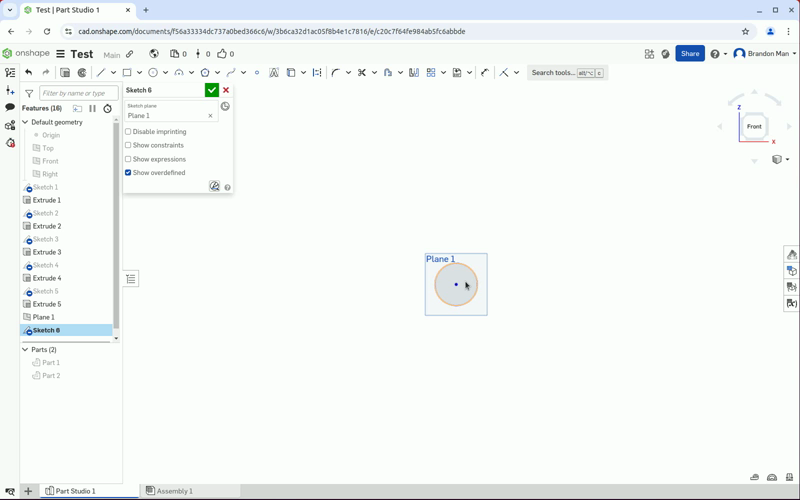
scroll(6)
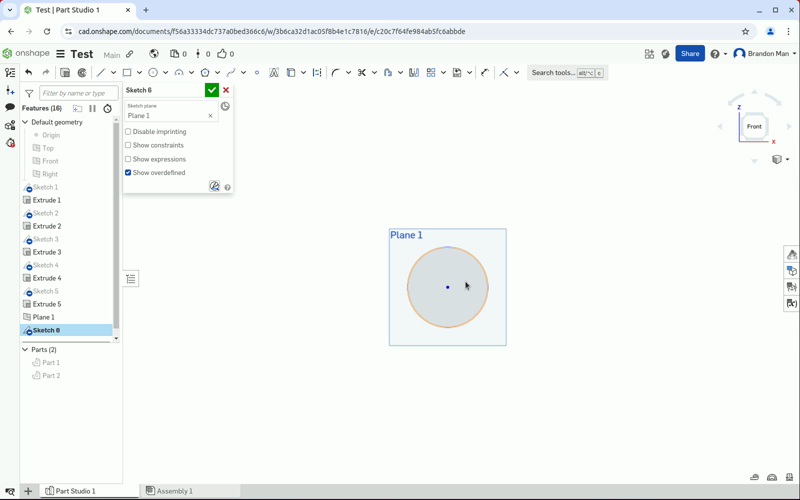
scroll(6)
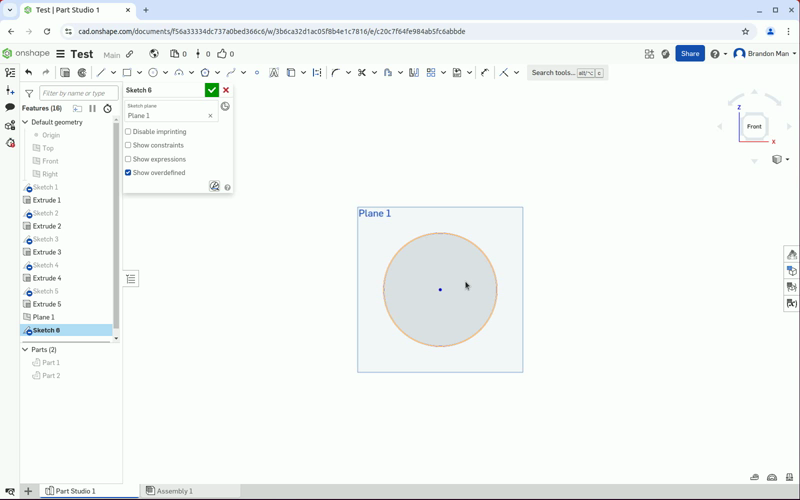
scroll(6)
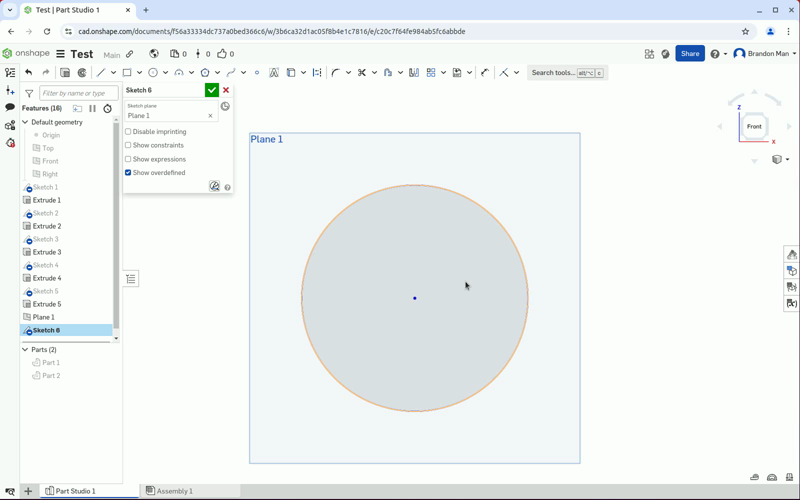
click(465, 281)
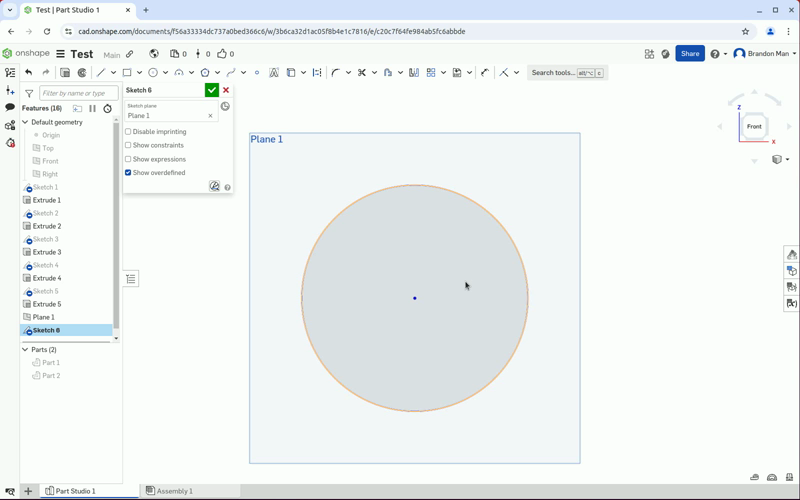
scroll(-6)
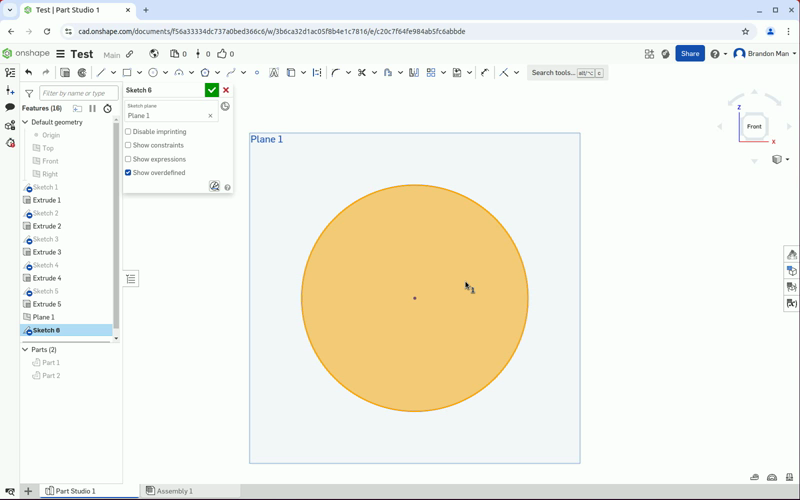
scroll(-6)
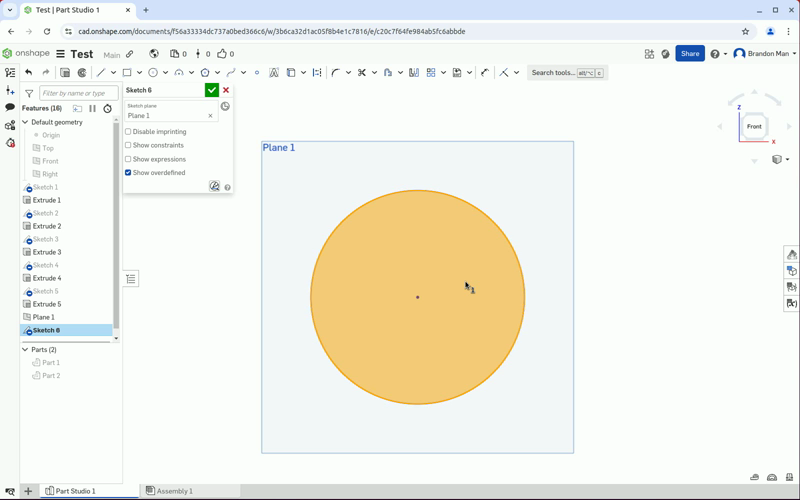
scroll(-6)
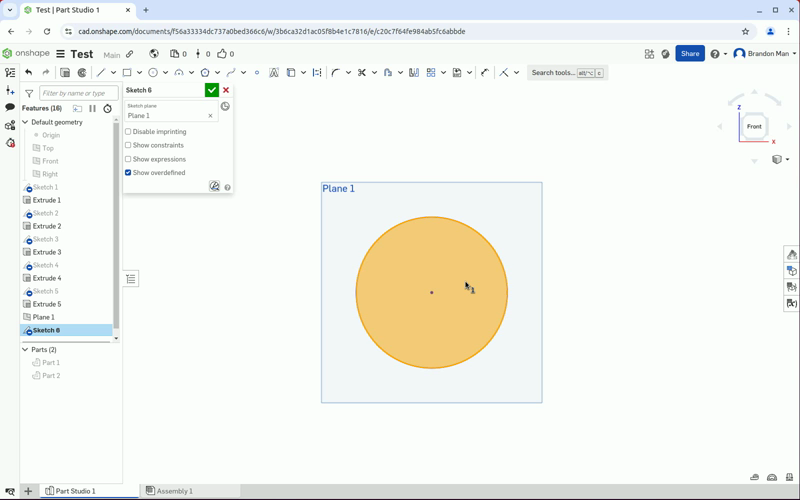
scroll(-6)
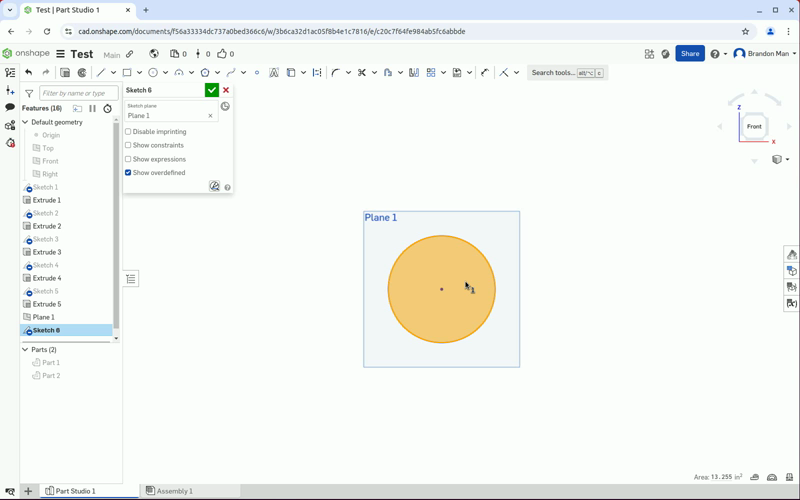
scroll(-6)
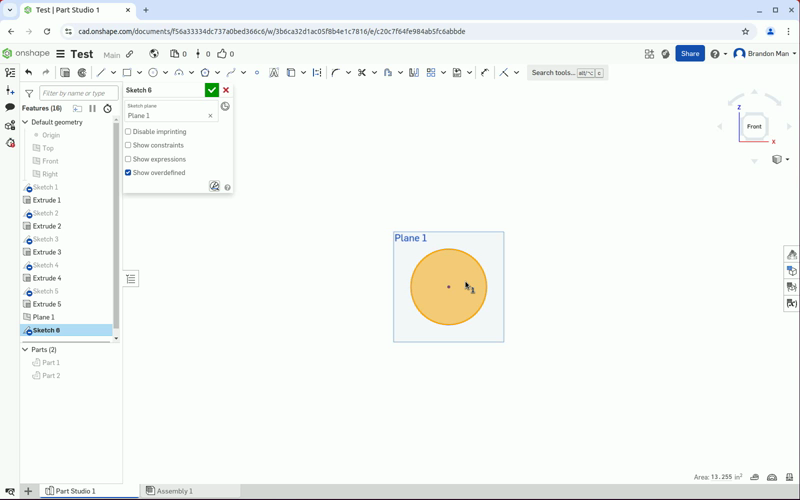
scroll(-6)
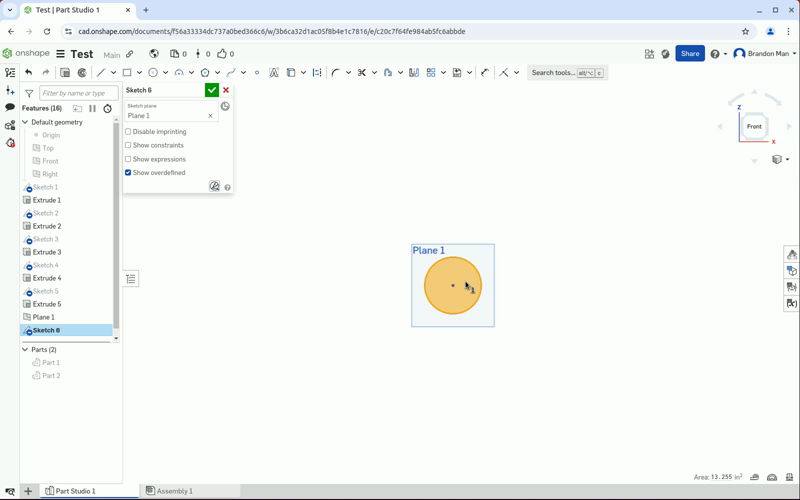
scroll(-6)
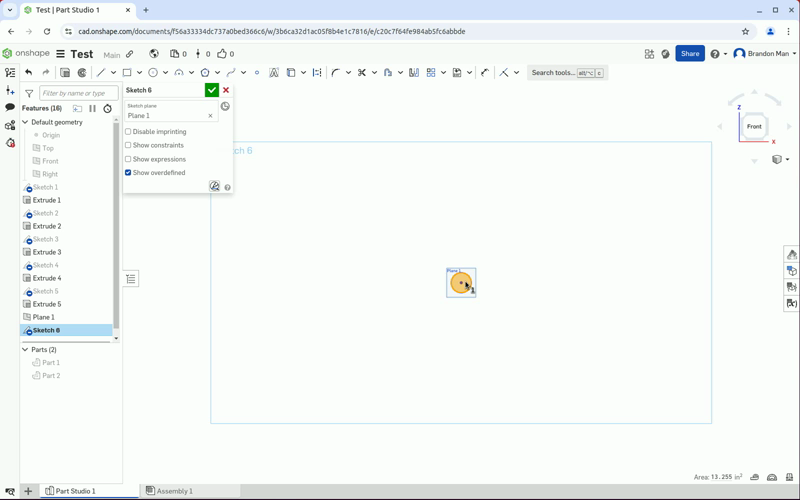
mouse_move(73, 352)
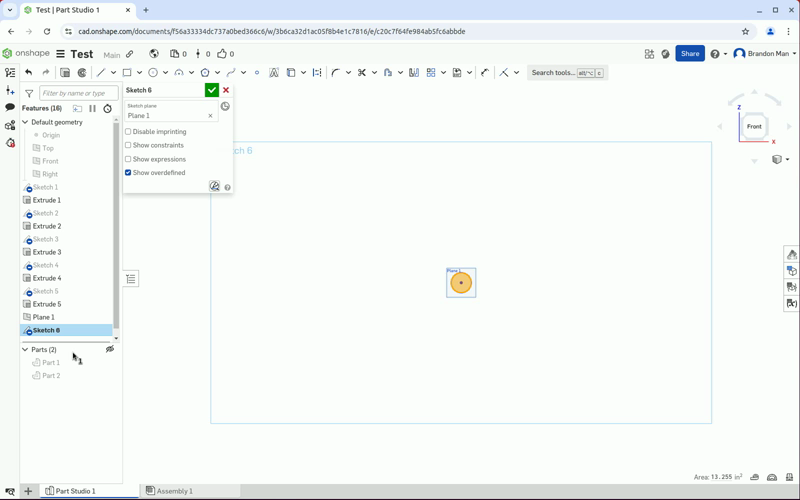
key(shift+y)
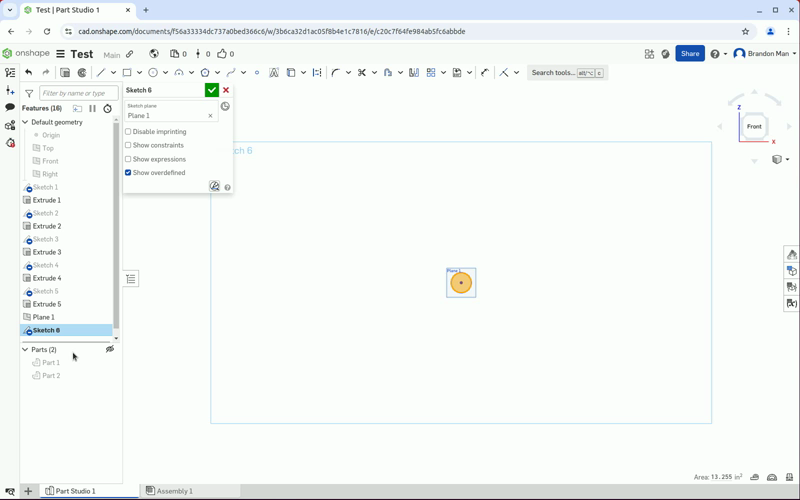
key(shift+e)
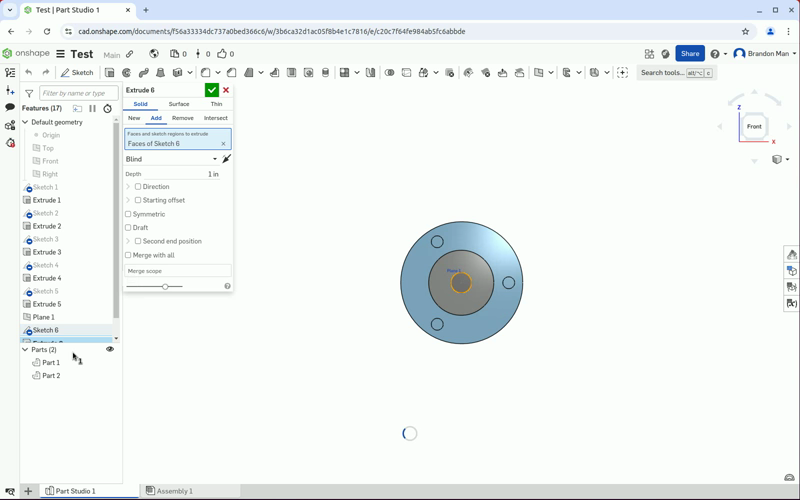
mouse_move(143, 106)
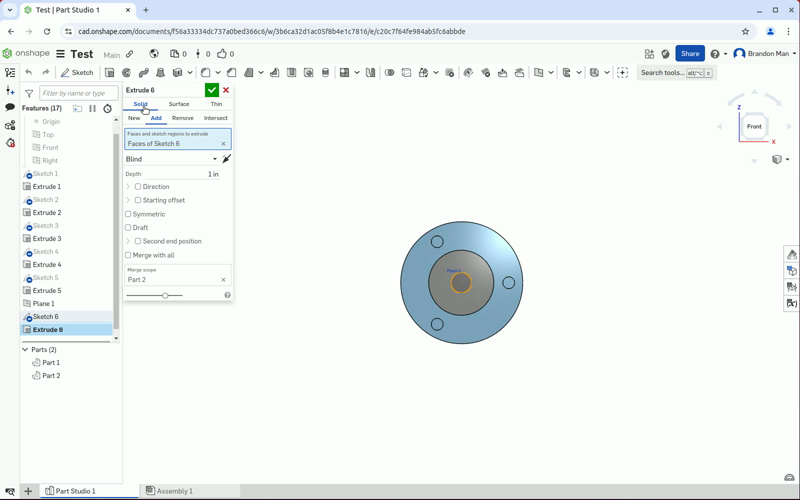
click(143, 106)
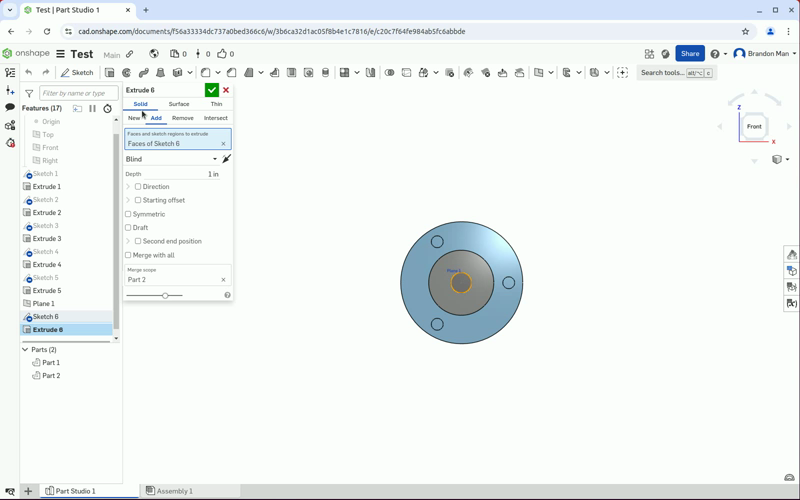
mouse_move(137, 120)
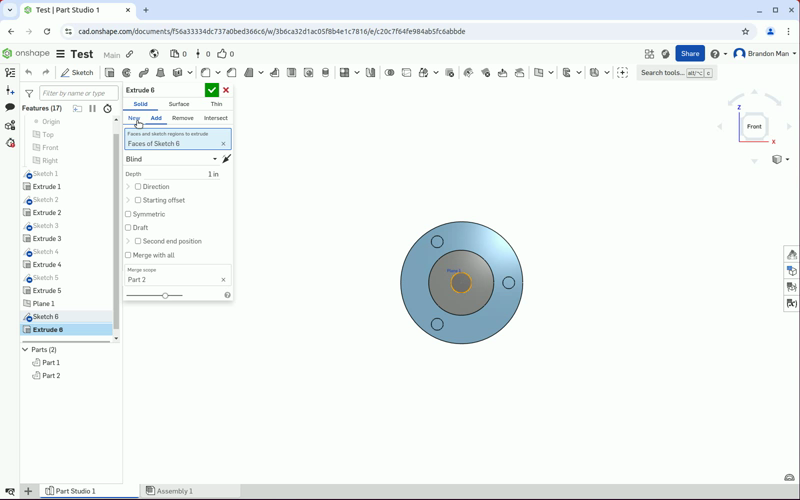
click(137, 120)
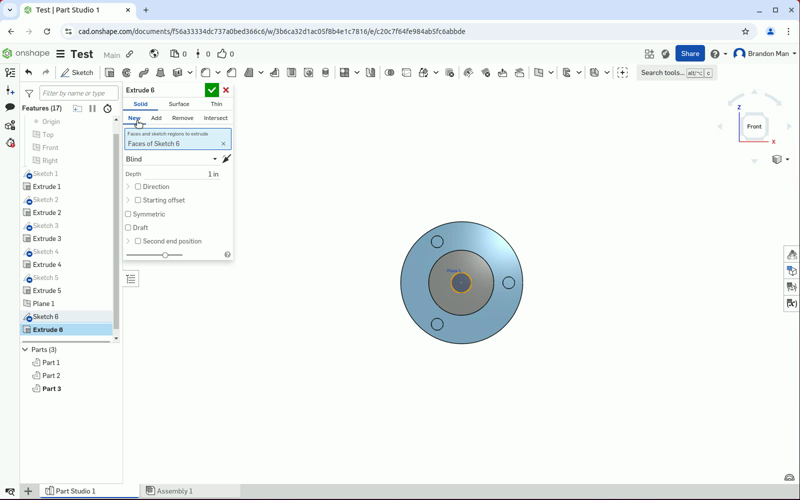
key(tab, 4)
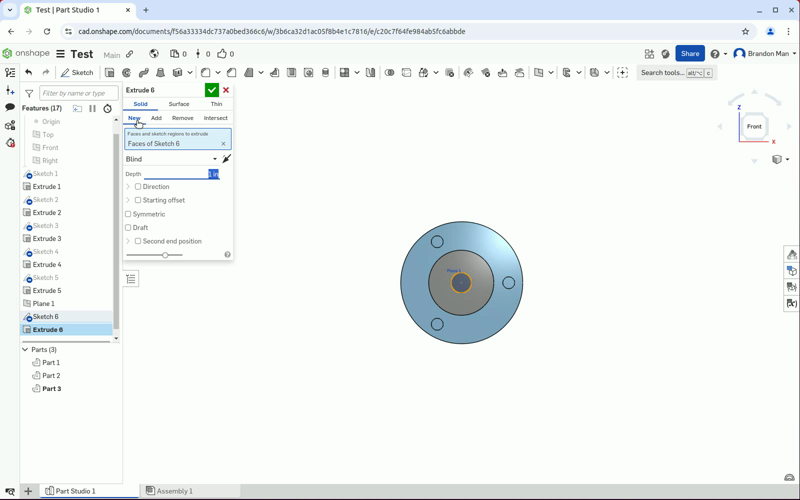
text(7.703)
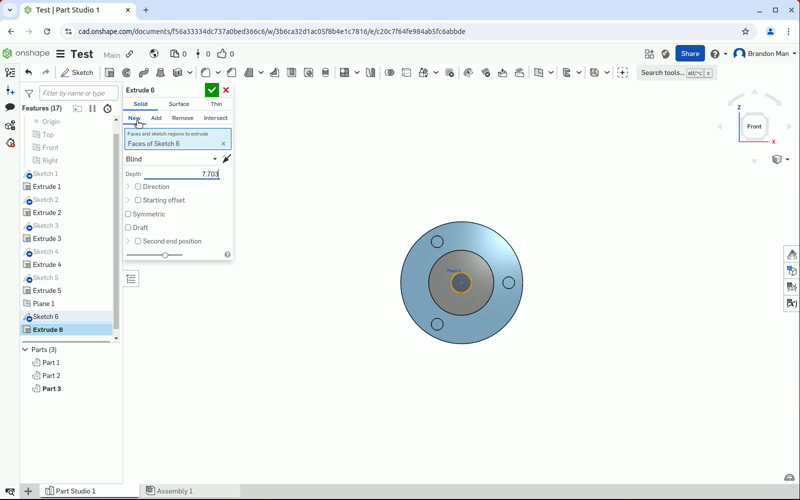
key(enter)
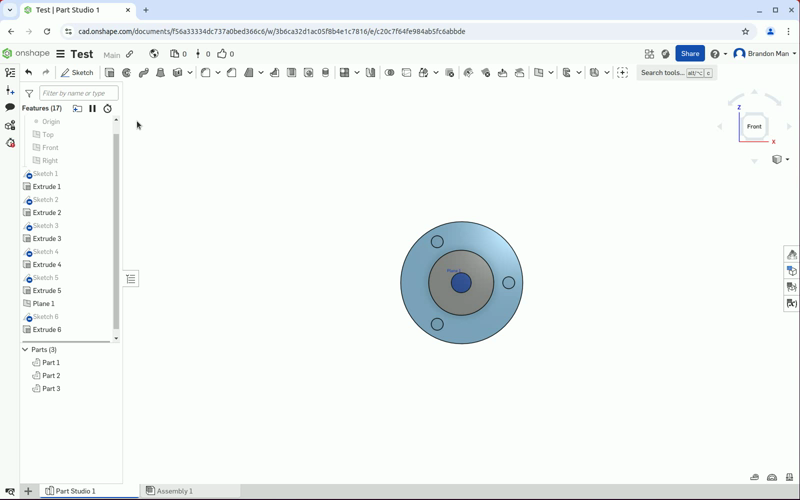
key(shift+h)
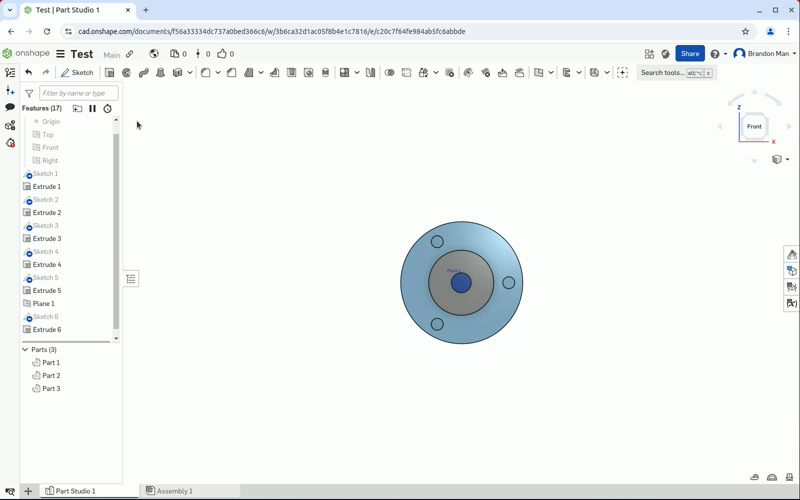
key(shift+h)
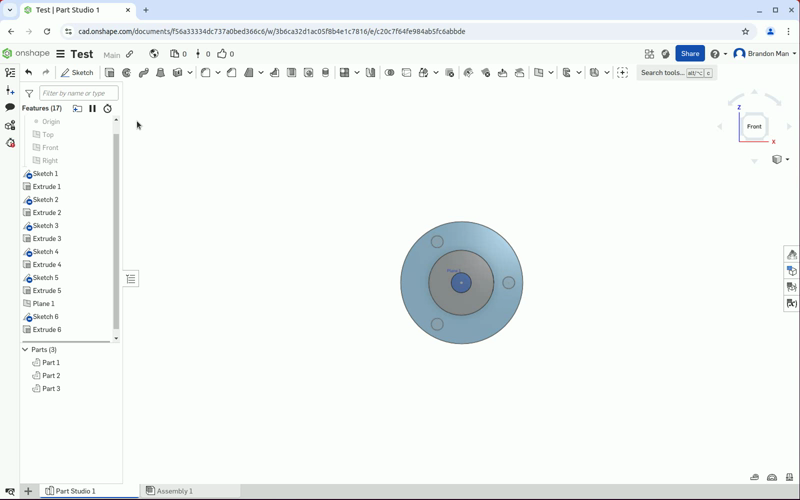
key(shift+7)
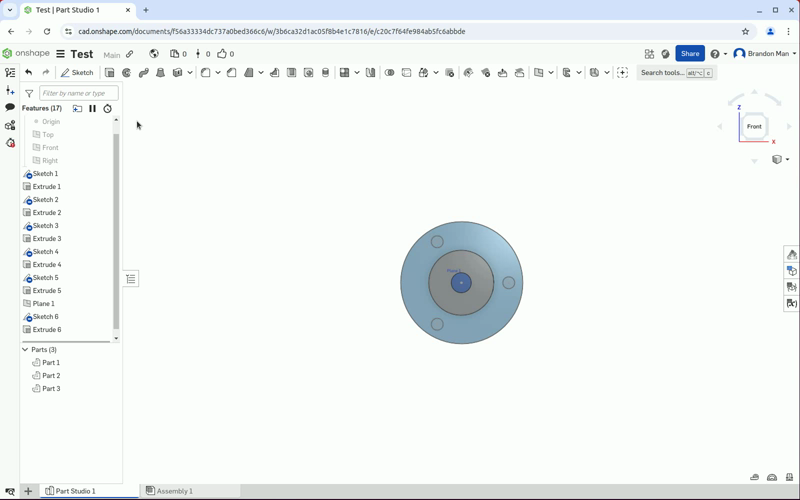
key(left, 2)
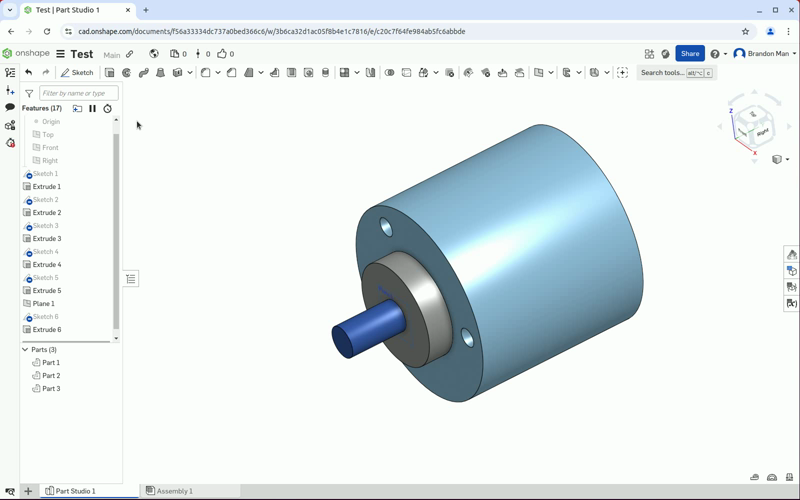
key(down, 2)
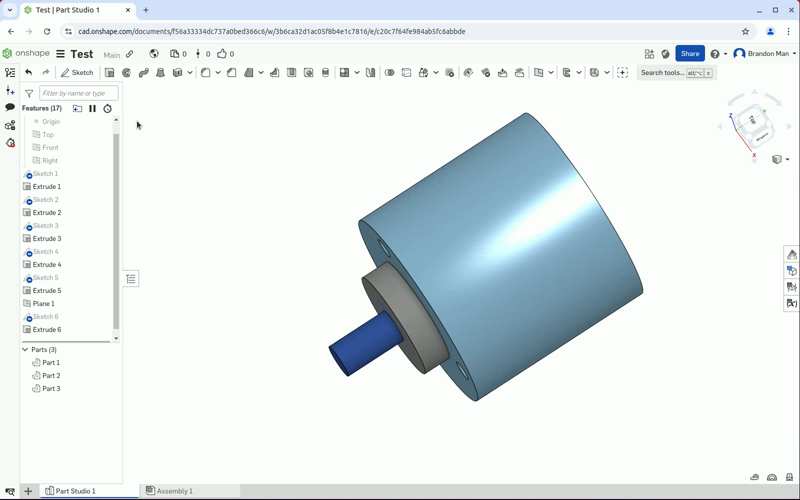
key(up, 2)
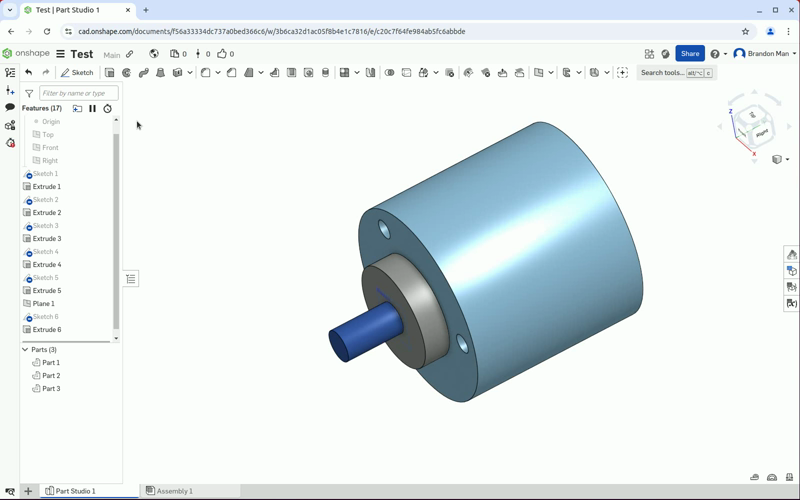
key(right, 2)
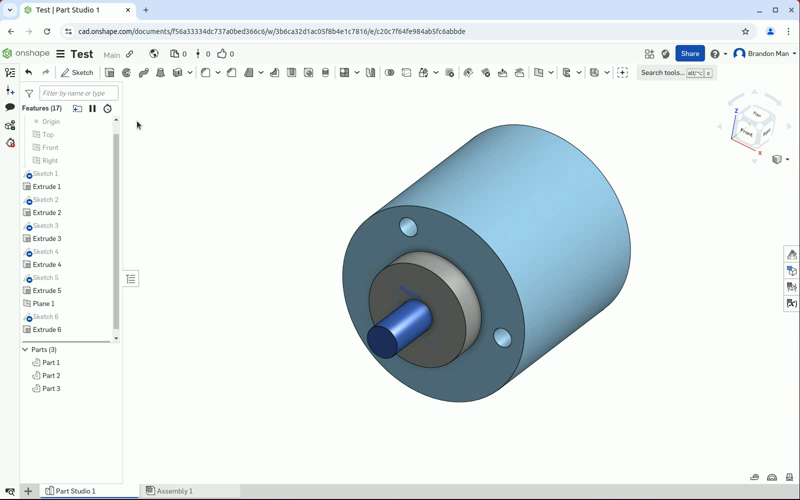
mouse_move(69, 176)
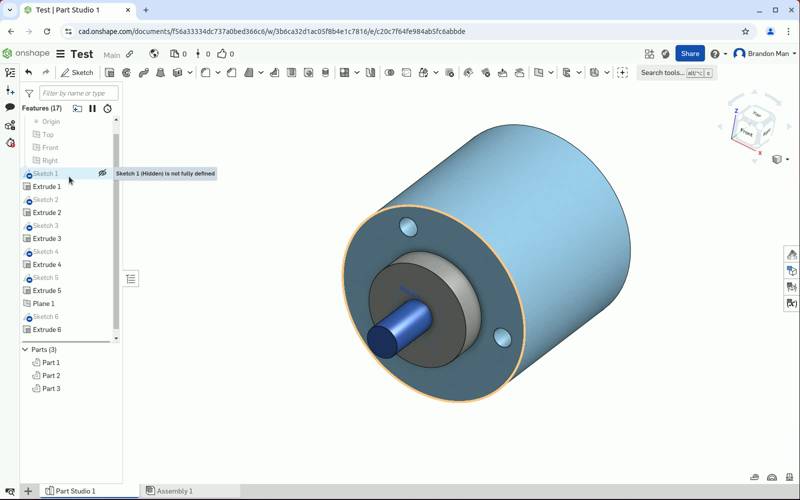
click(69, 176)